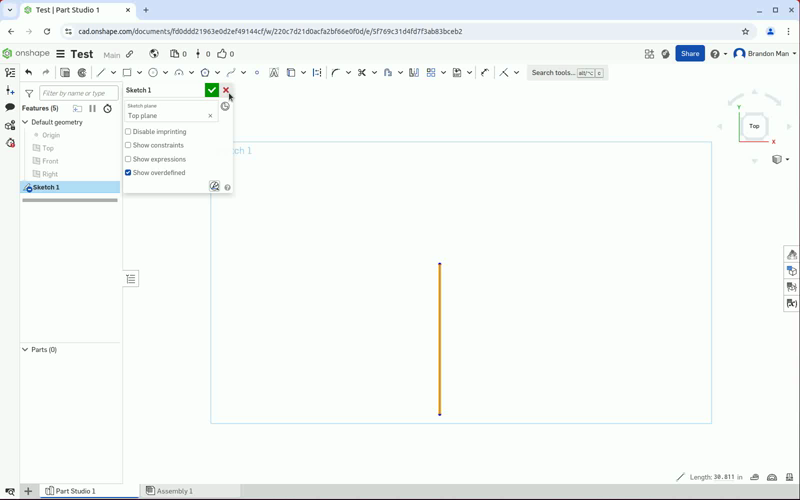
key(shift+h)
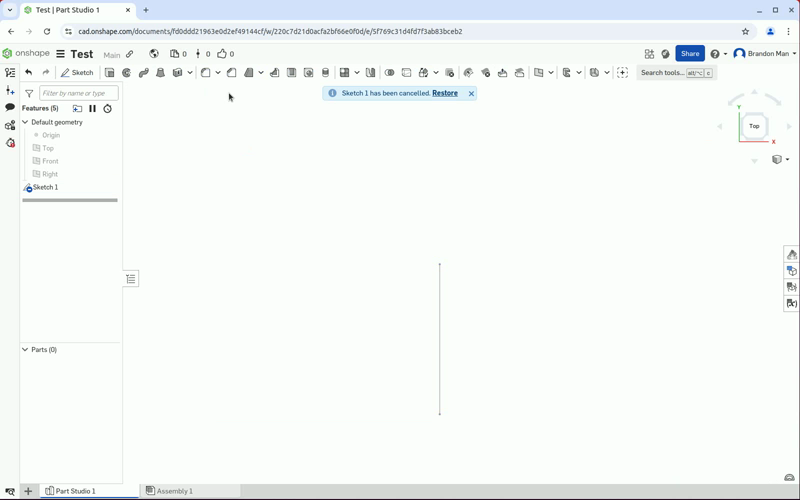
key(shift+s)
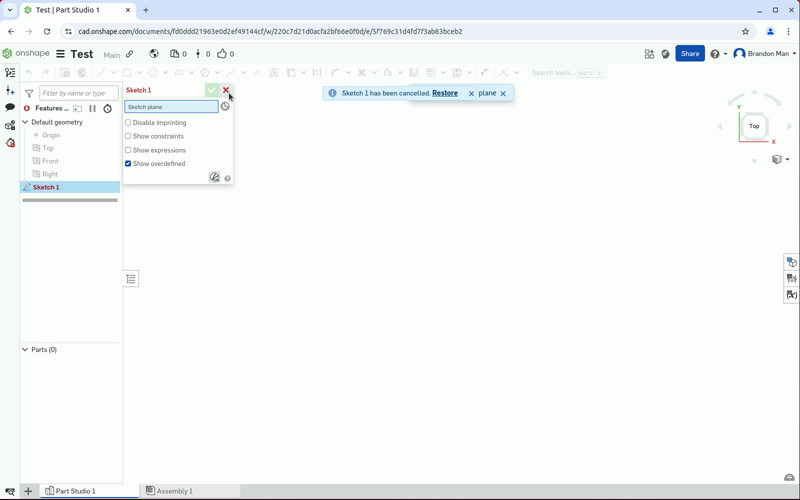
mouse_move(73, 150)
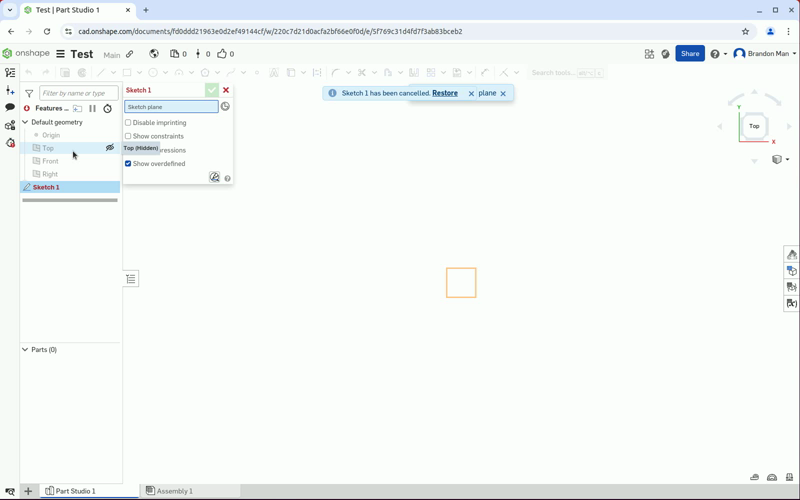
click(73, 150)
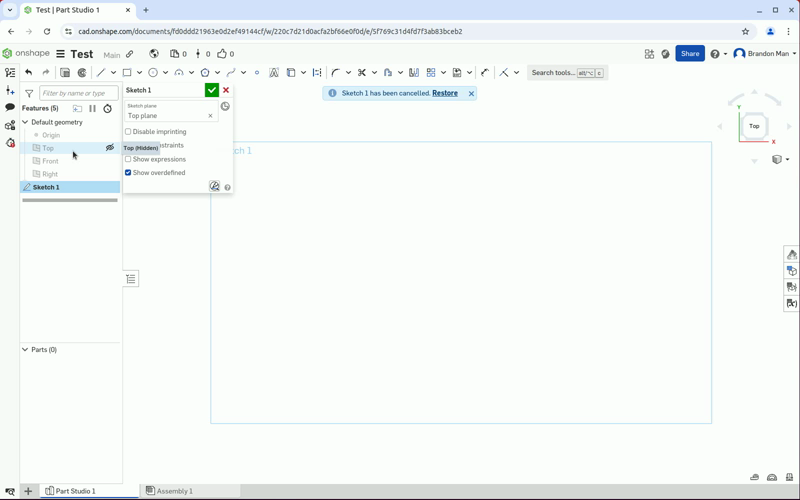
mouse_move(73, 352)
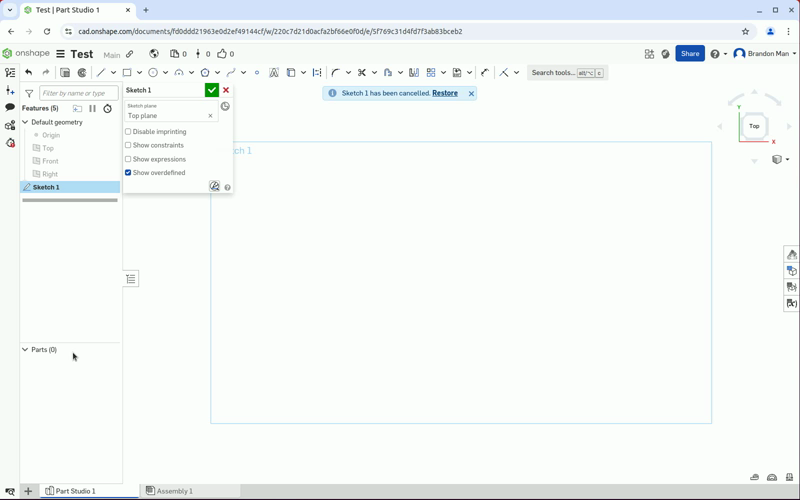
key(y)
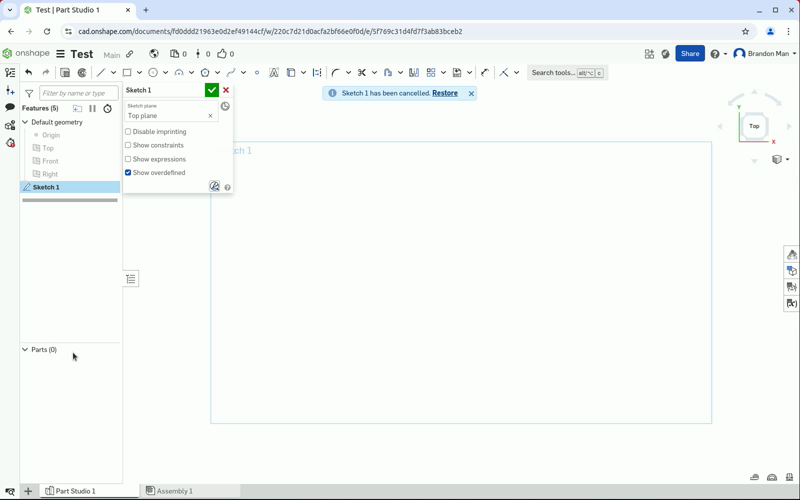
key(l)
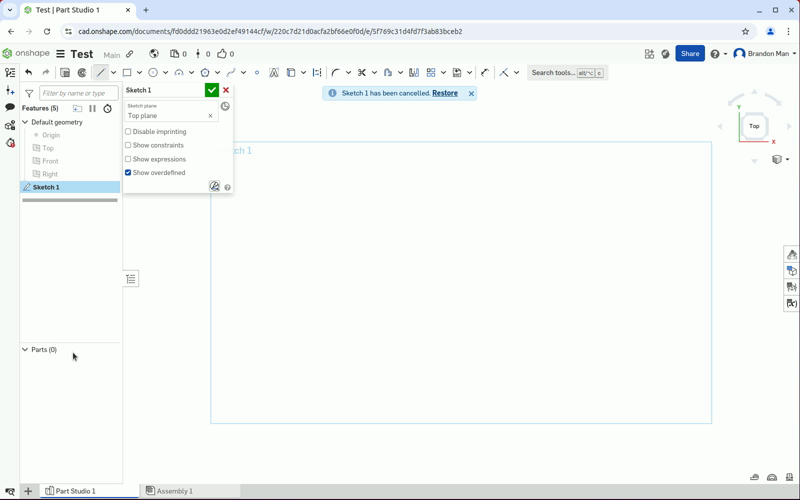
key_down(shift)
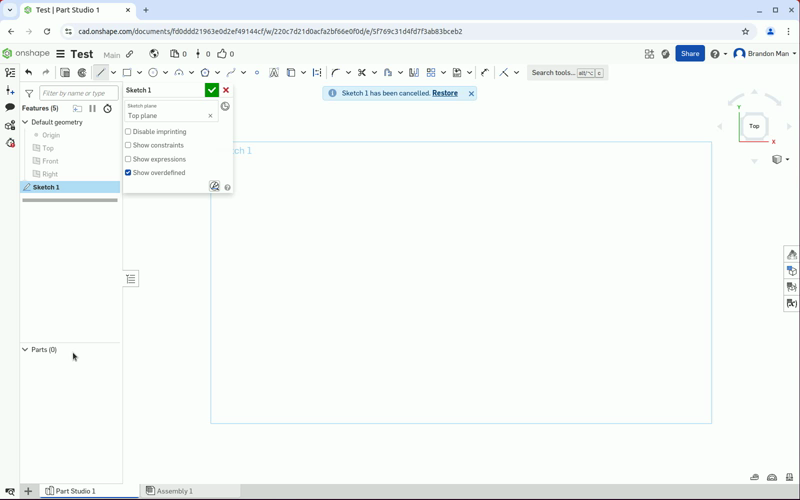
mouse_move(433, 282)
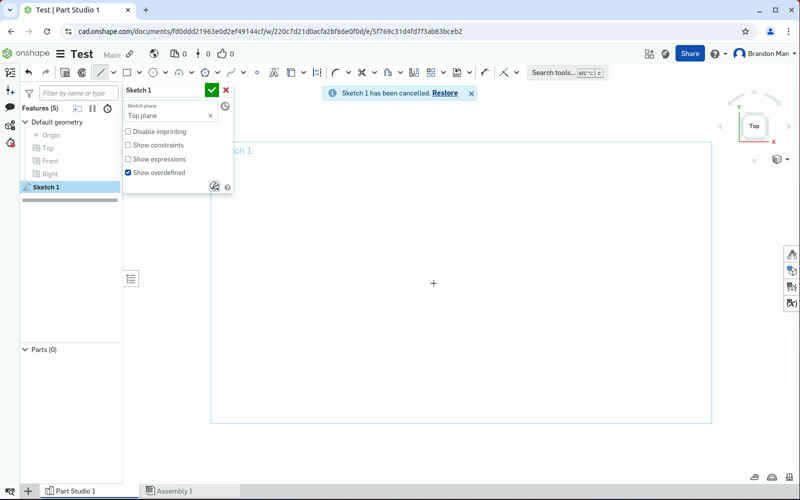
click(433, 282)
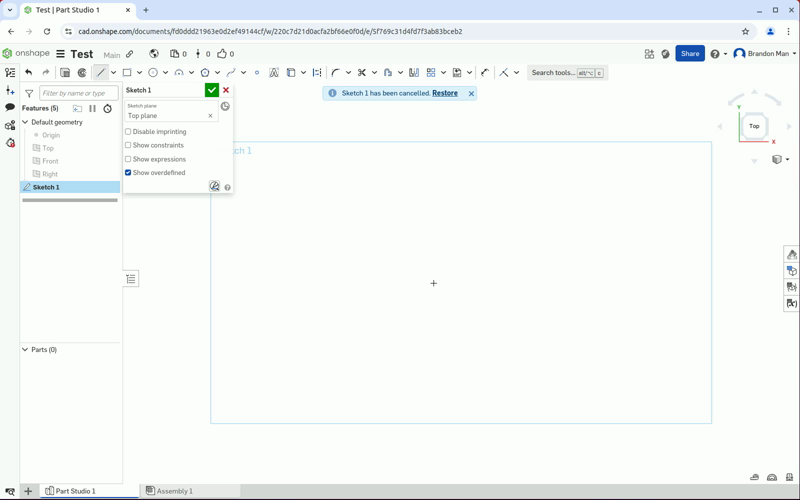
key_up(shift)
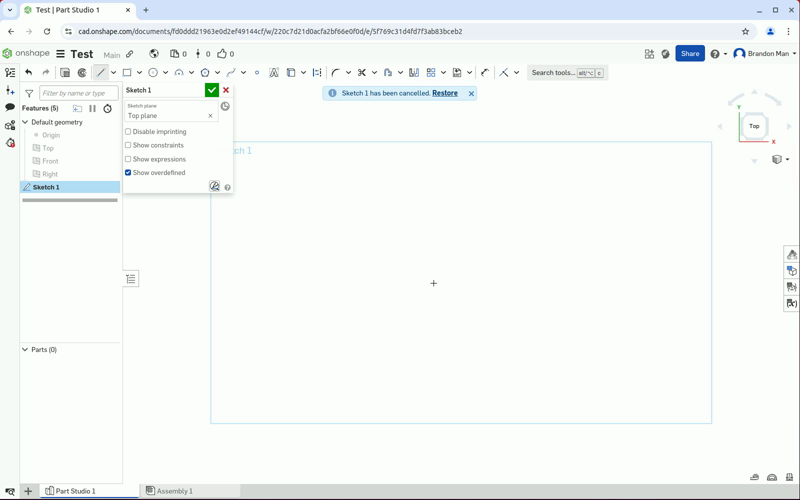
key_down(shift)
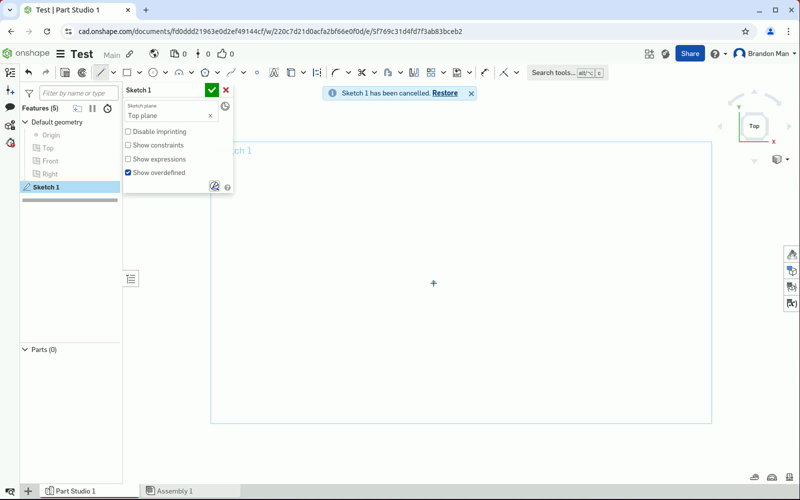
mouse_move(463, 282)
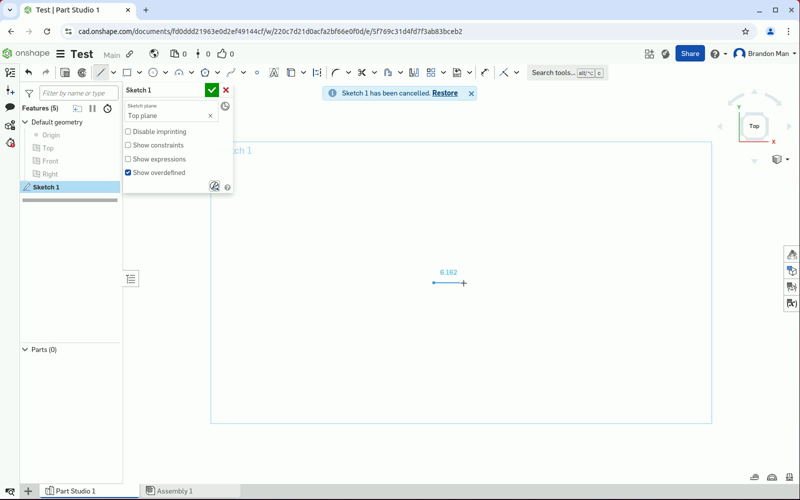
mouse_move(459, 282)
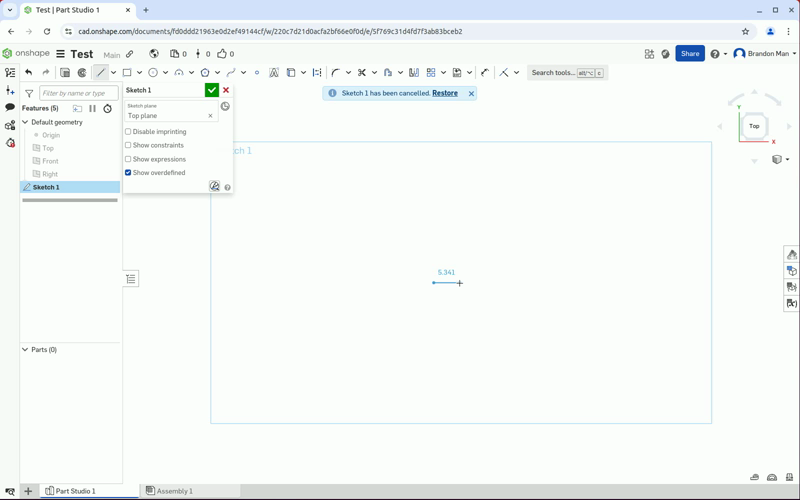
click(459, 282)
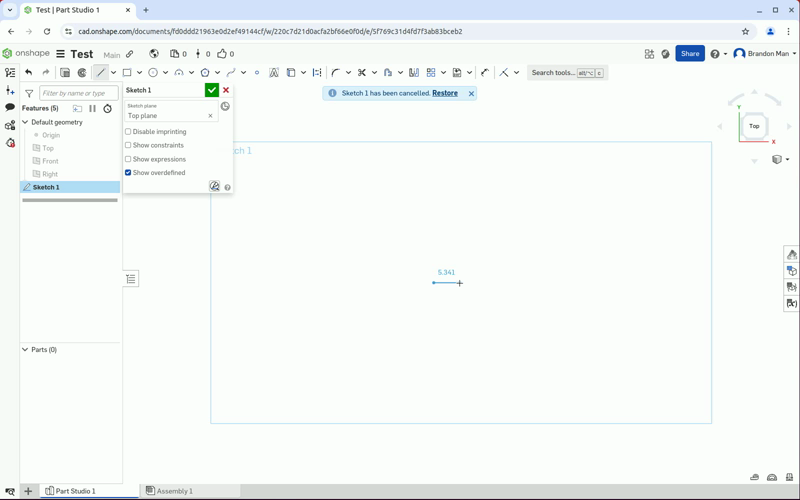
key_up(shift)
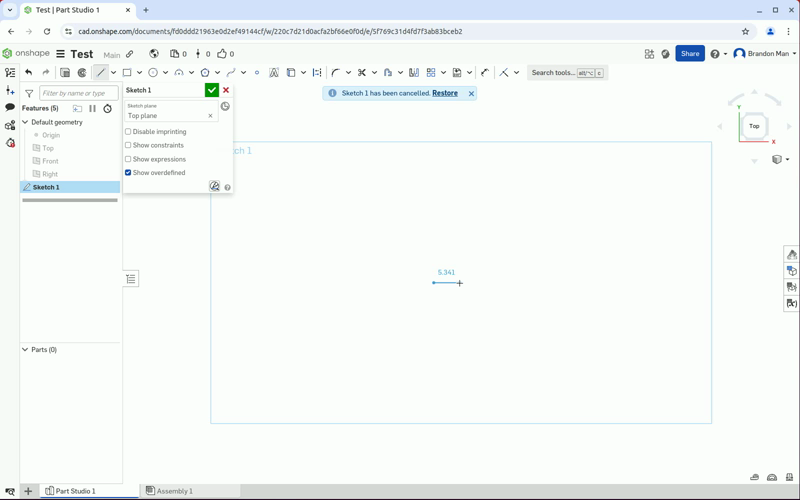
key_down(shift)
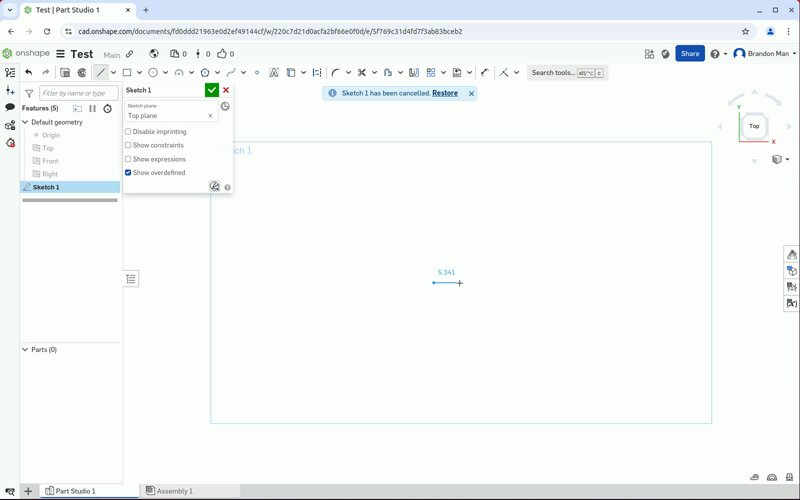
mouse_move(459, 170)
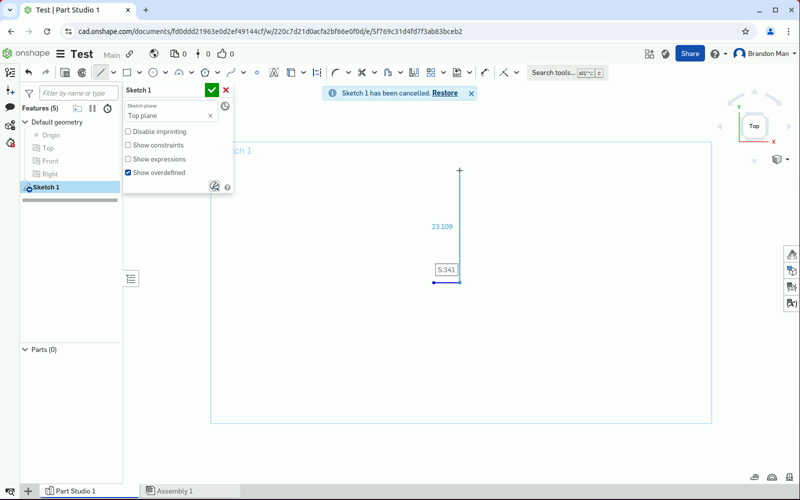
click(459, 170)
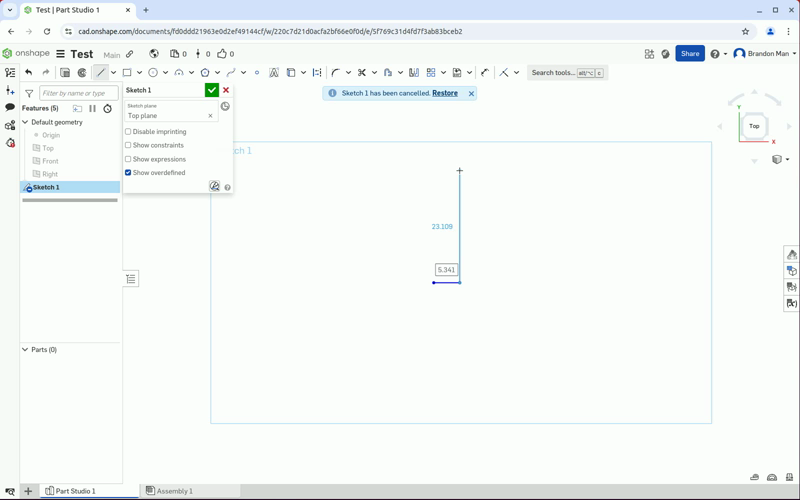
key_up(shift)
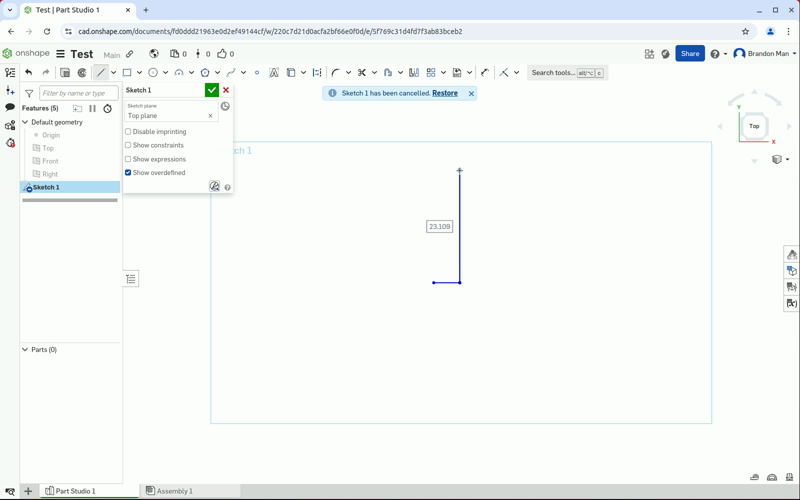
key_down(shift)
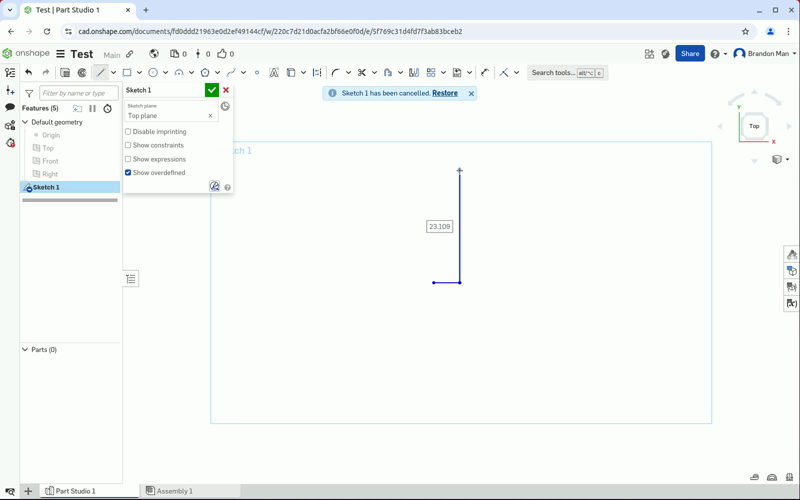
mouse_move(489, 170)
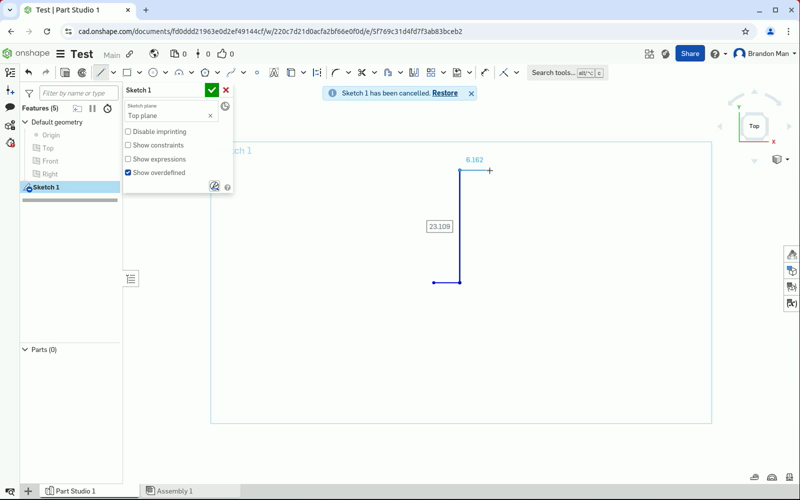
mouse_move(433, 170)
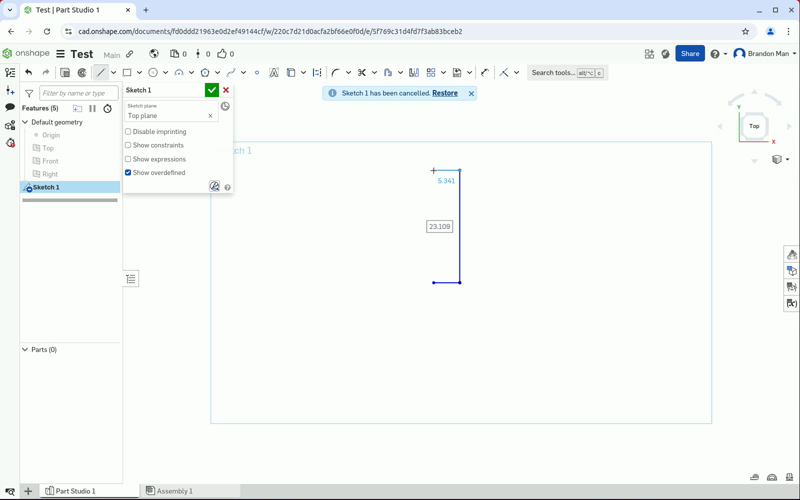
click(433, 170)
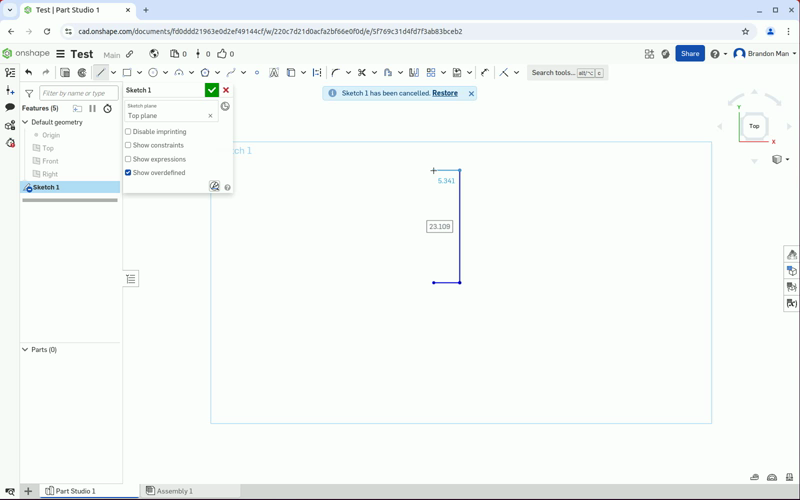
key_up(shift)
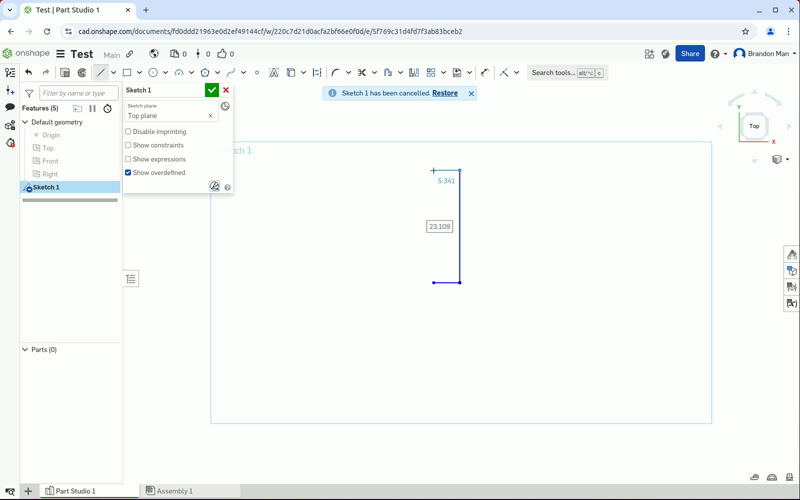
key_down(shift)
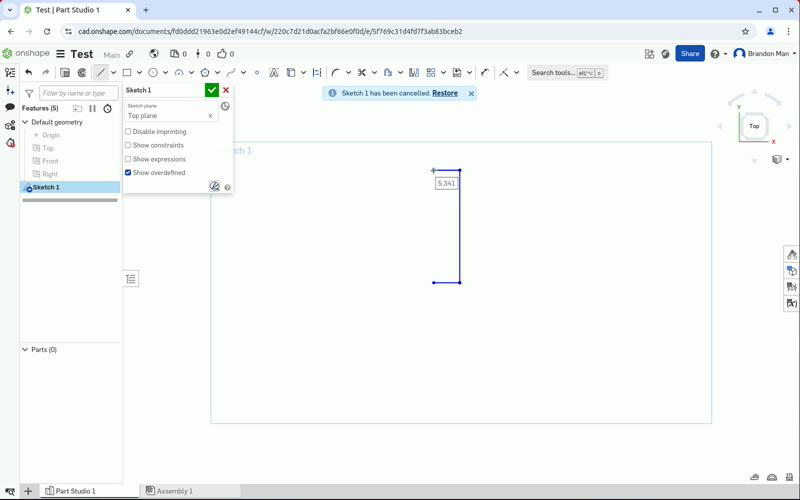
mouse_move(463, 170)
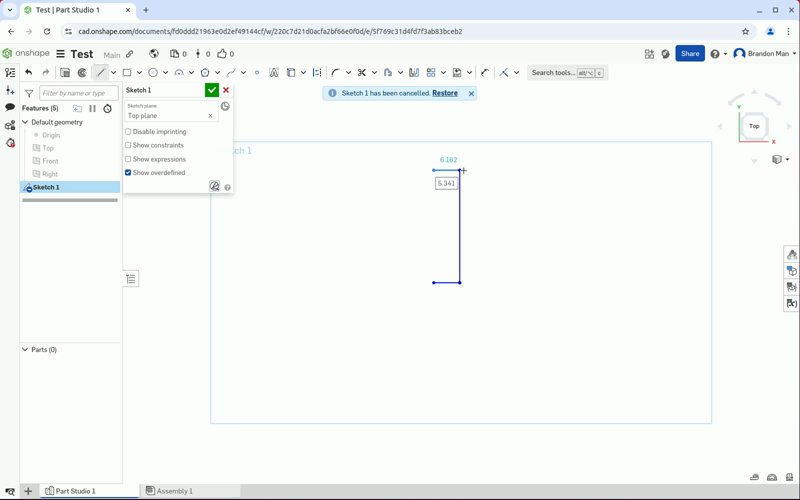
mouse_move(433, 203)
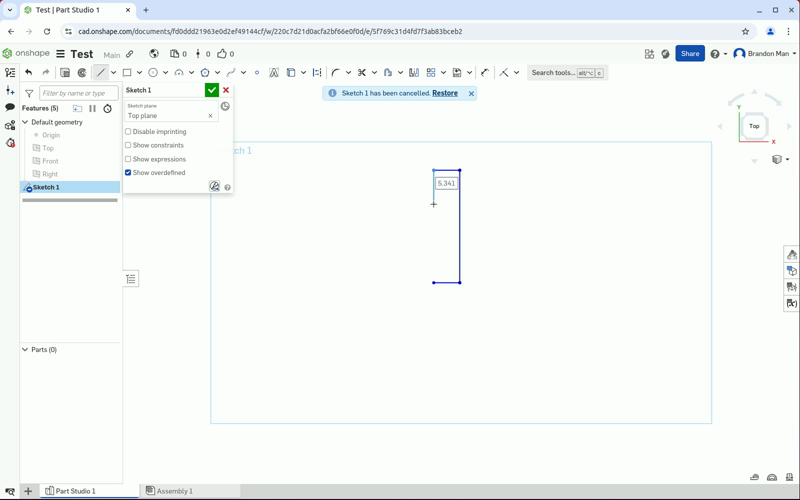
click(433, 203)
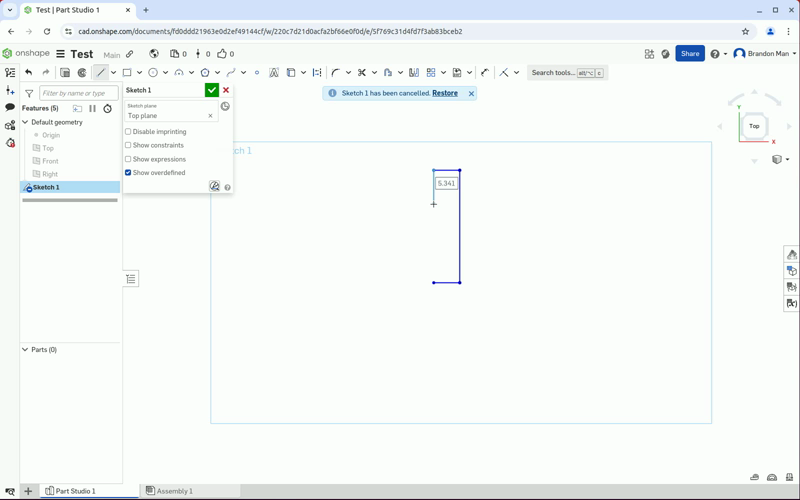
key_up(shift)
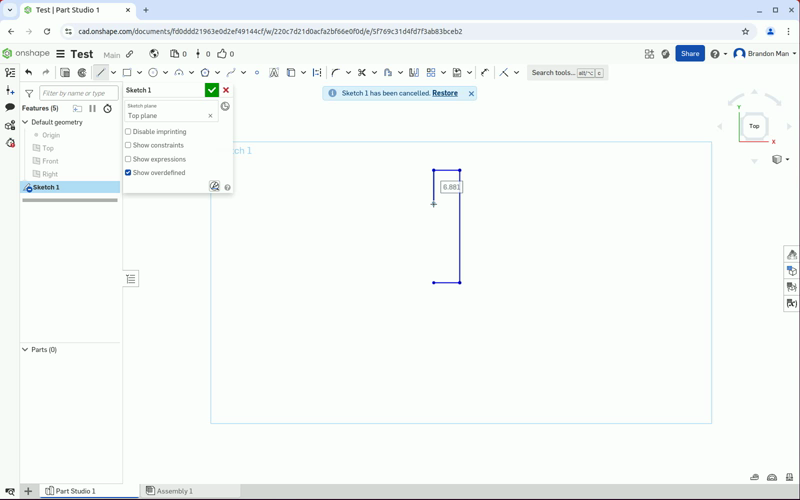
key(esc)
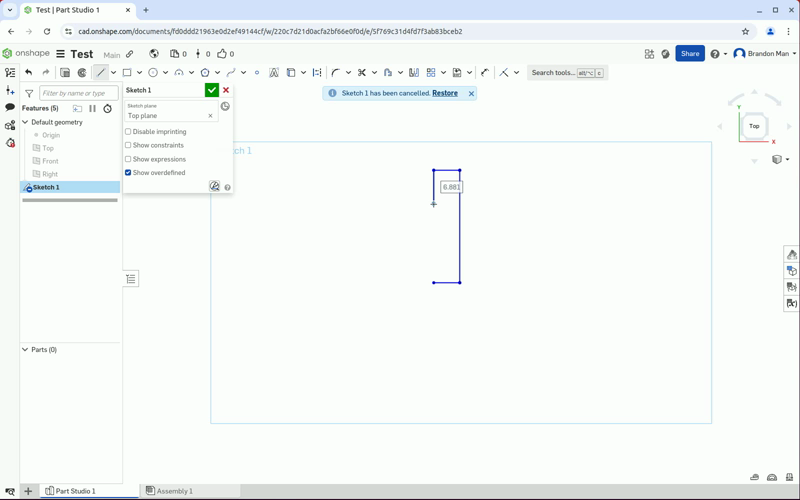
key(a)
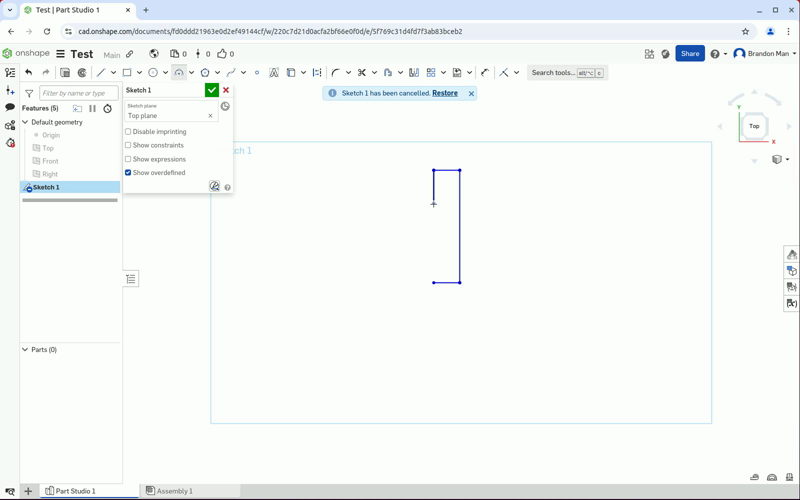
mouse_move(433, 203)
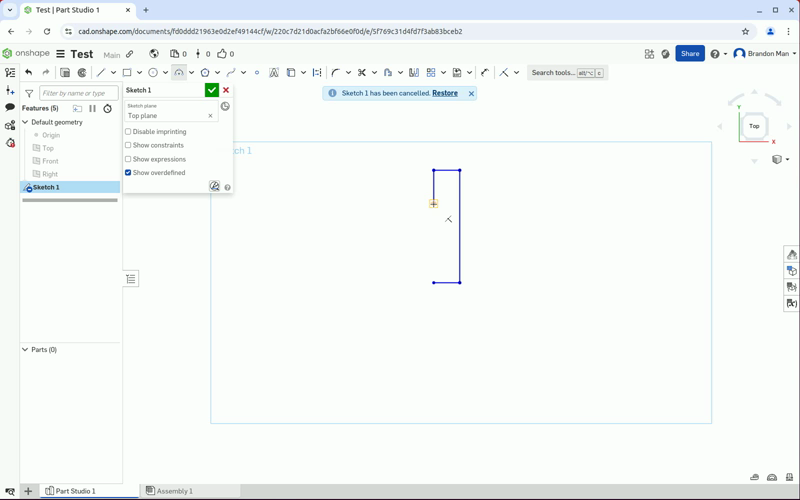
click(433, 203)
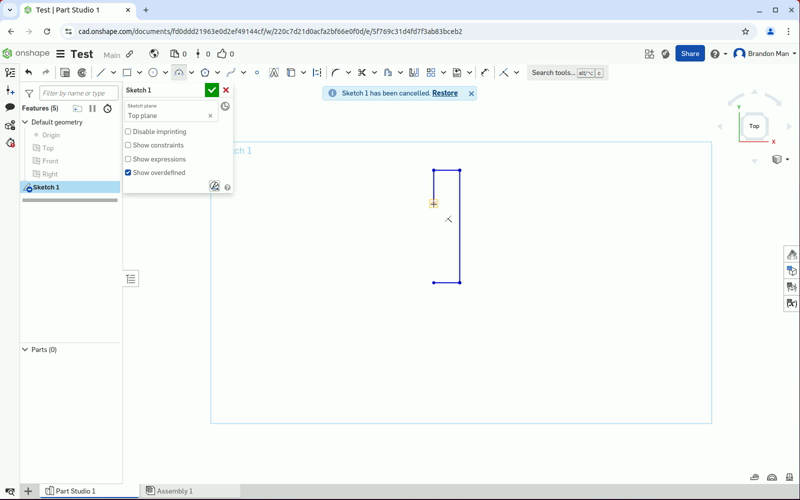
key_down(shift)
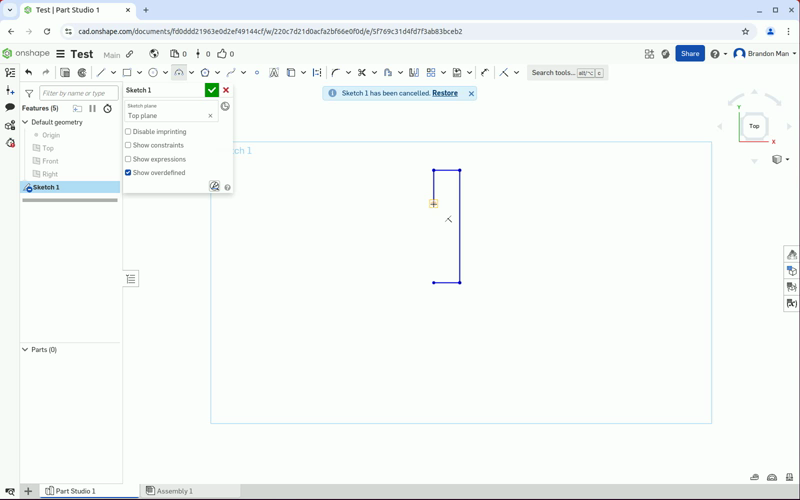
mouse_move(433, 249)
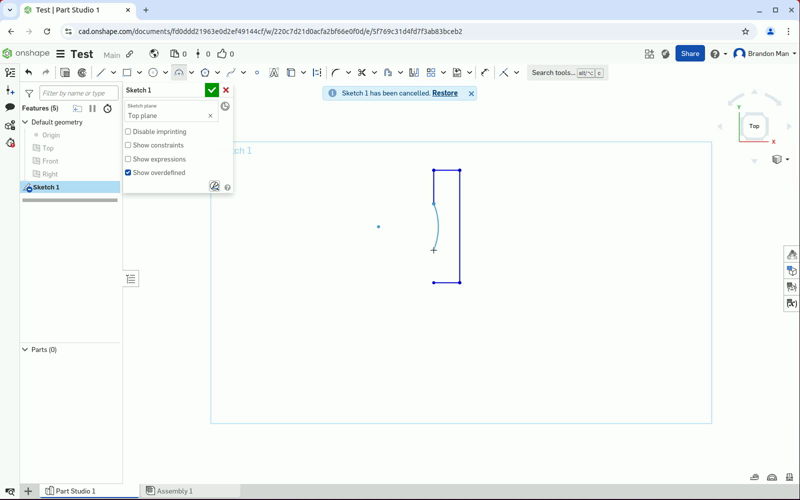
click(433, 249)
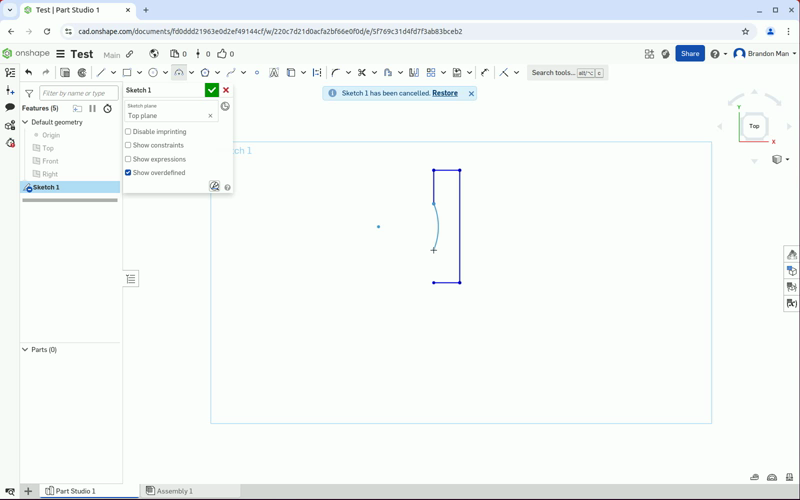
mouse_move(447, 226)
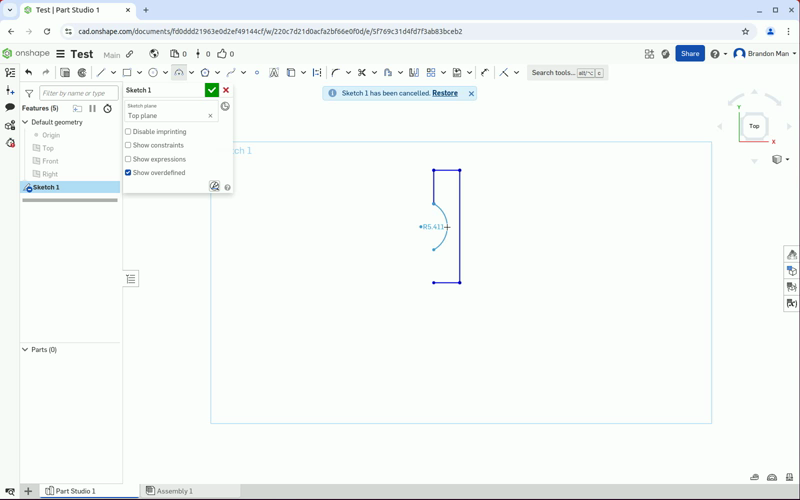
click(447, 226)
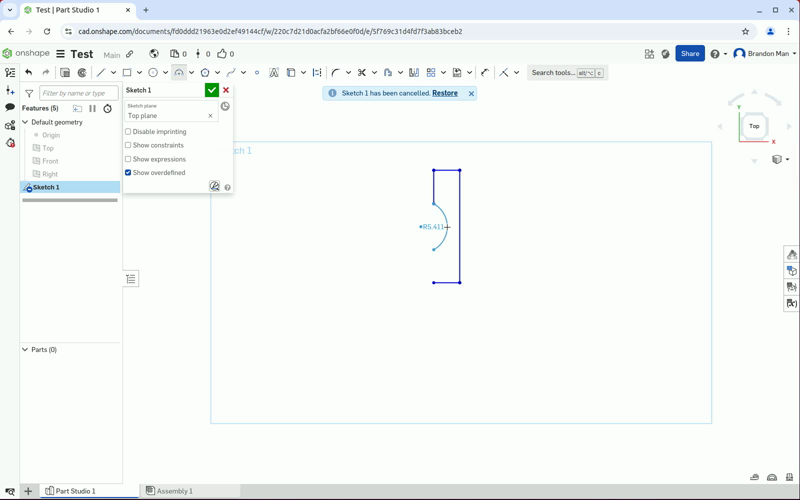
key_up(shift)
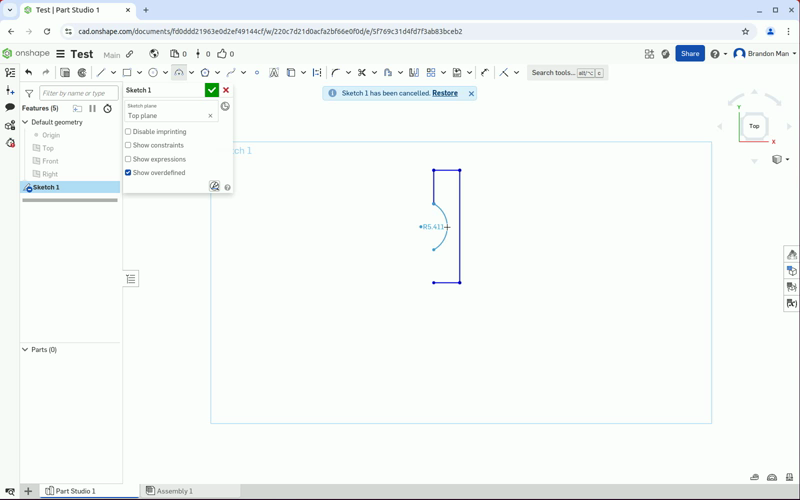
key(esc)
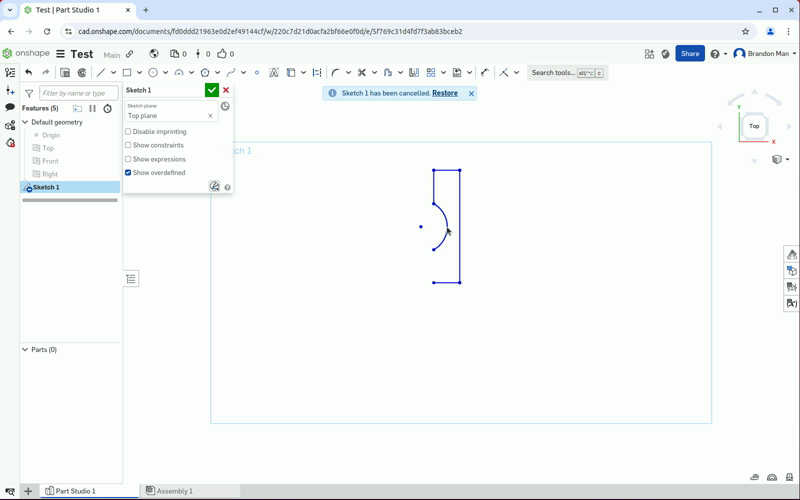
key(l)
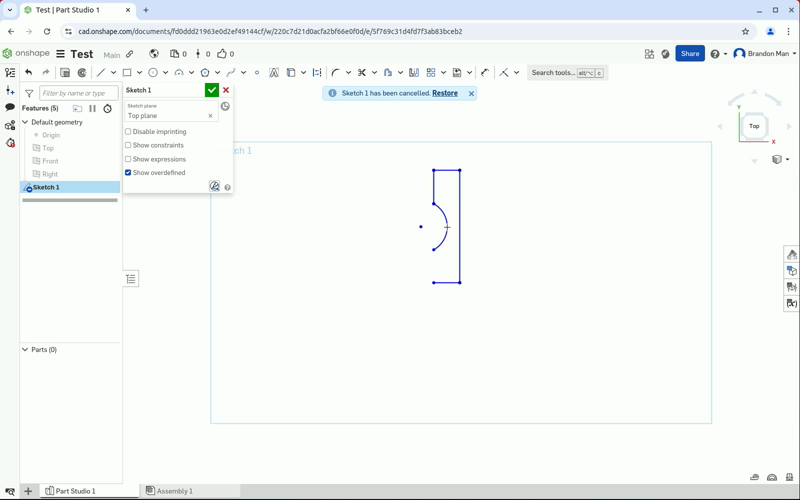
mouse_move(433, 249)
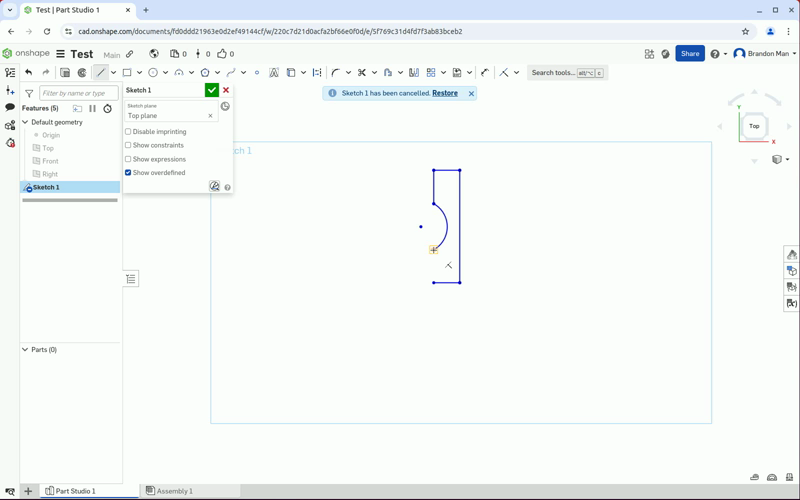
click(433, 249)
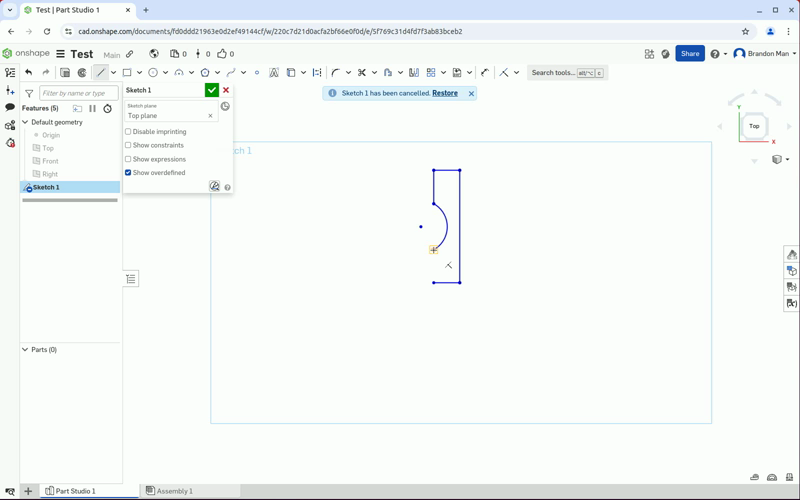
mouse_move(463, 249)
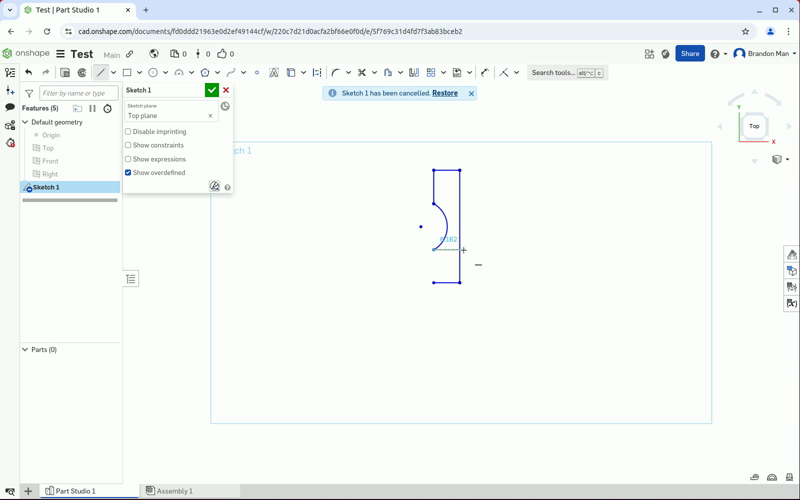
key_down(shift)
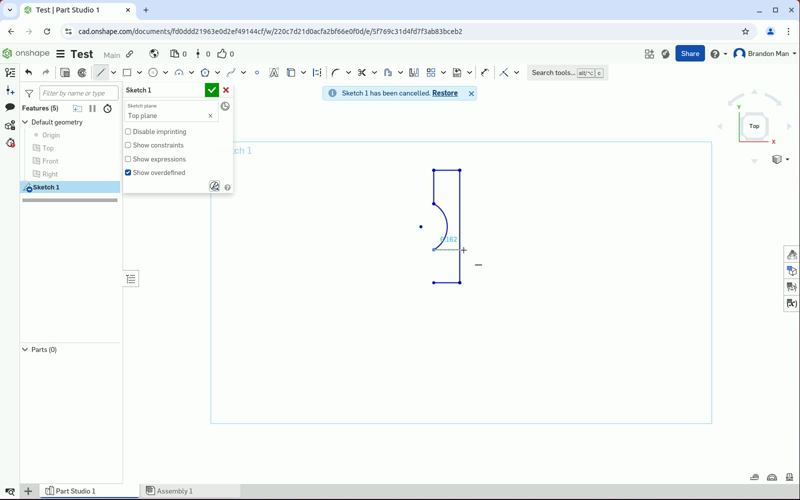
mouse_move(433, 282)
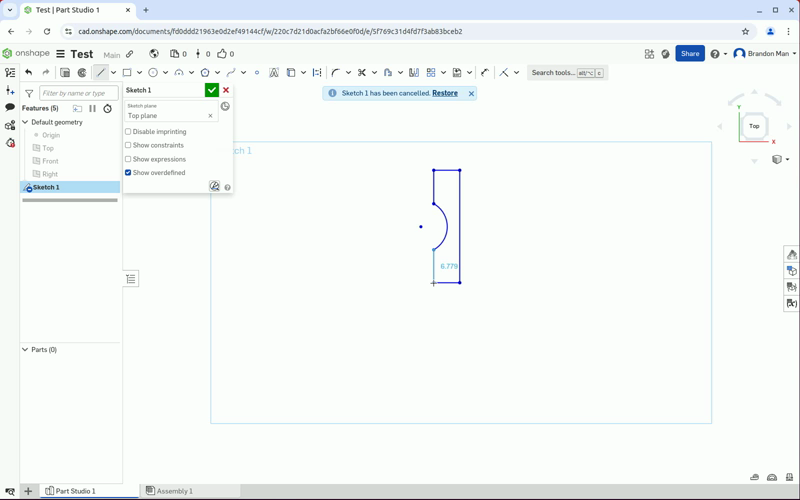
key_up(shift)
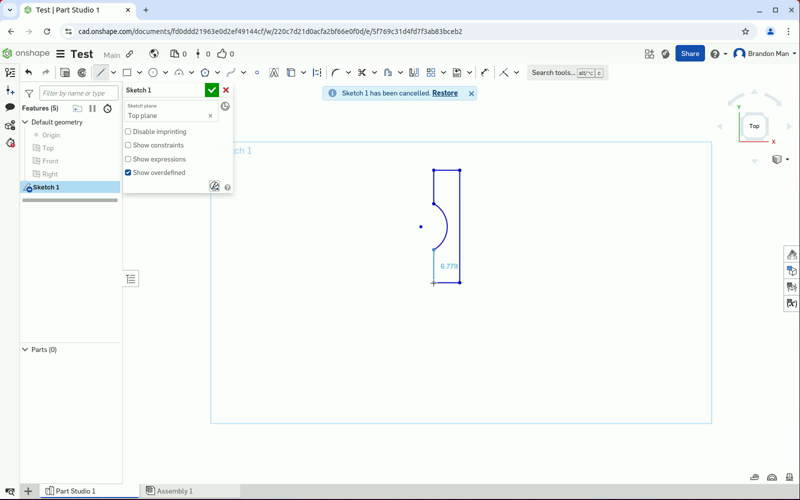
click(433, 282)
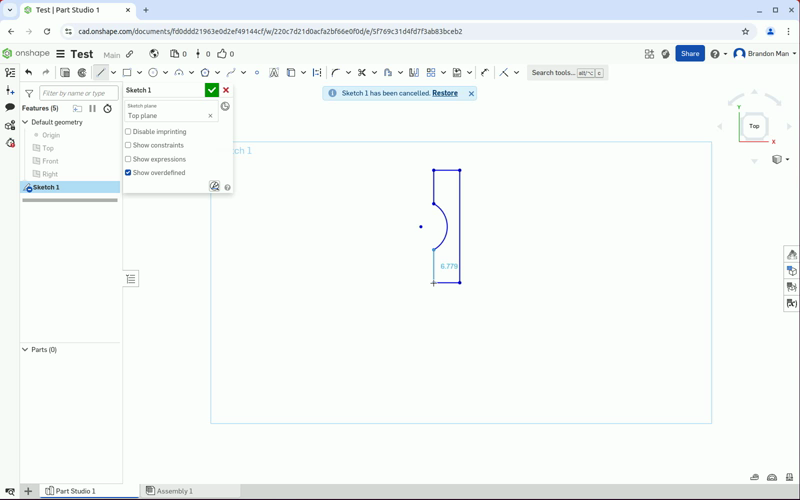
key(esc)
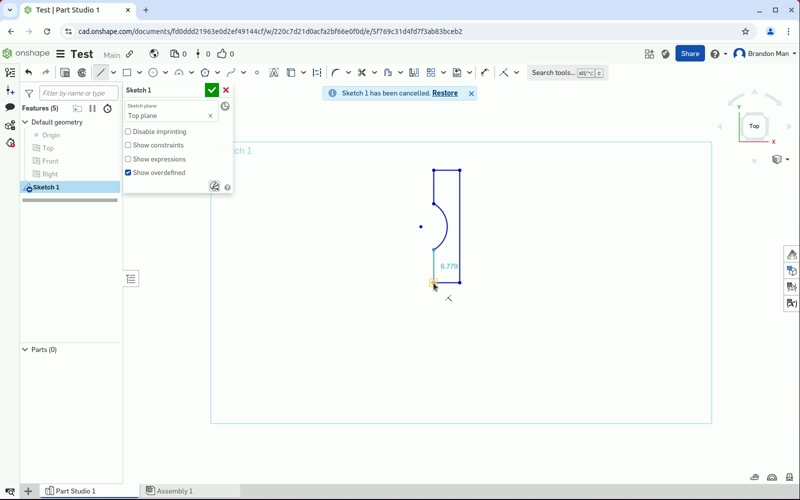
key(c)
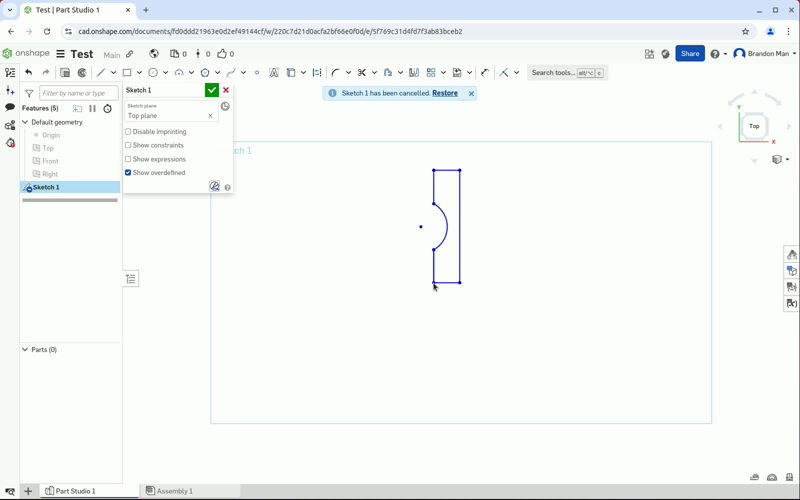
key_down(shift)
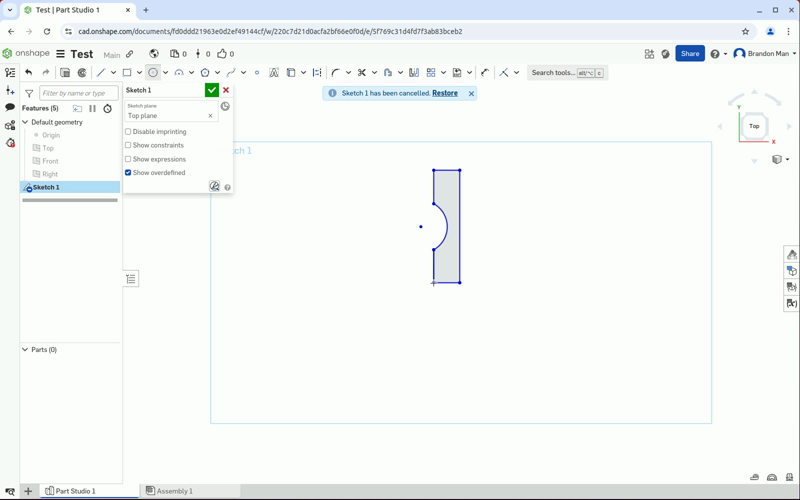
mouse_move(445, 267)
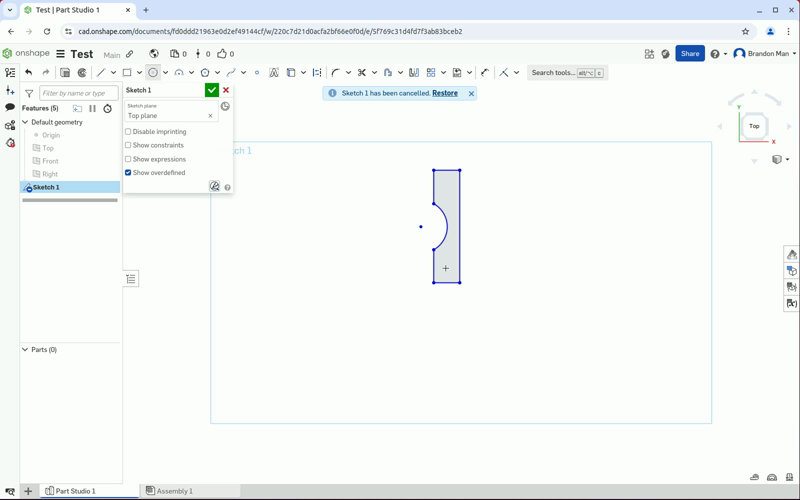
click(445, 267)
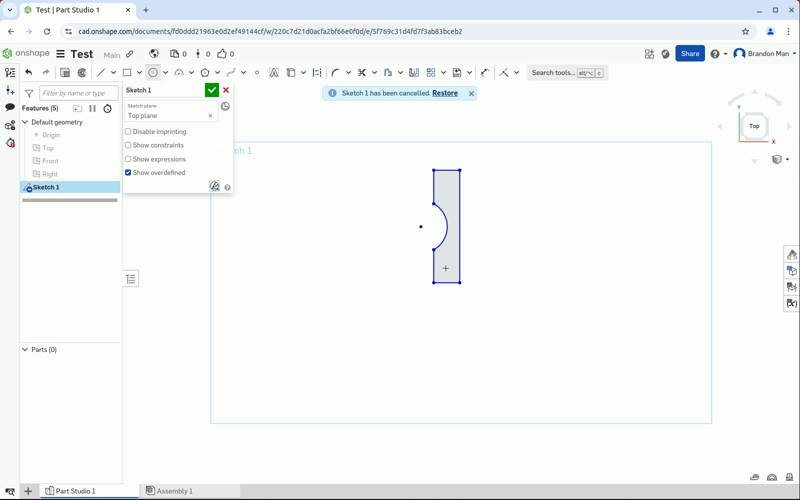
key_up(shift)
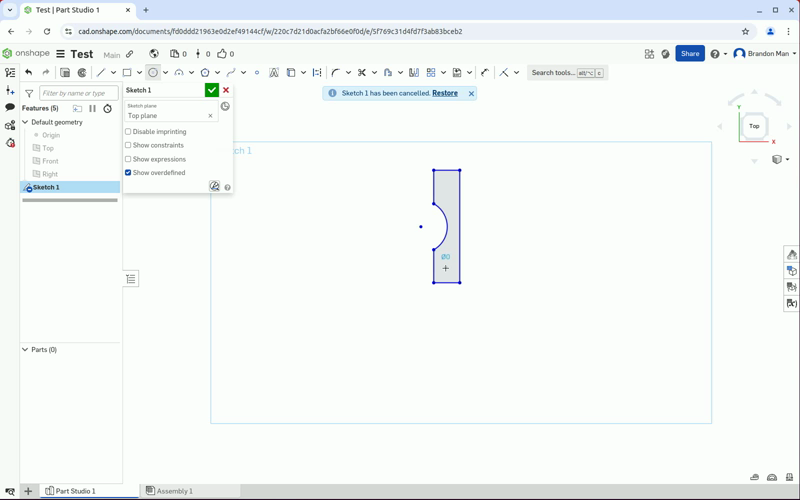
mouse_move(450, 267)
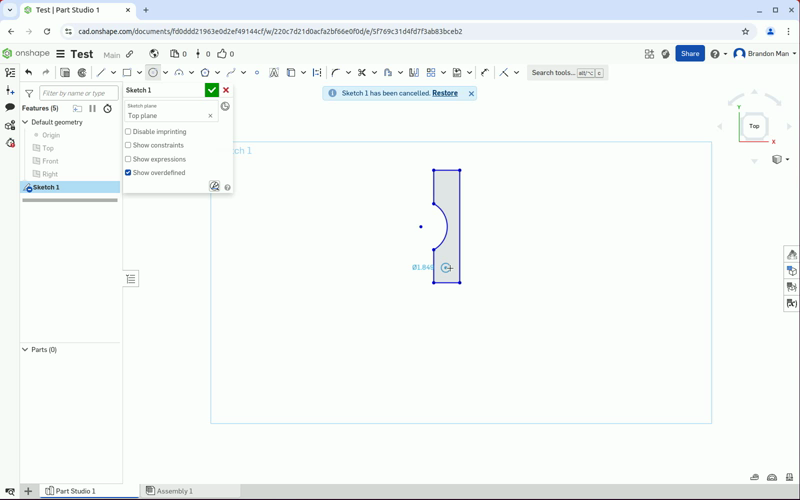
click(450, 267)
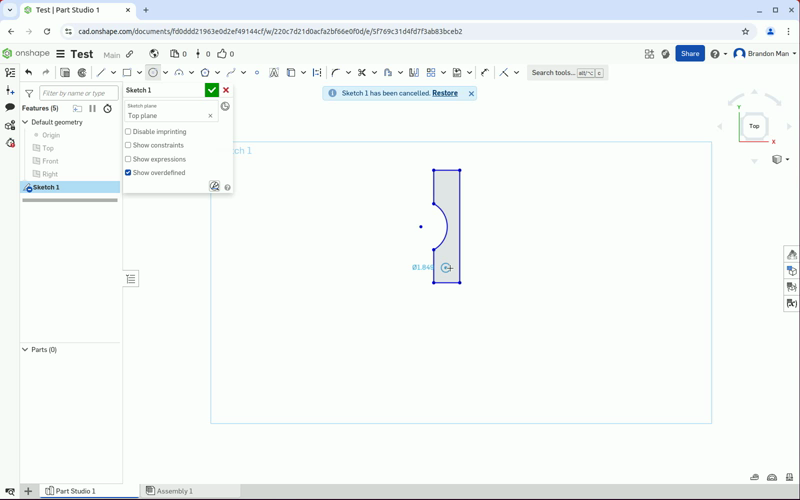
key(esc)
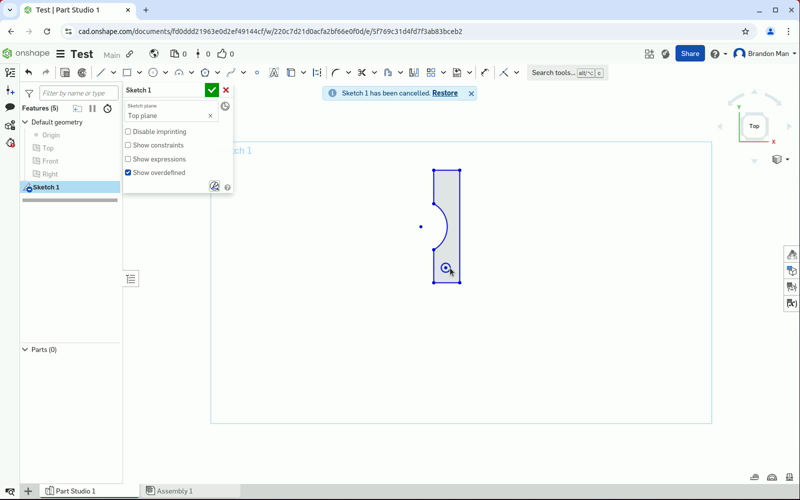
key(c)
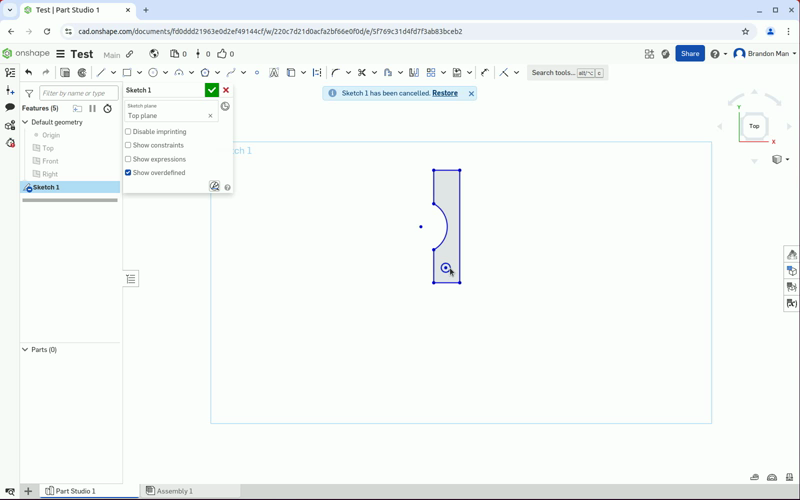
key_down(shift)
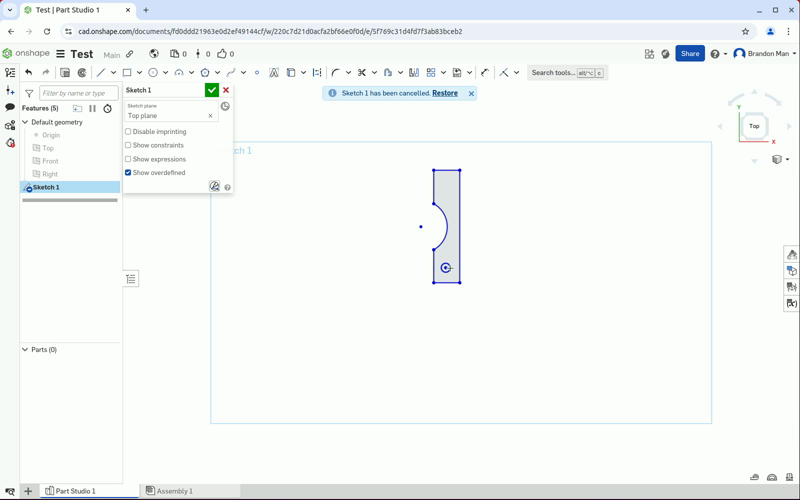
mouse_move(445, 185)
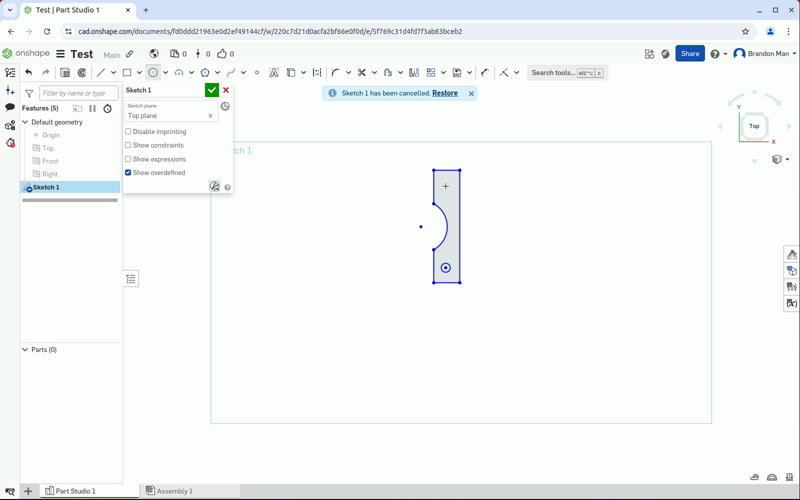
click(445, 185)
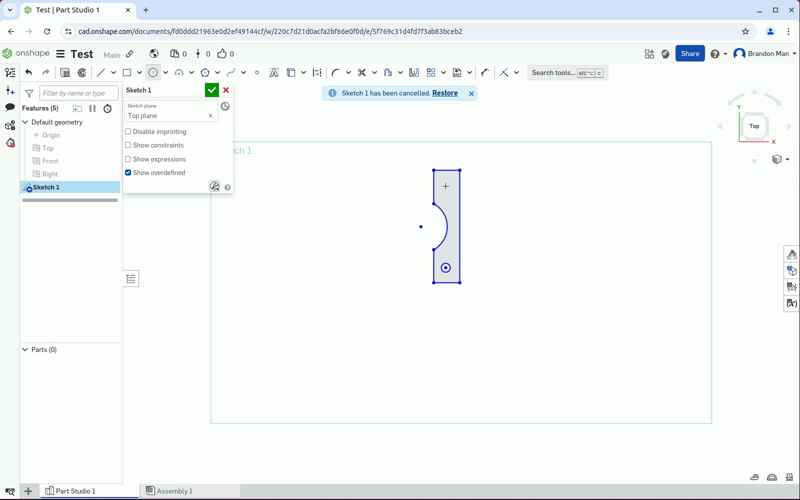
key_up(shift)
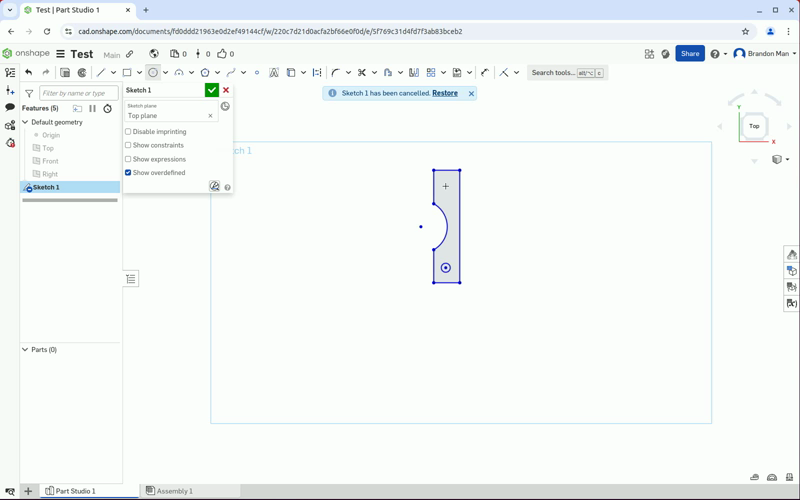
mouse_move(450, 185)
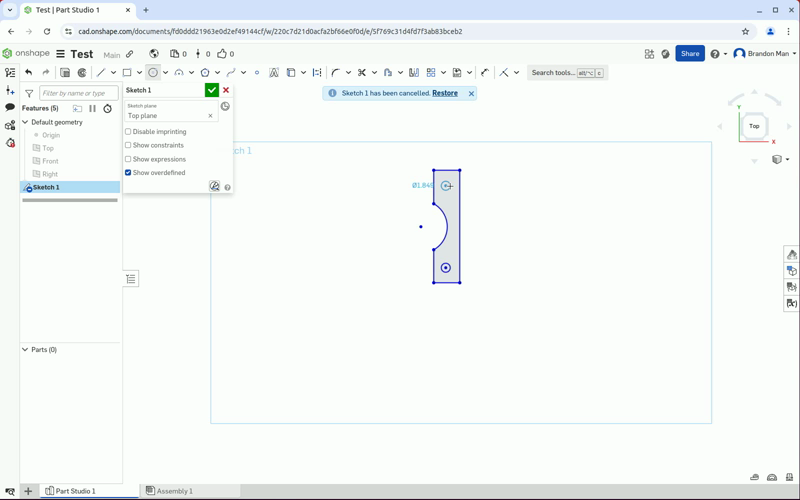
click(450, 185)
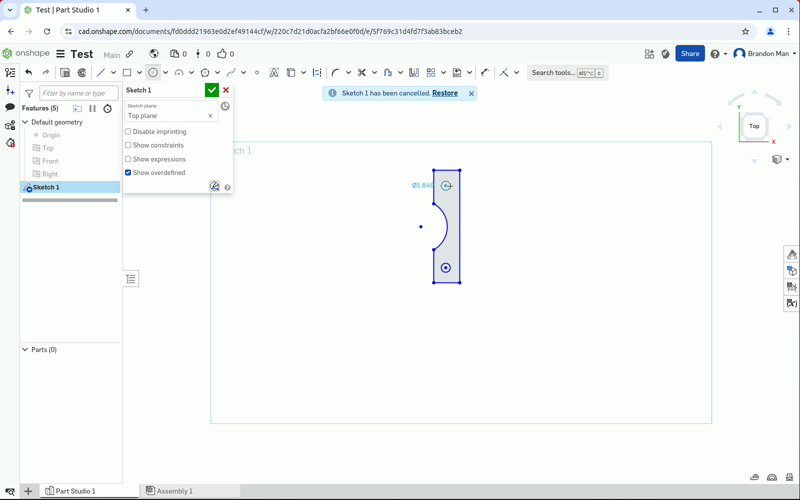
key(esc)
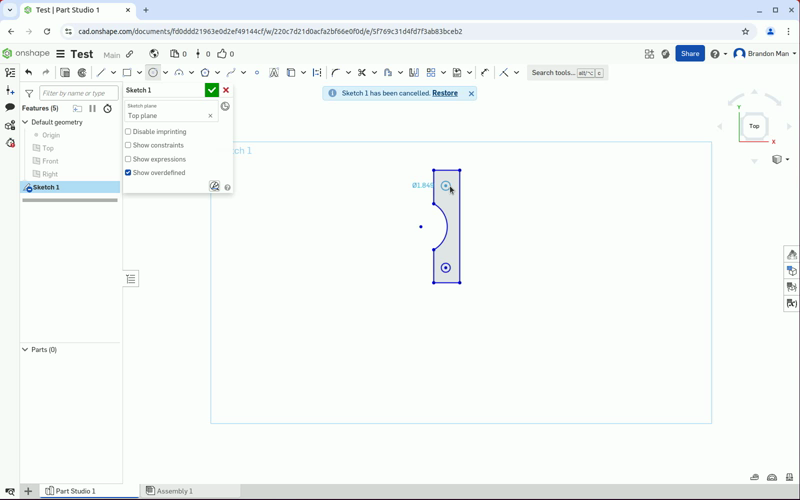
mouse_move(454, 208)
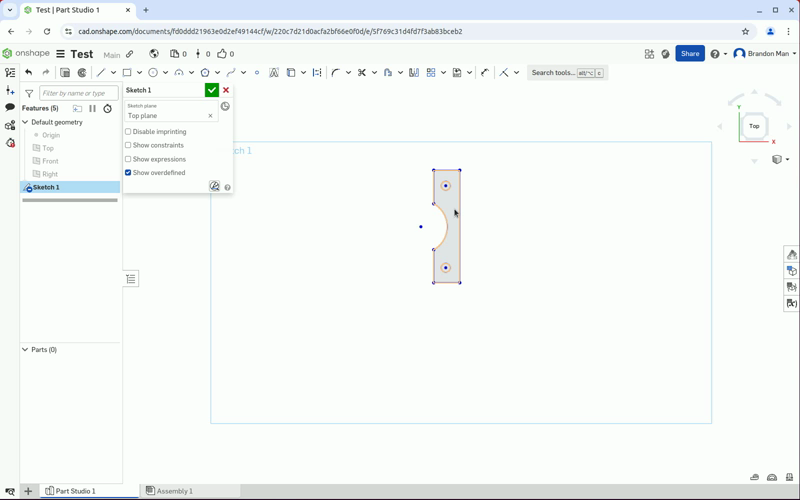
click(454, 208)
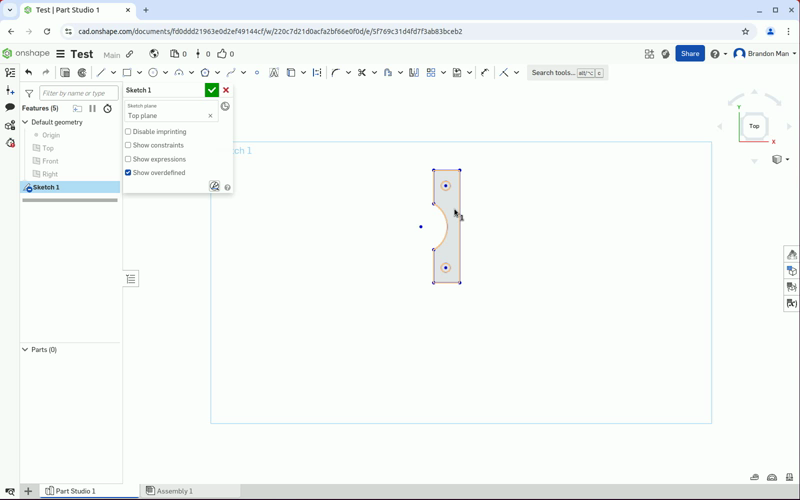
mouse_move(73, 352)
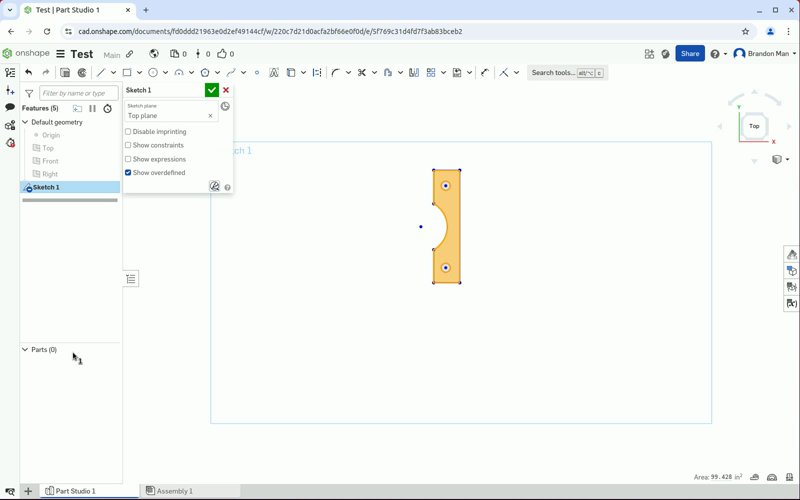
key(shift+y)
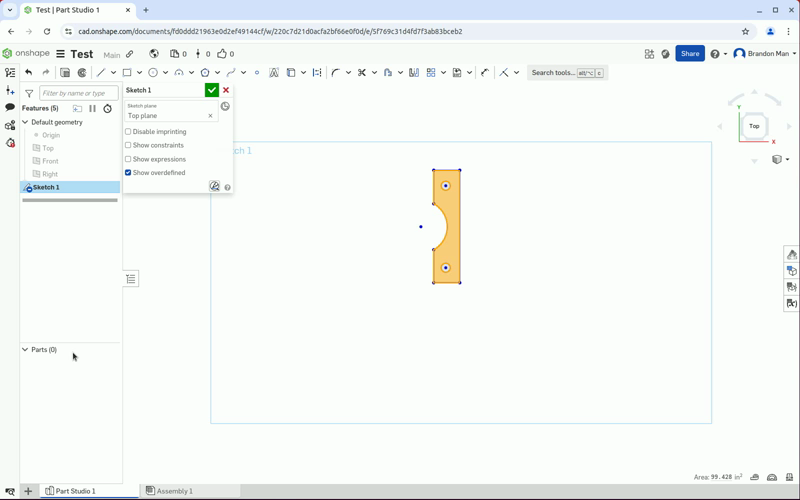
key(shift+e)
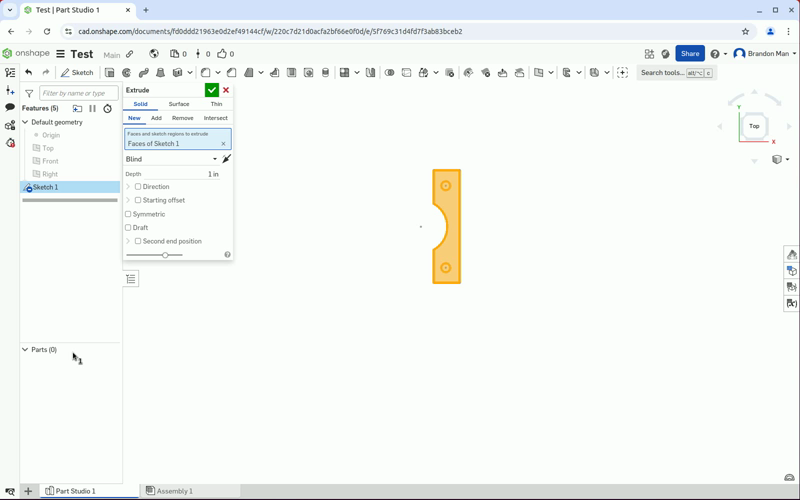
mouse_move(143, 106)
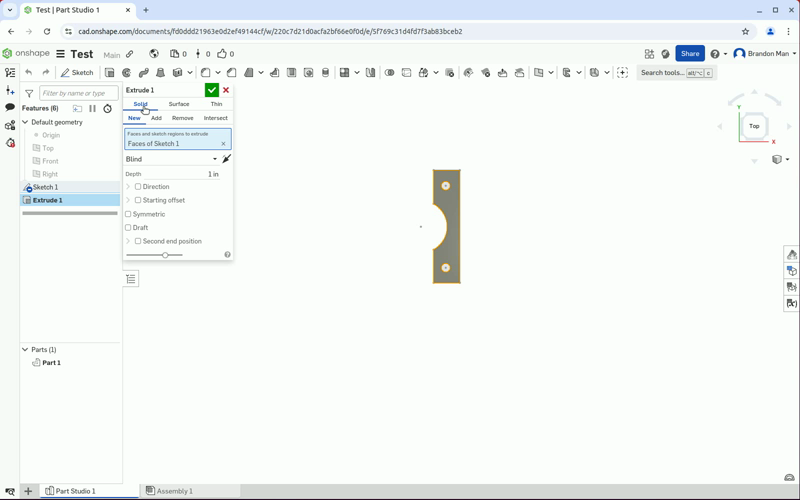
click(143, 106)
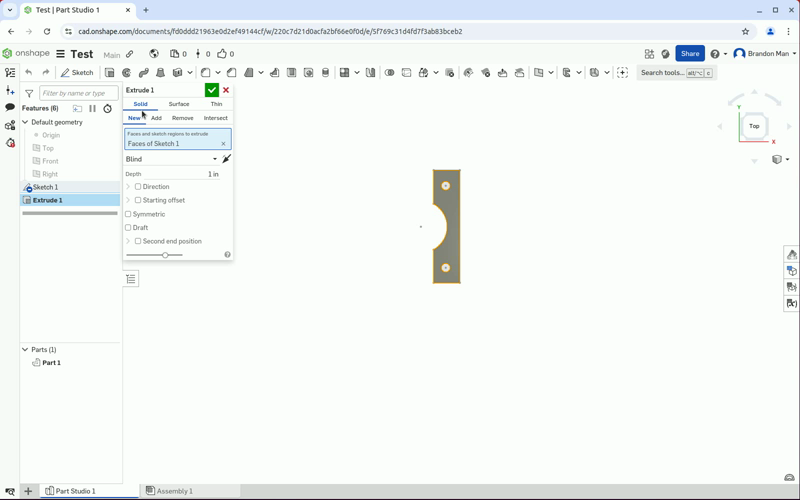
mouse_move(137, 120)
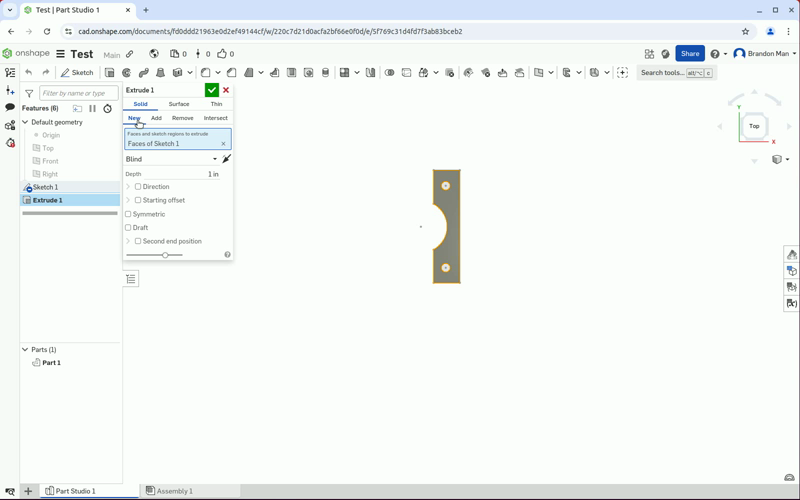
click(137, 120)
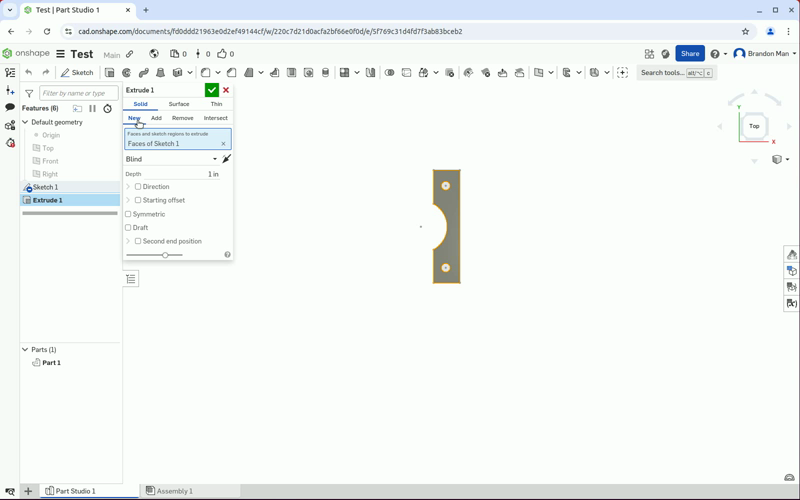
key(tab, 4)
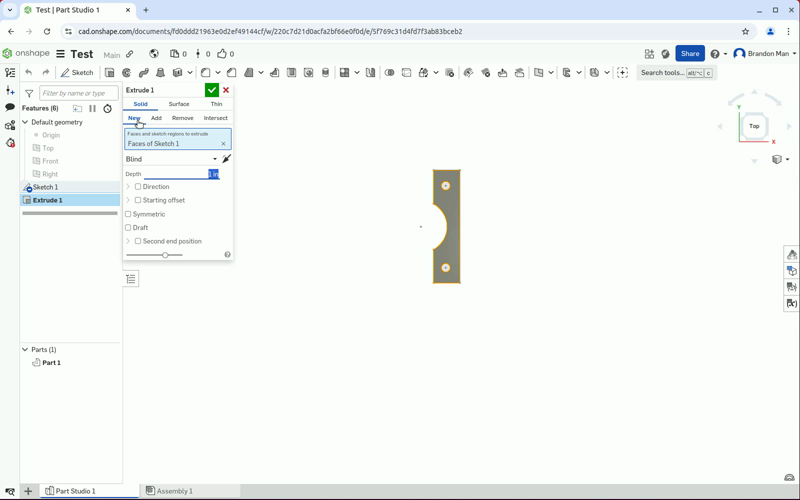
text(6.499)
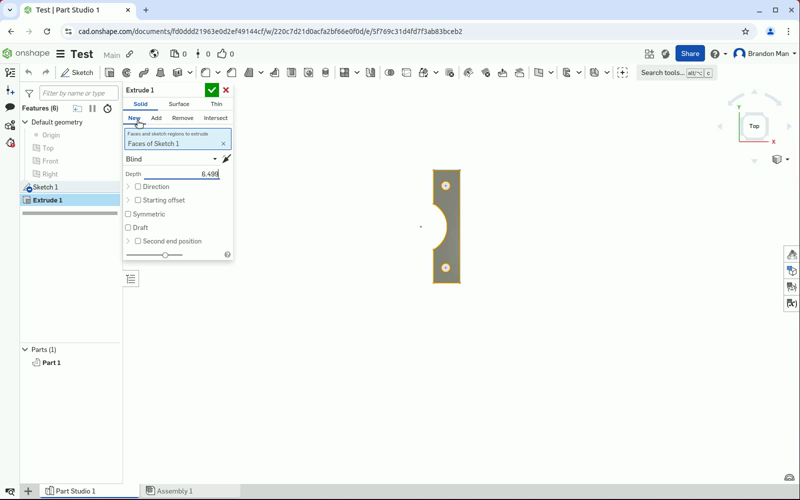
key(enter)
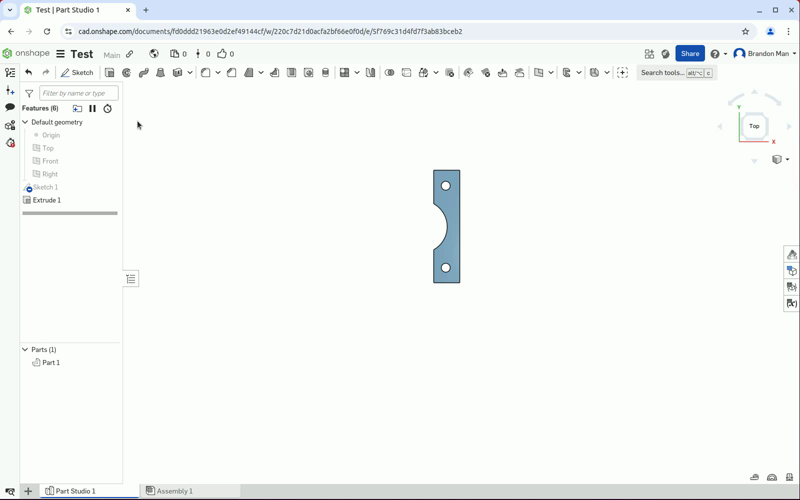
key(shift+h)
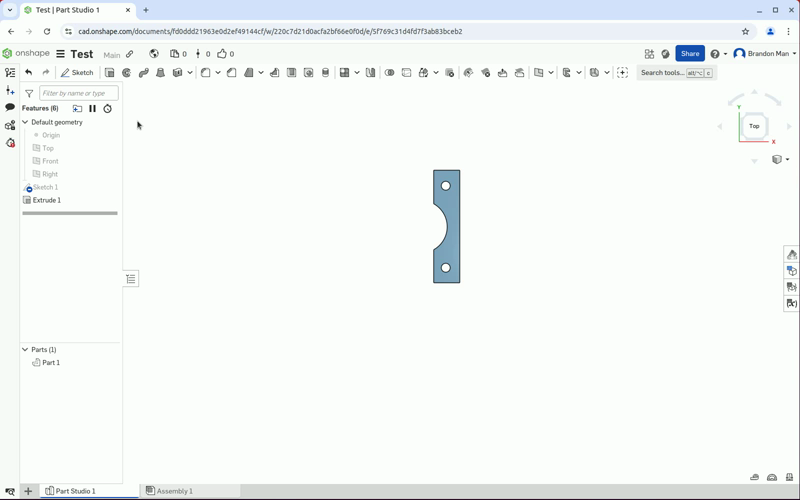
key(shift+h)
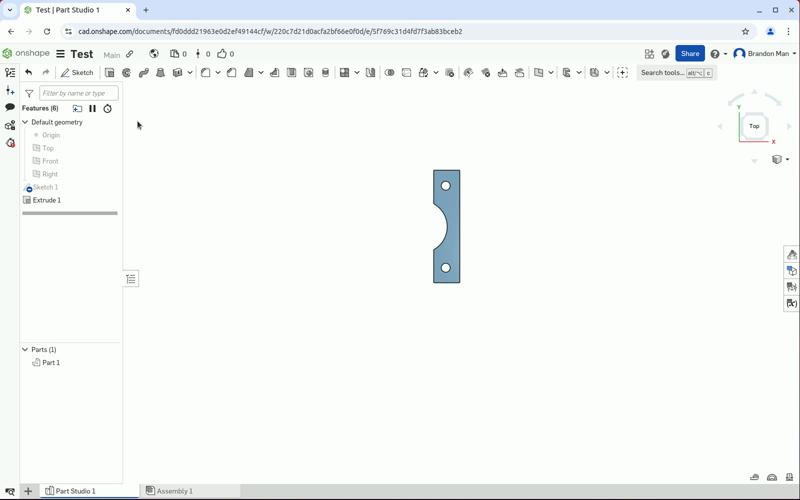
mouse_move(73, 189)
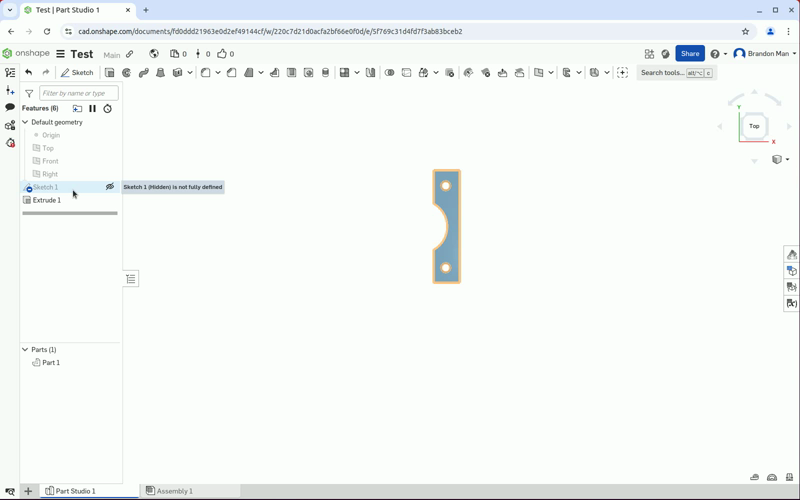
click(73, 189)
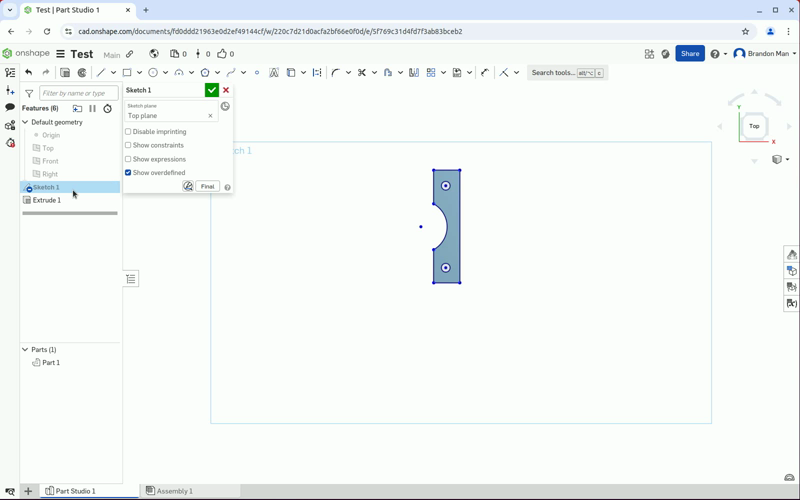
mouse_move(229, 92)
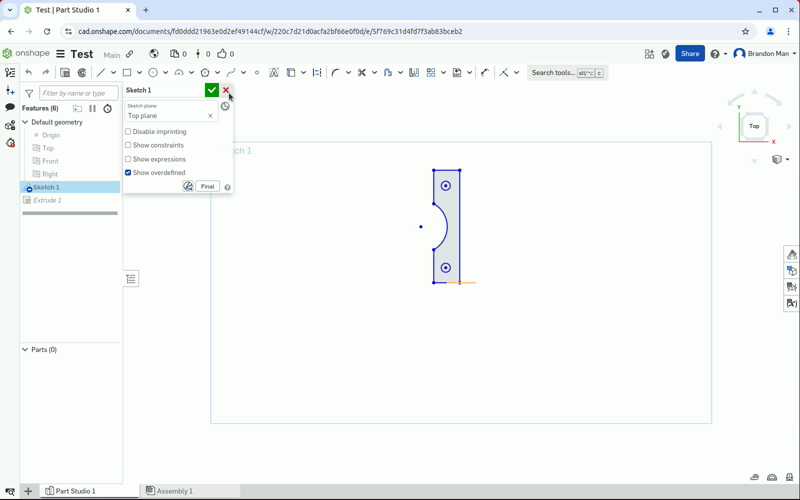
click(229, 92)
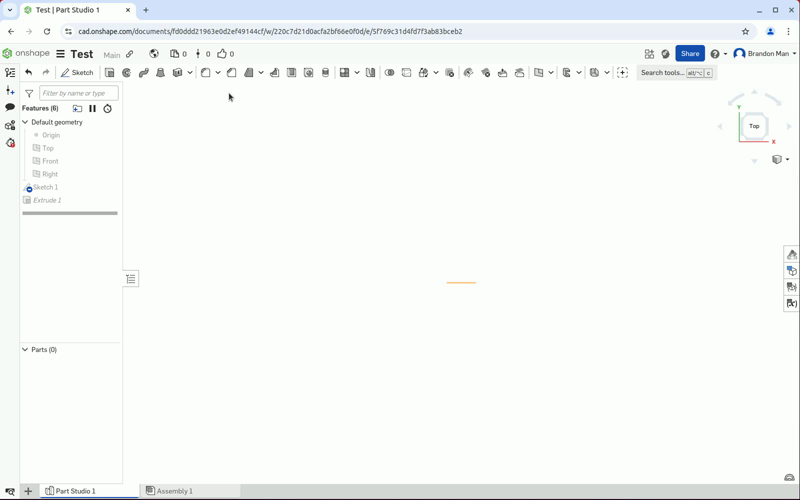
mouse_move(73, 352)
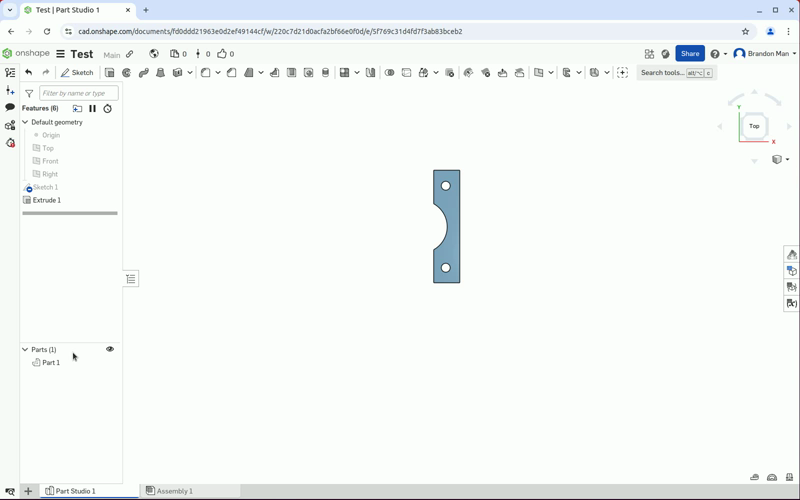
key(y)
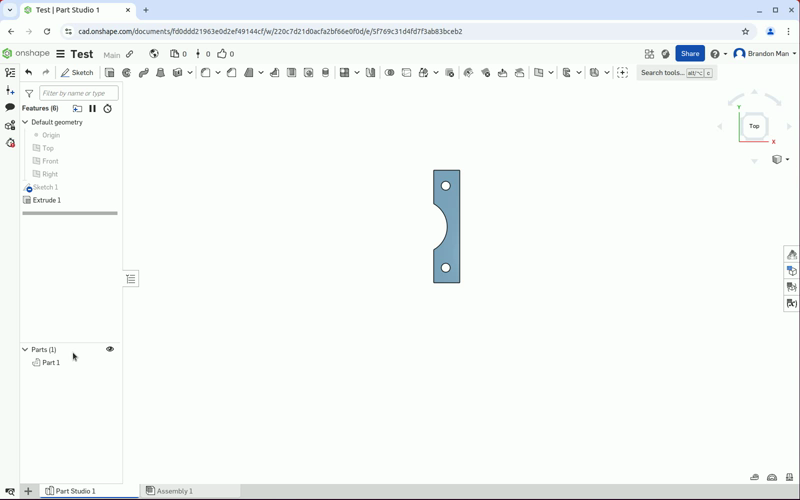
key(shift+p)
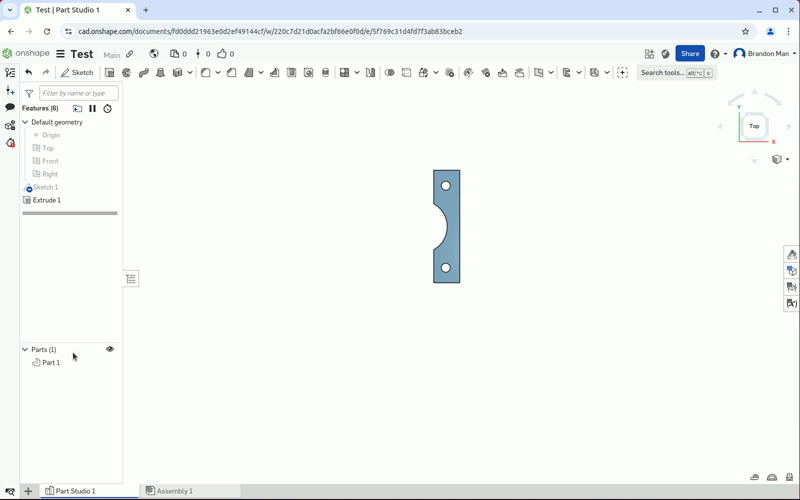
key(space)
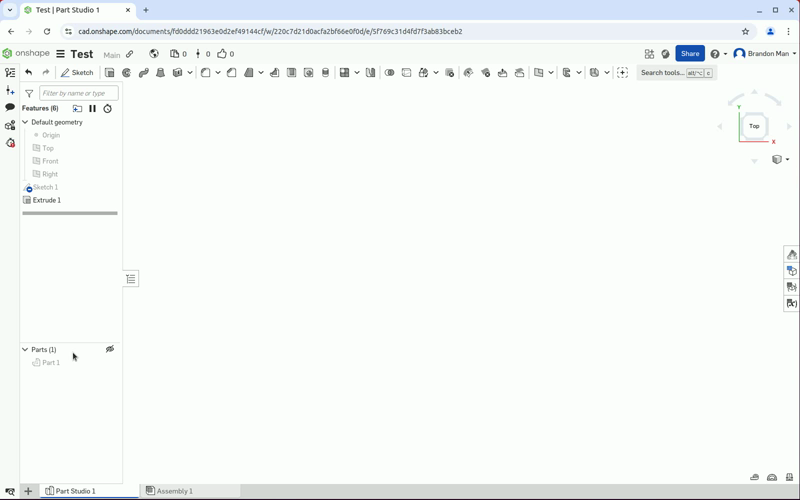
key_down(shift)
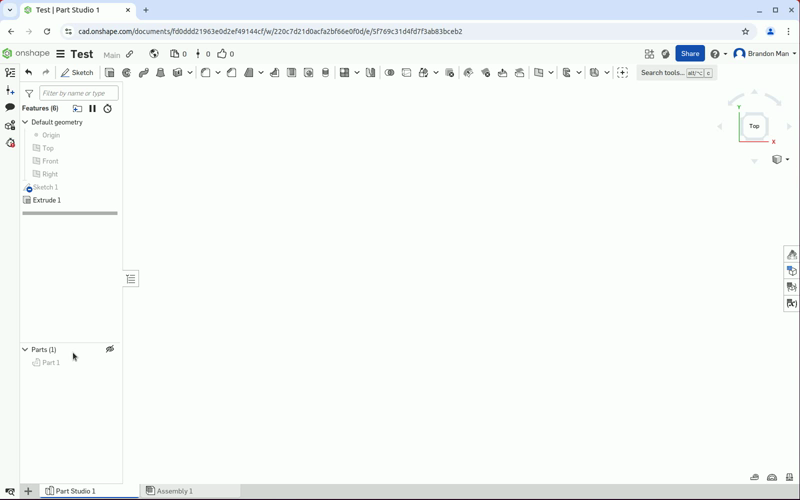
key(up)
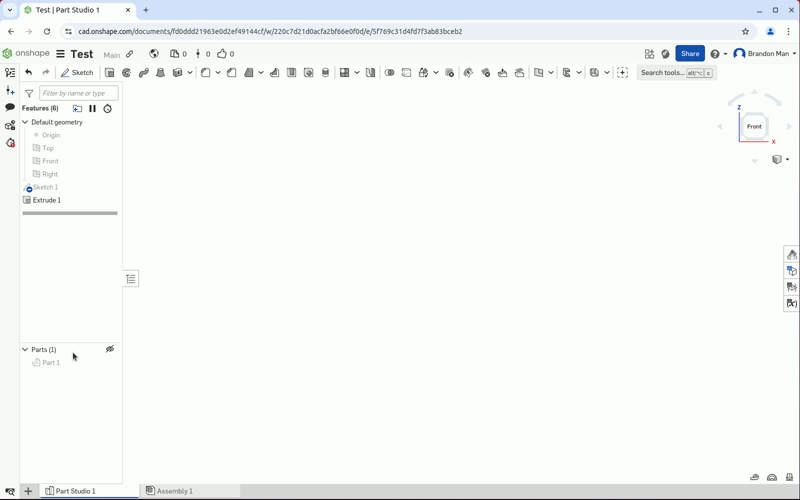
key_up(shift)
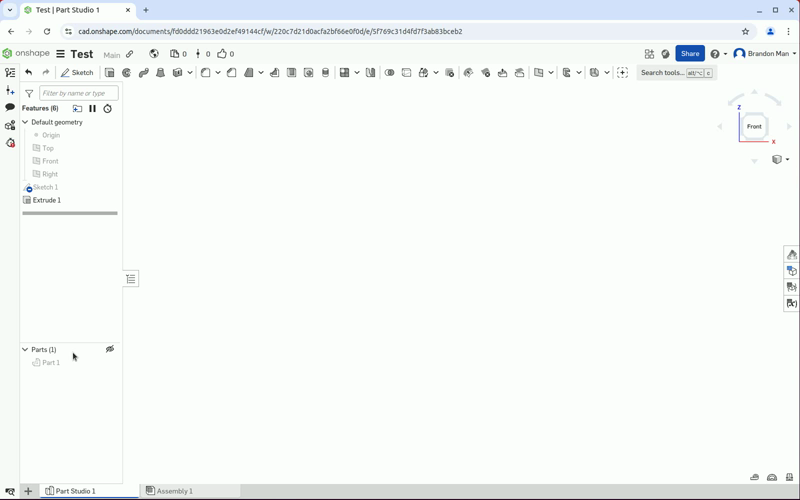
key(space)
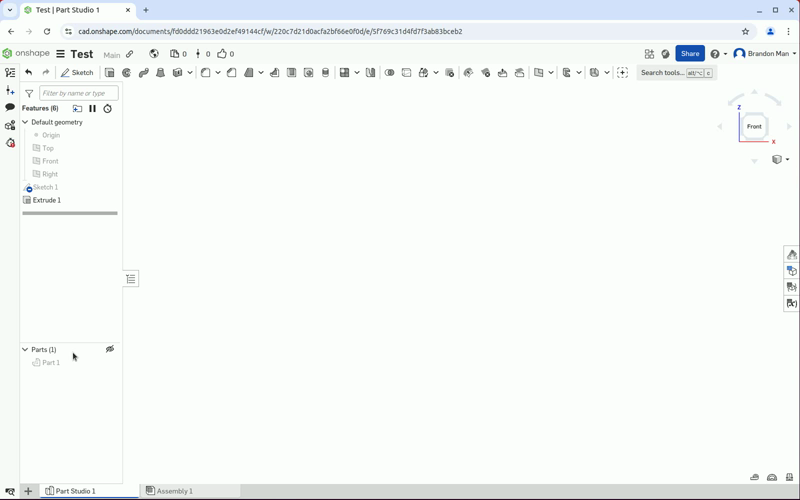
key_down(shift)
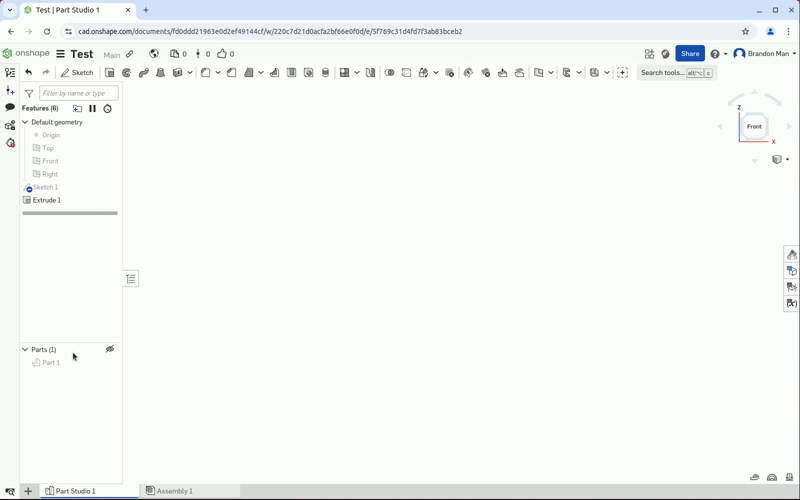
key(left)
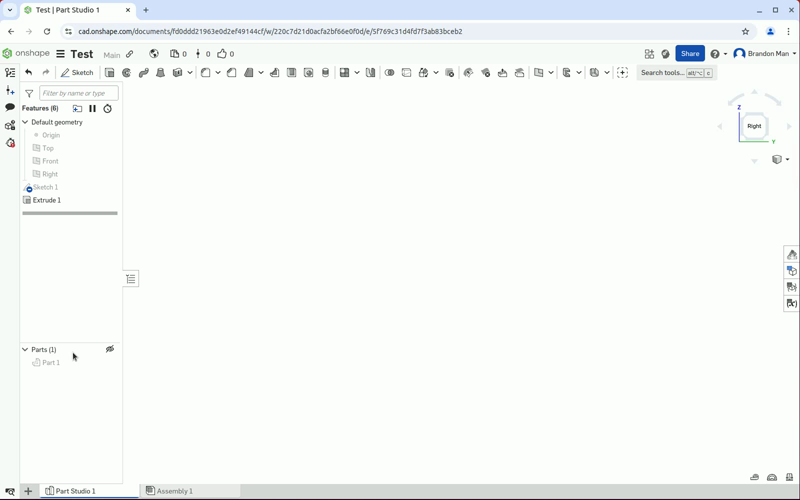
key_up(shift)
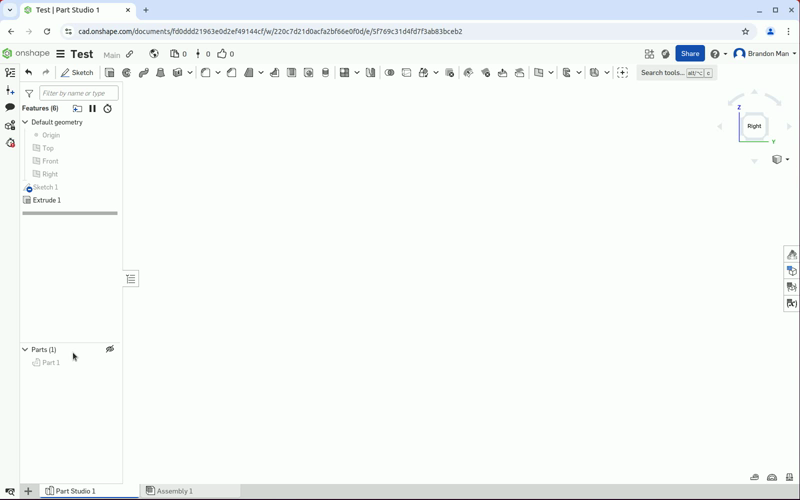
mouse_move(73, 352)
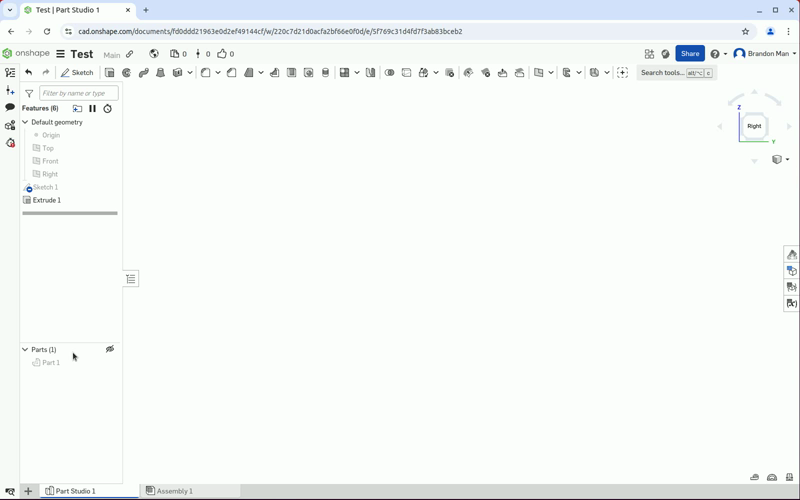
key(shift+y)
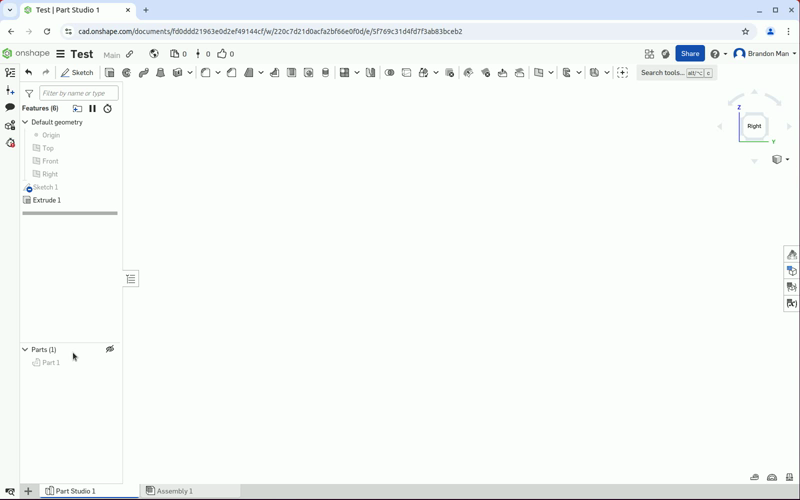
key(shift+s)
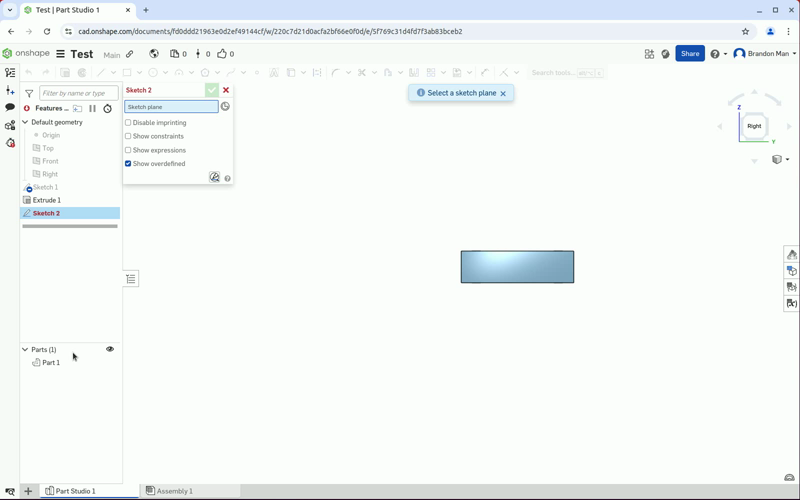
mouse_move(73, 176)
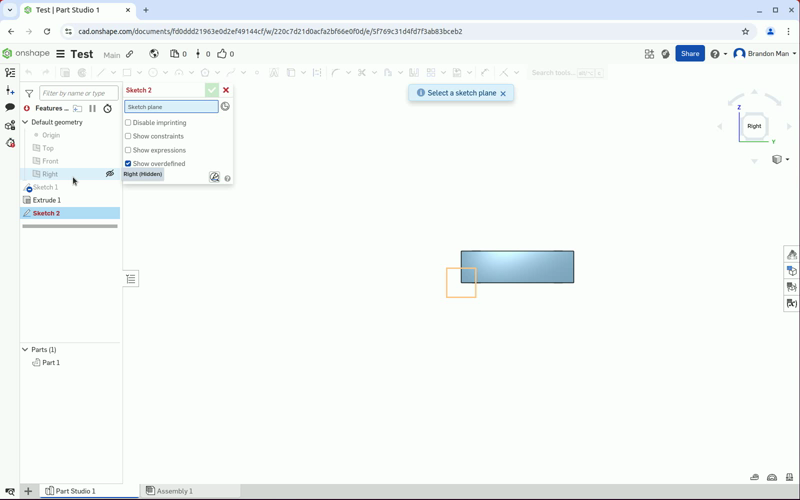
click(73, 176)
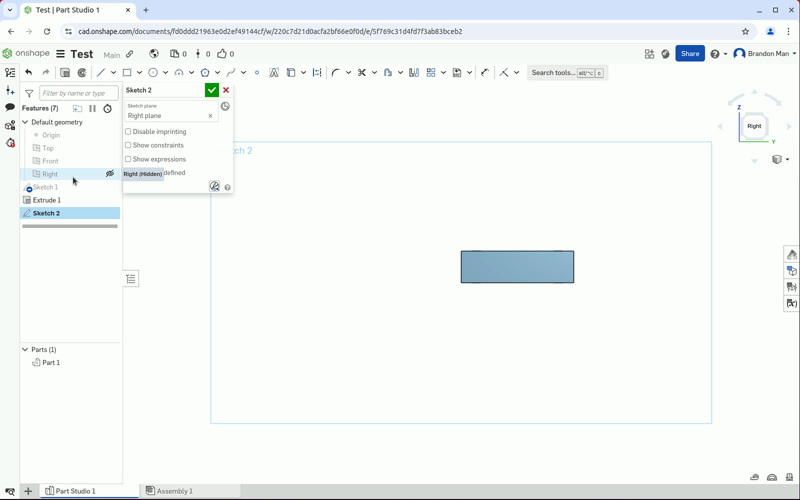
mouse_move(73, 352)
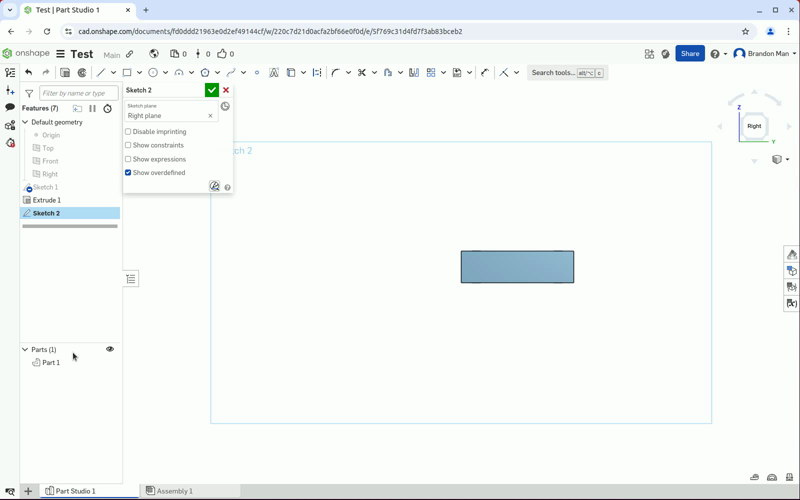
key(y)
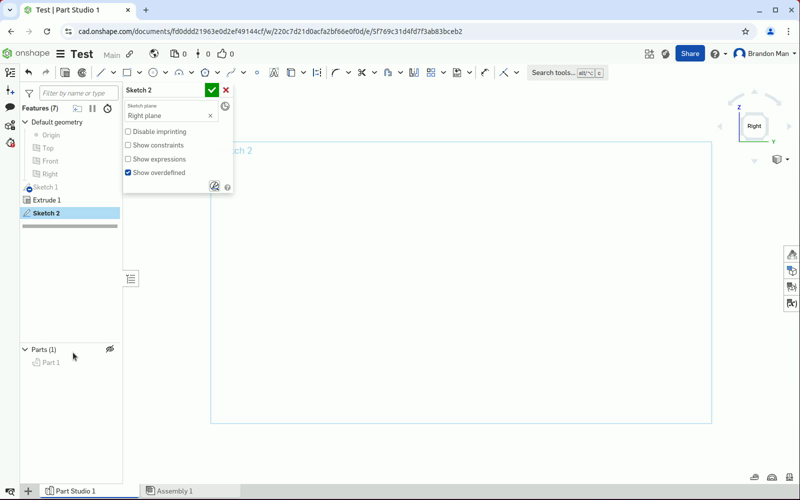
key(c)
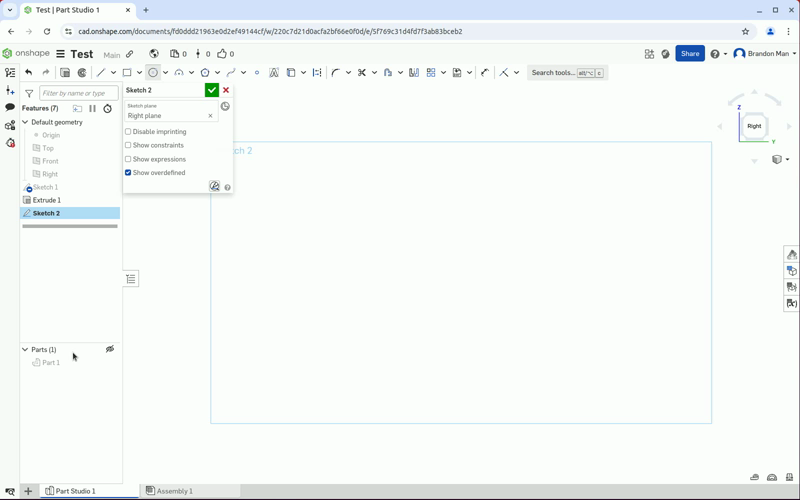
key_down(shift)
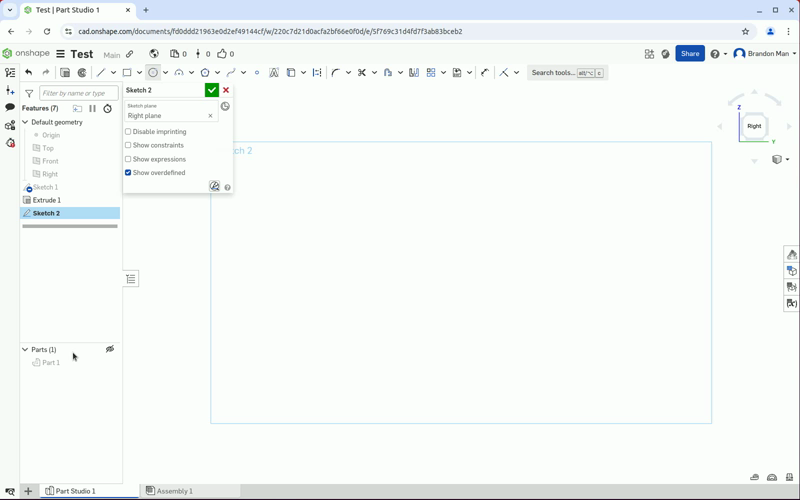
mouse_move(544, 266)
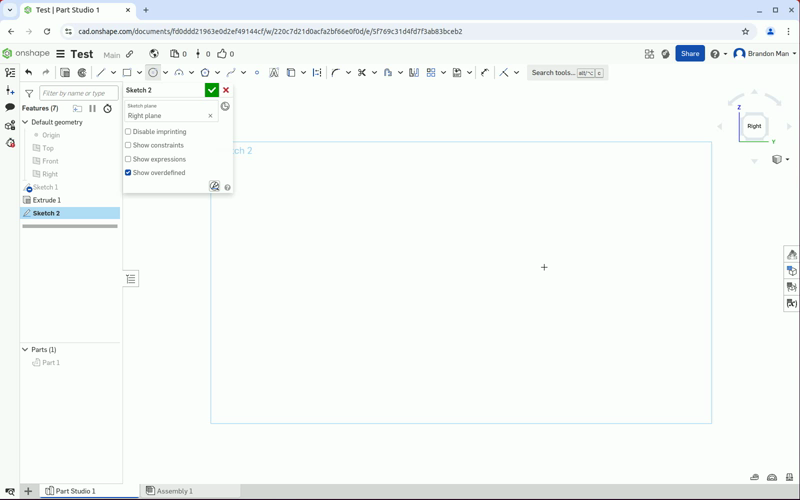
click(544, 266)
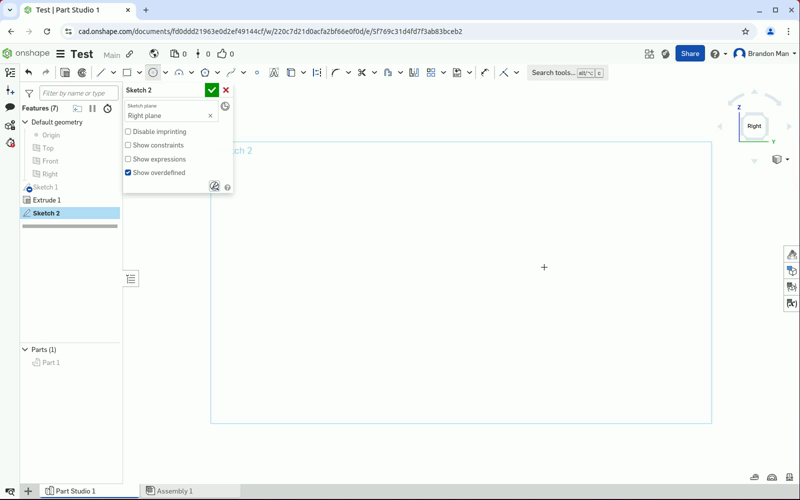
key_up(shift)
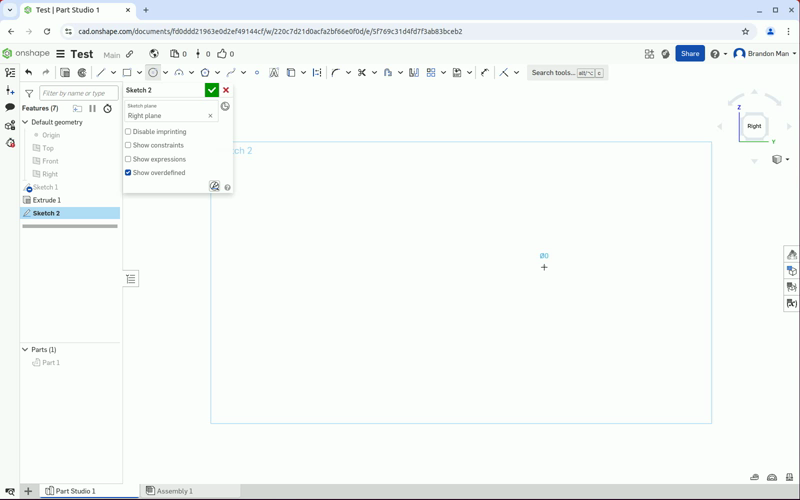
mouse_move(550, 266)
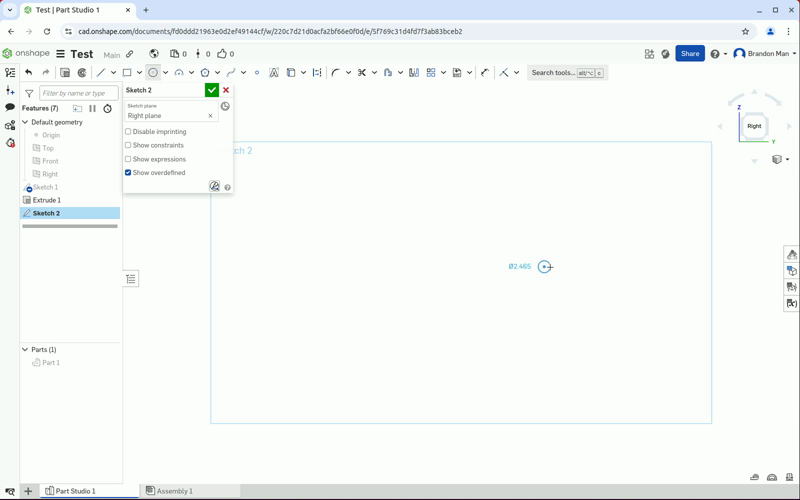
click(550, 266)
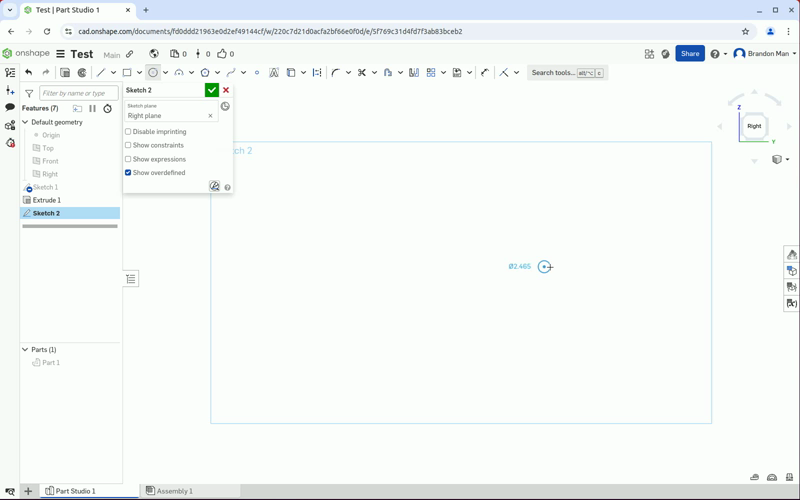
key(esc)
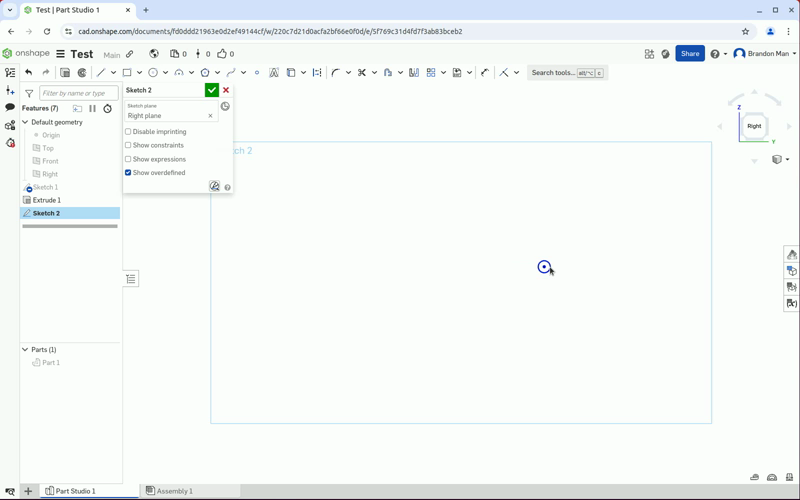
mouse_move(546, 271)
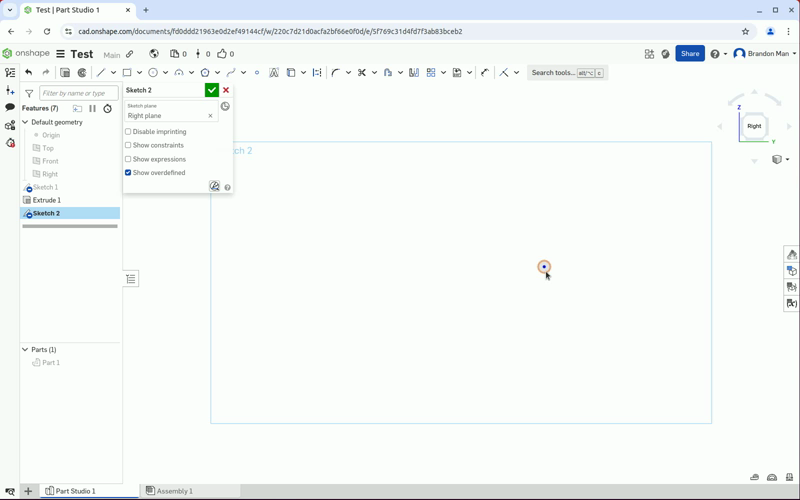
scroll(6)
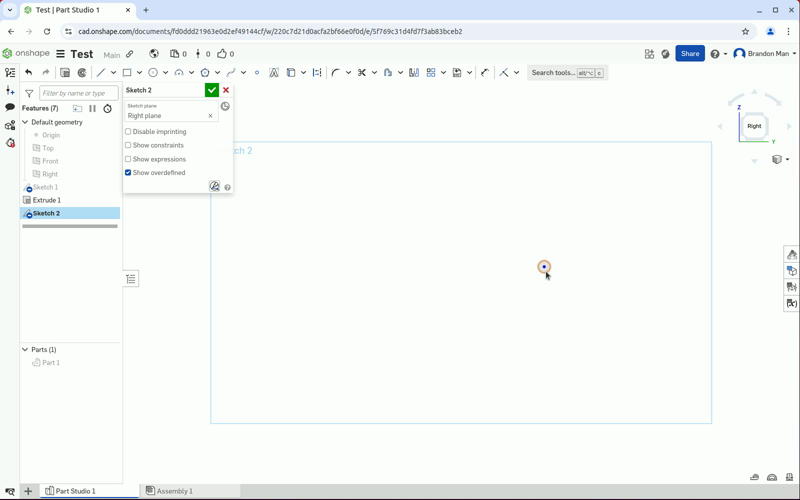
scroll(6)
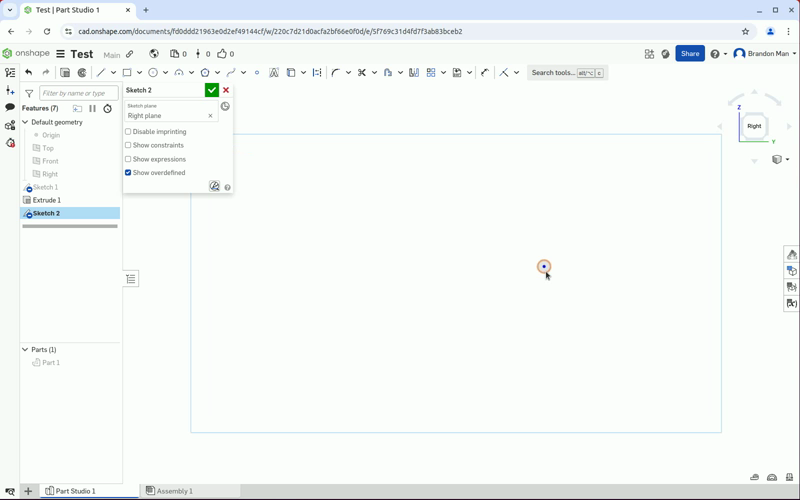
scroll(6)
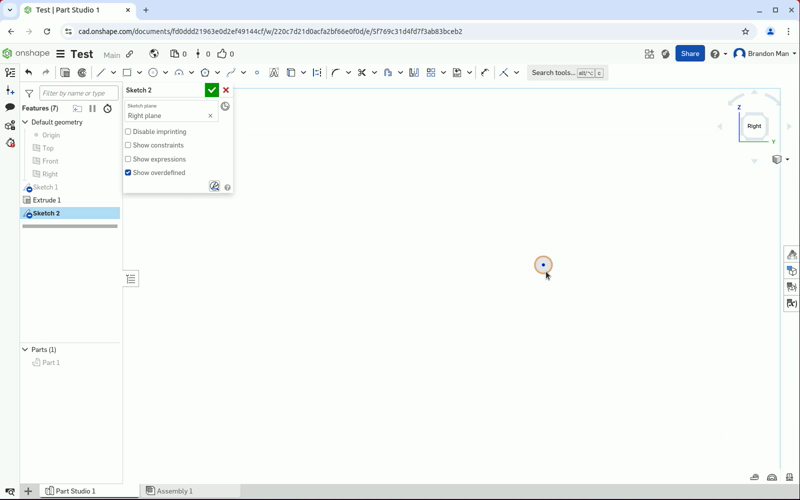
scroll(6)
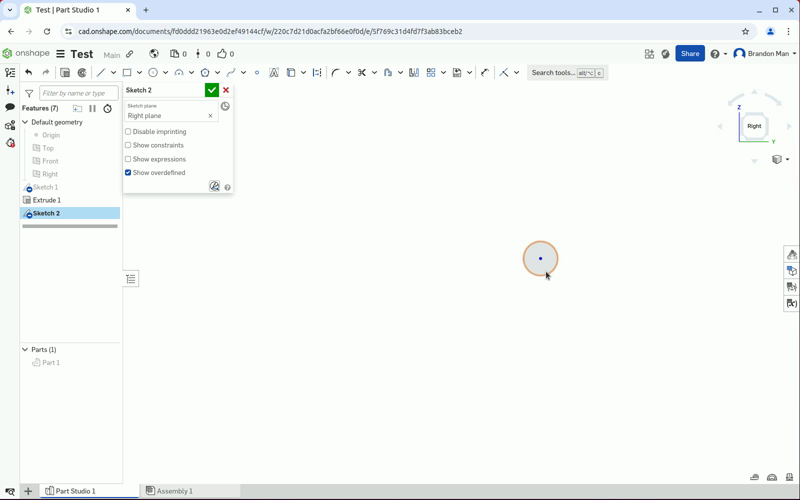
scroll(6)
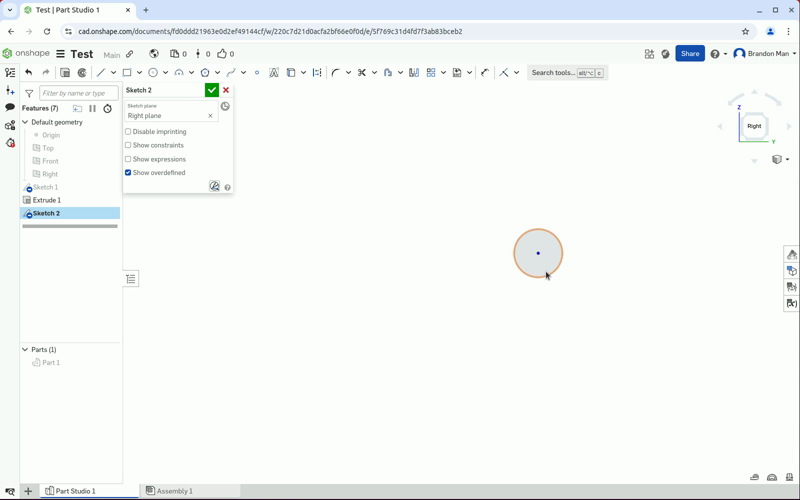
scroll(6)
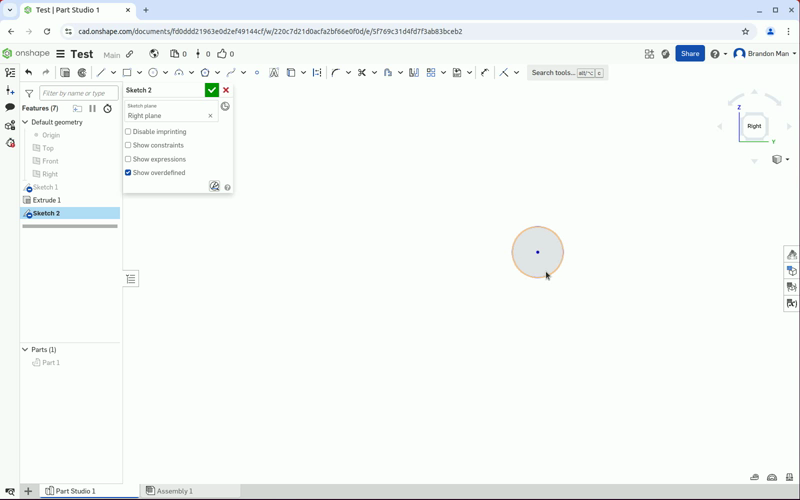
scroll(6)
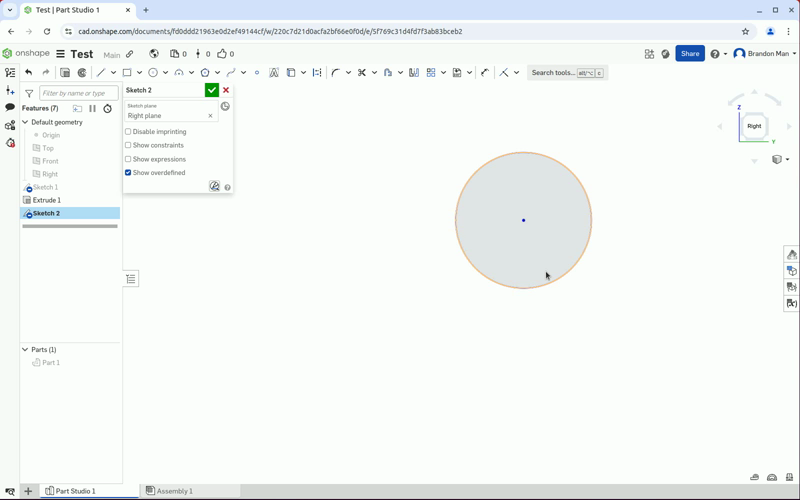
click(546, 271)
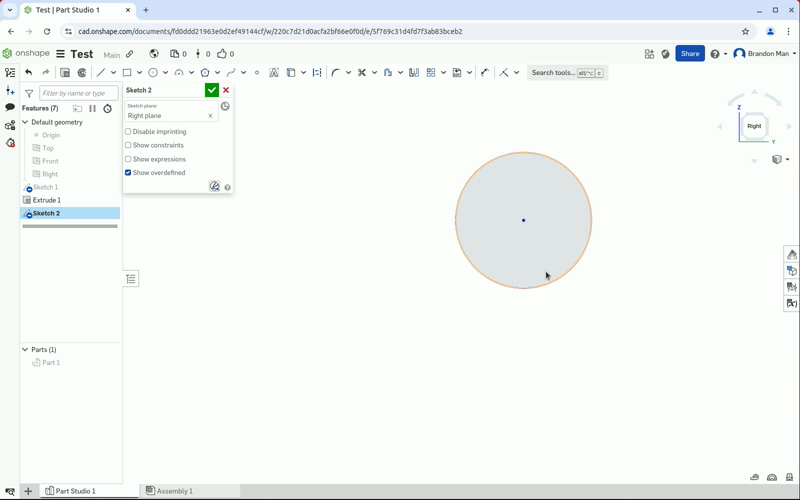
scroll(-6)
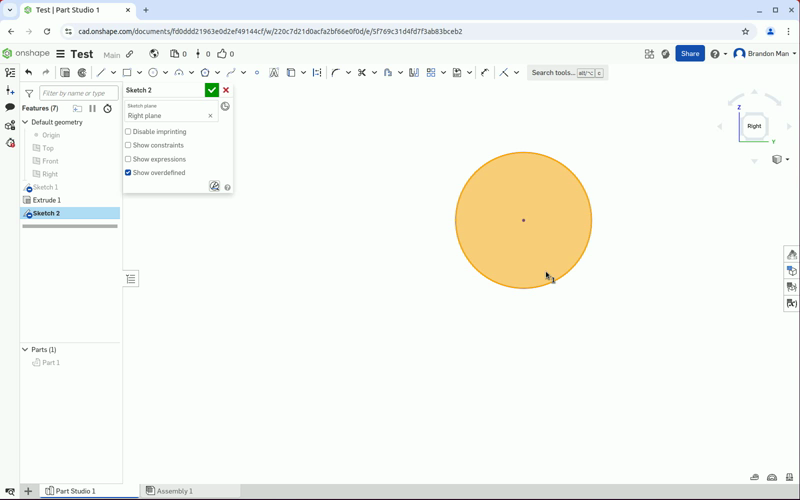
scroll(-6)
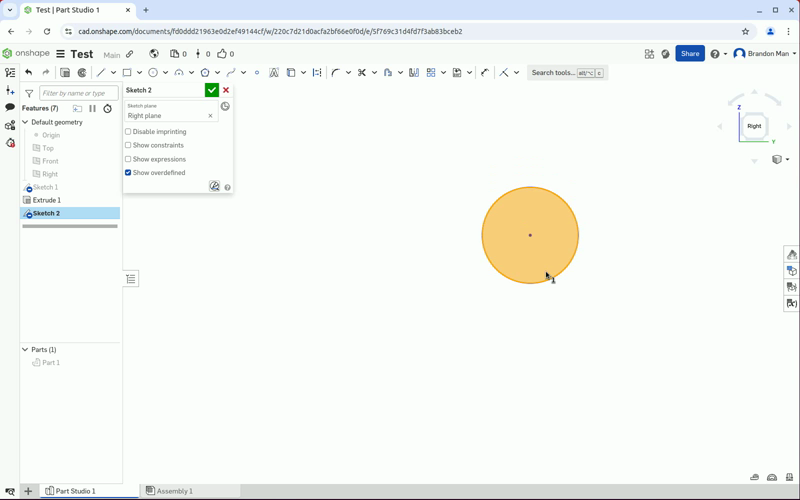
scroll(-6)
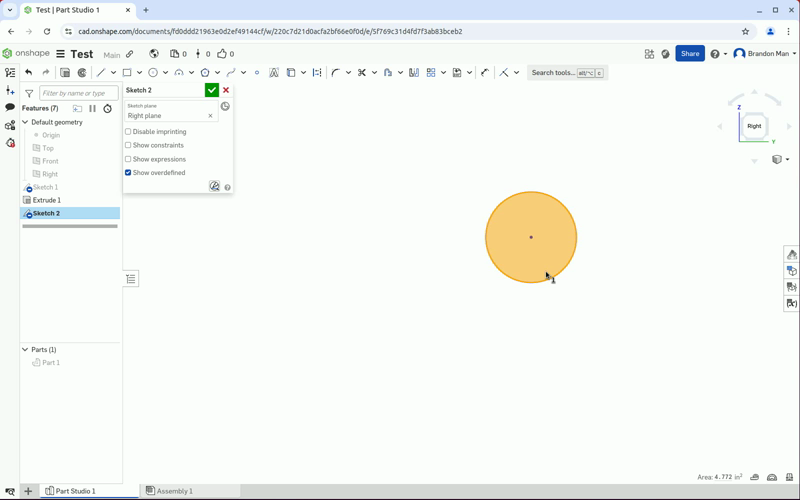
scroll(-6)
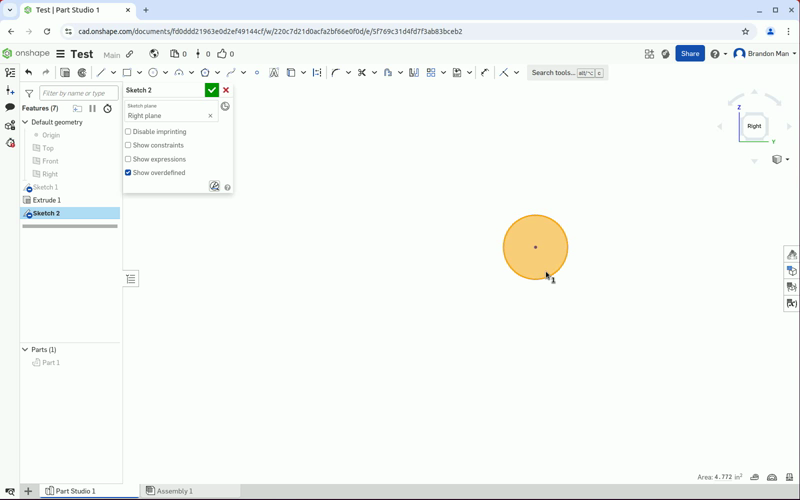
scroll(-6)
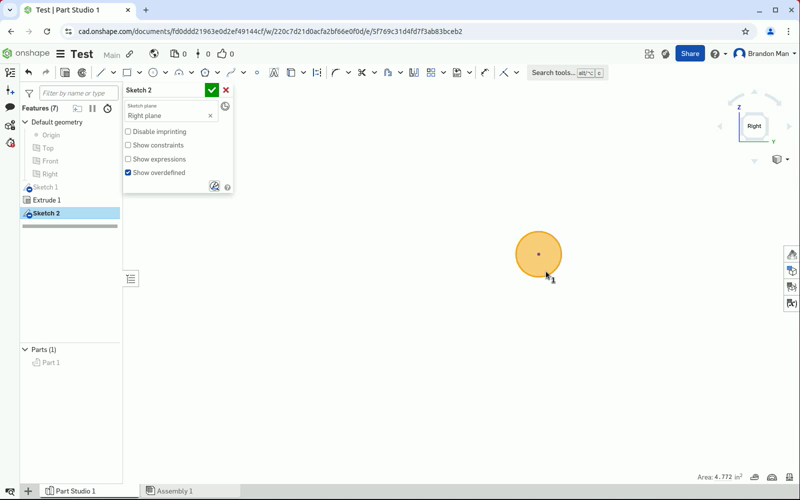
scroll(-6)
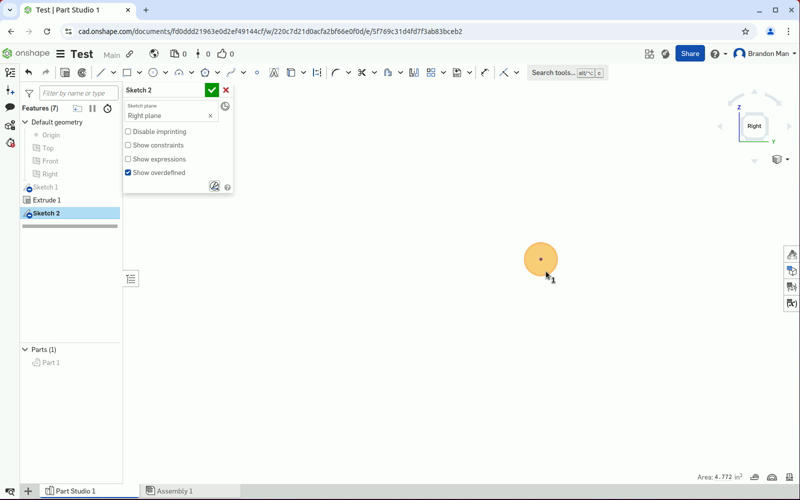
scroll(-6)
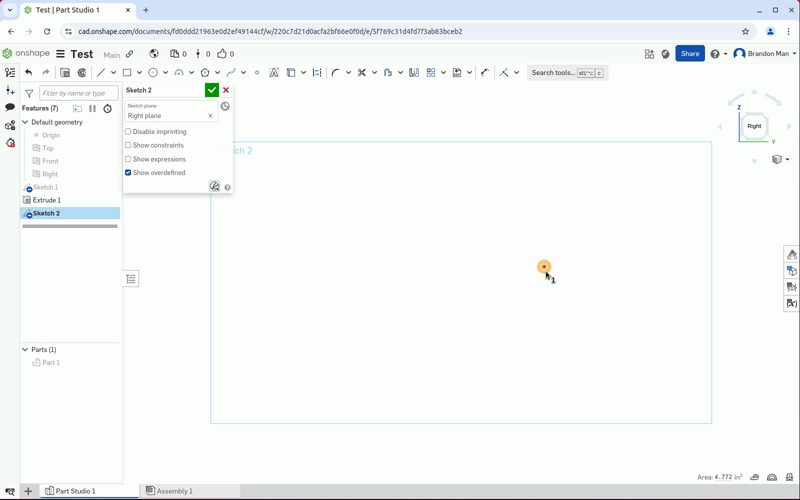
mouse_move(73, 352)
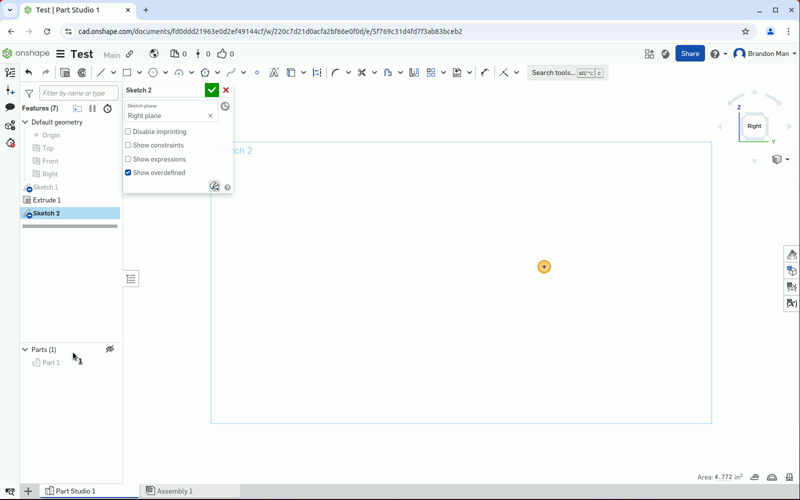
key(shift+y)
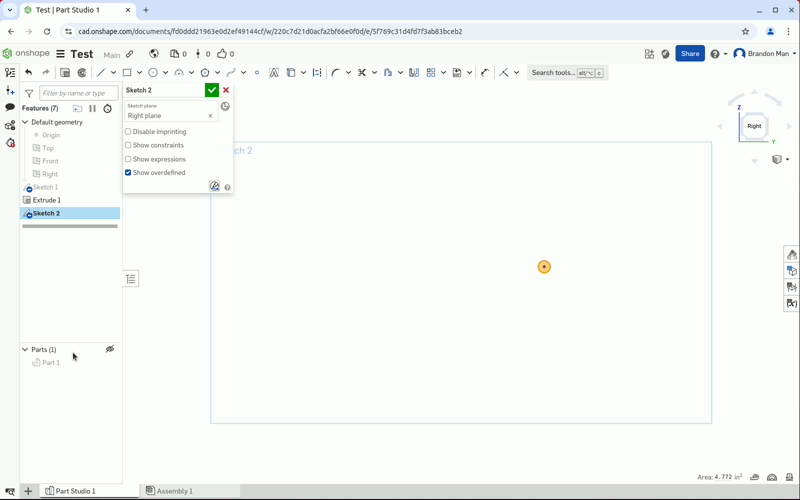
key(shift+e)
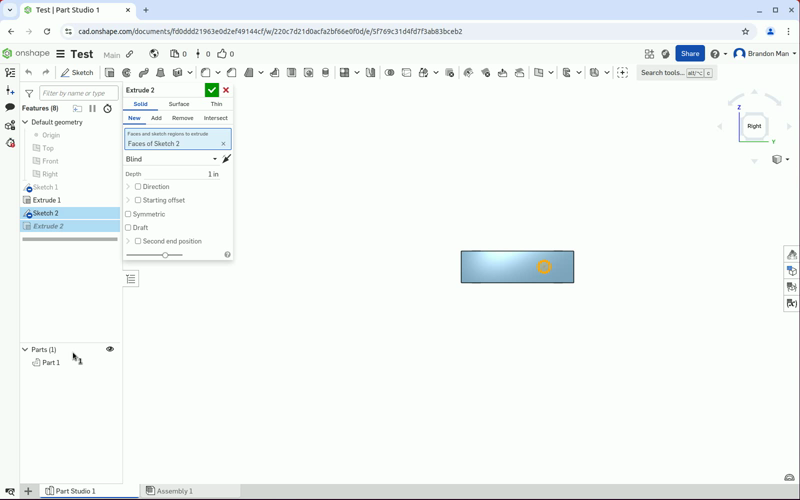
mouse_move(143, 106)
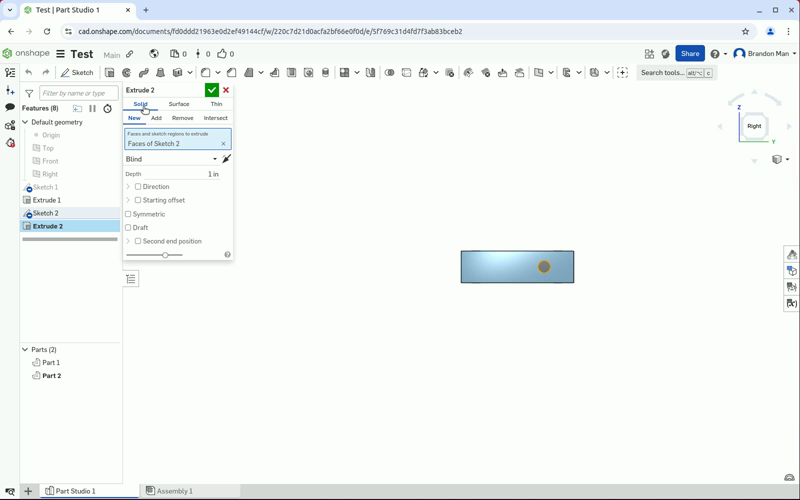
click(143, 106)
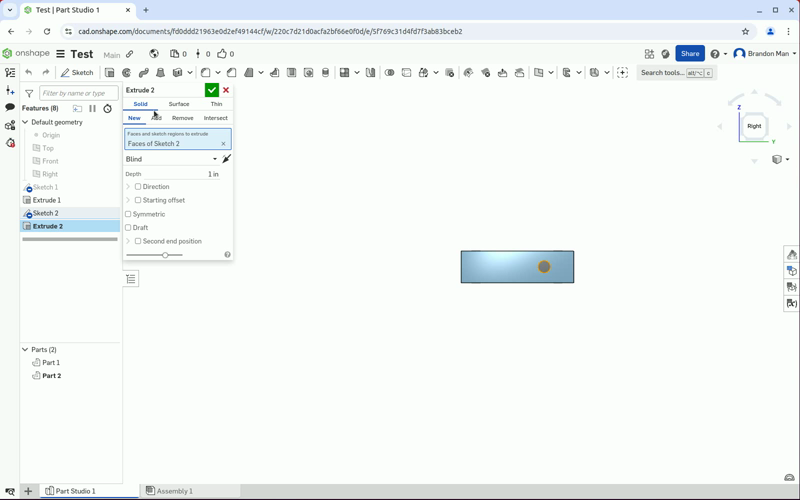
mouse_move(186, 120)
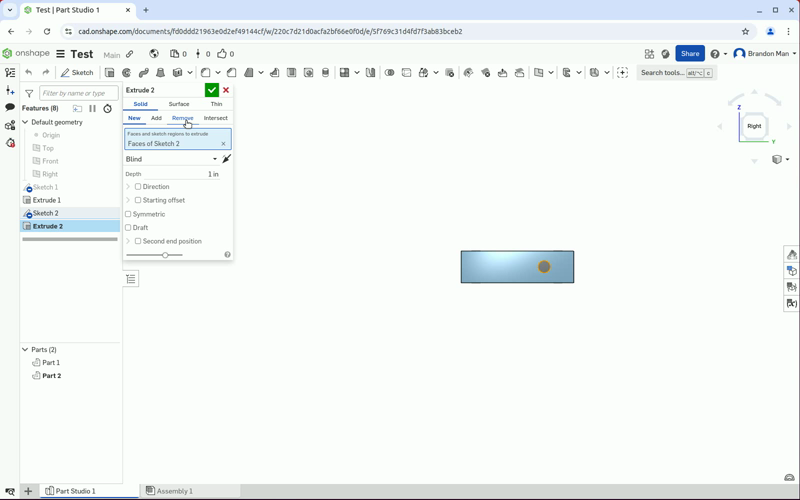
click(186, 120)
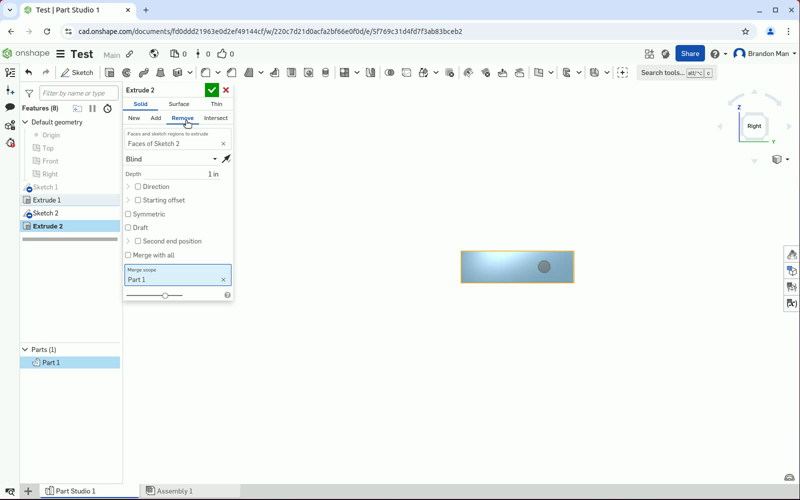
key(tab, 4)
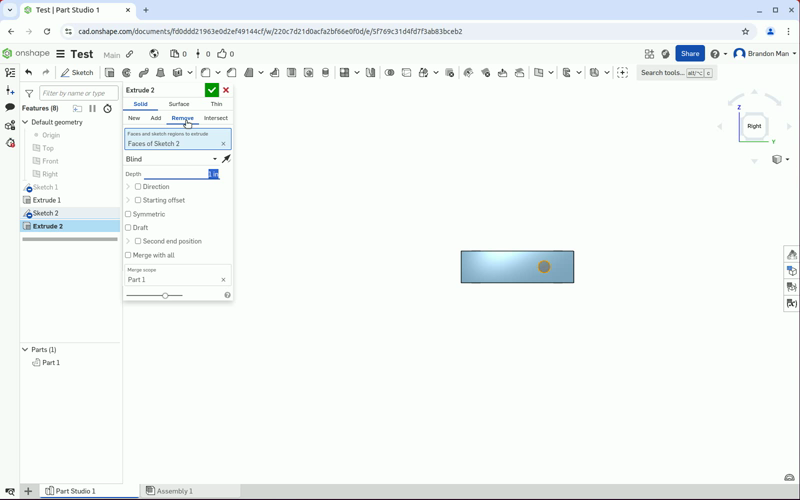
text(13.721)
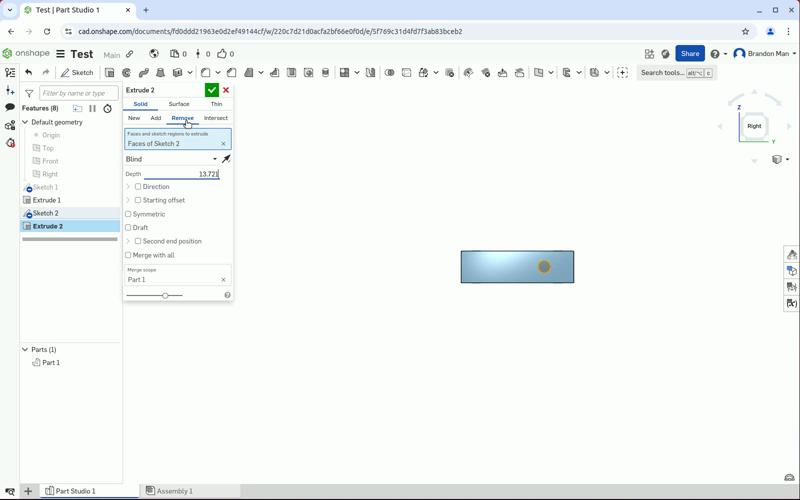
key(tab, 6)
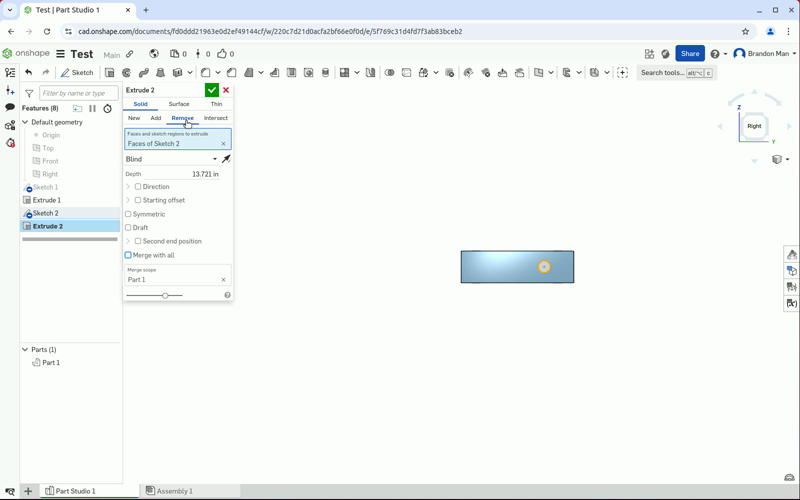
key(space)
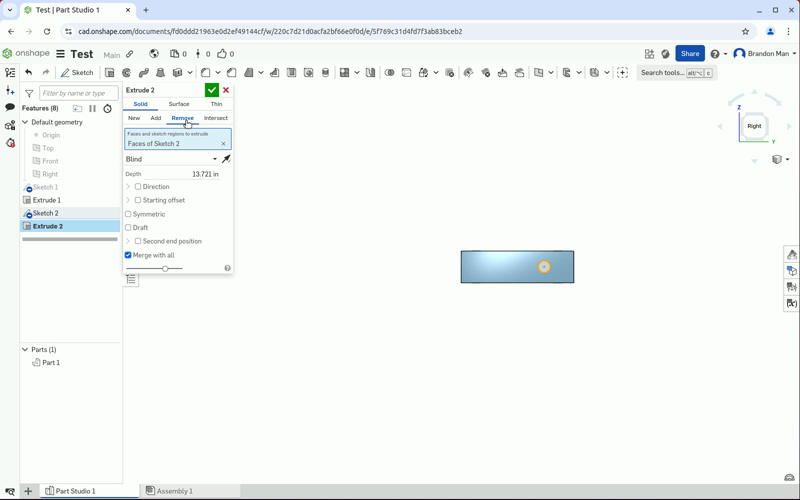
key(enter)
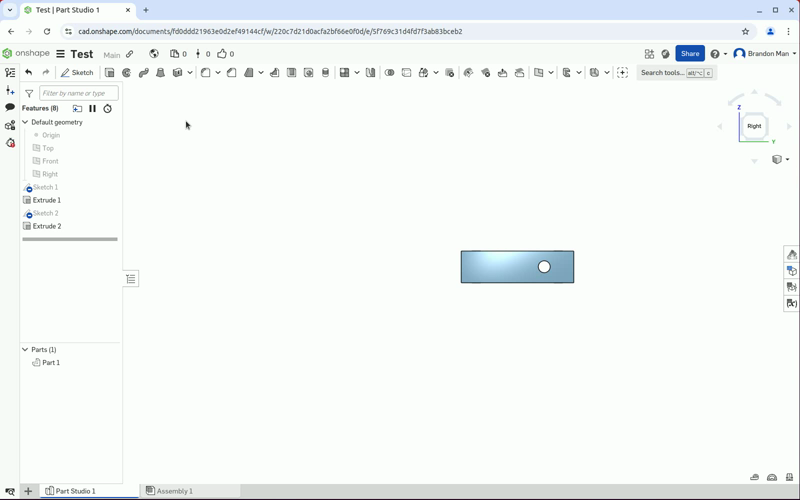
key(shift+h)
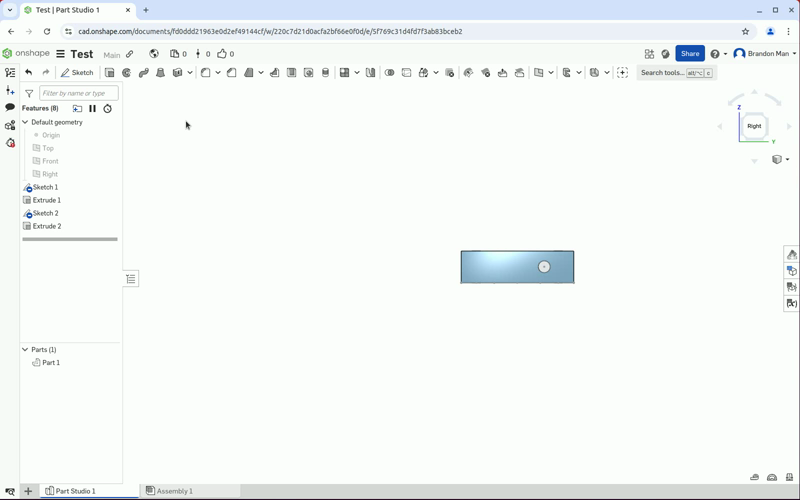
key(shift+h)
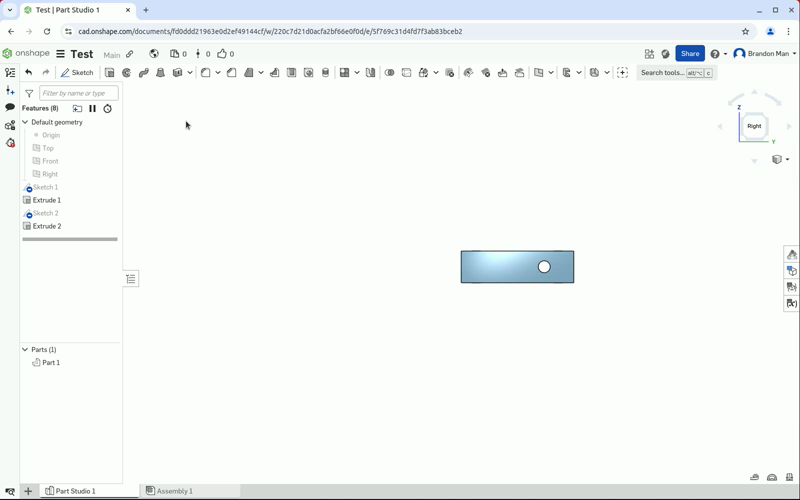
mouse_move(73, 189)
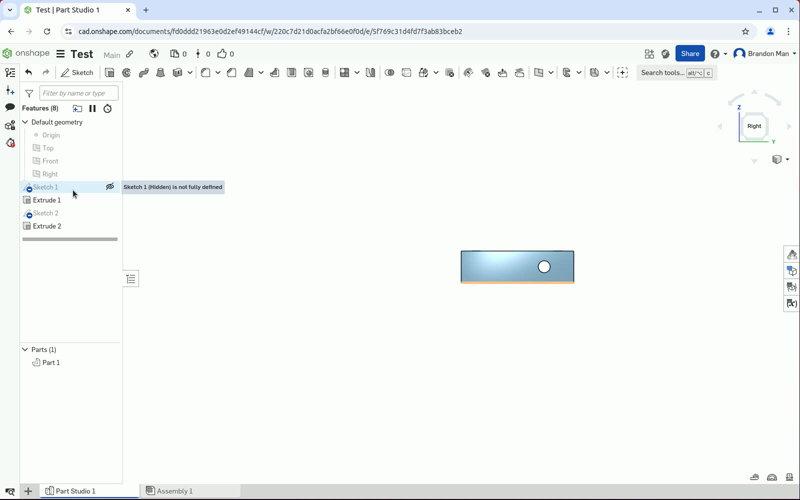
click(73, 189)
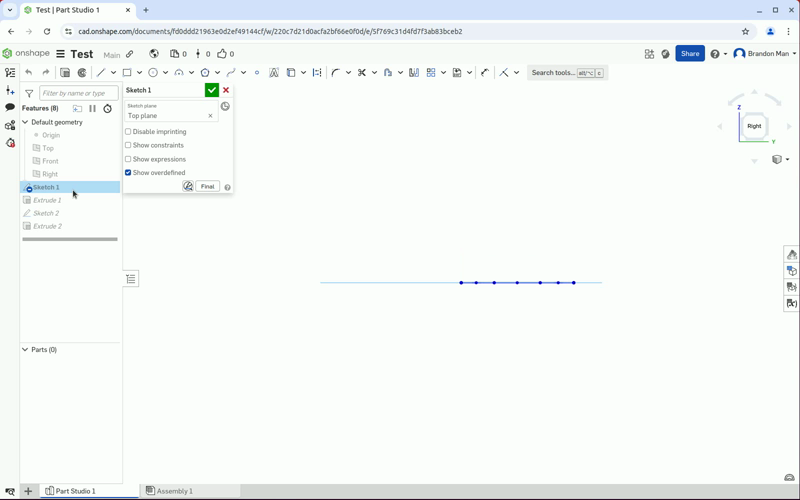
mouse_move(229, 92)
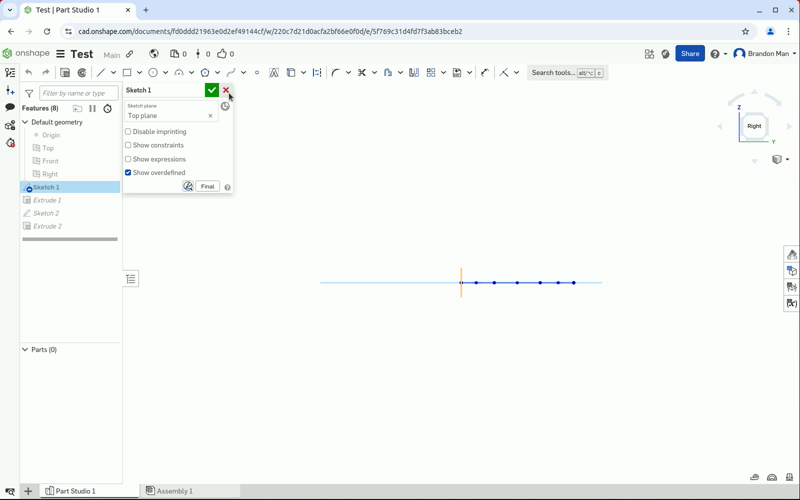
click(229, 92)
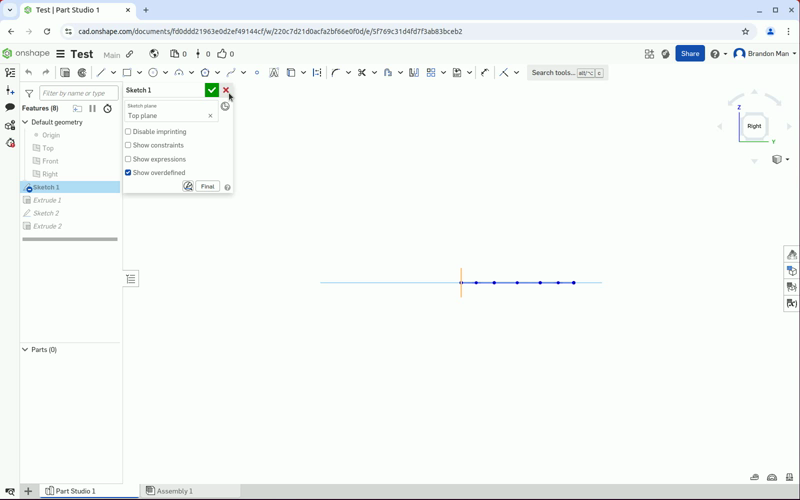
key(shift+s)
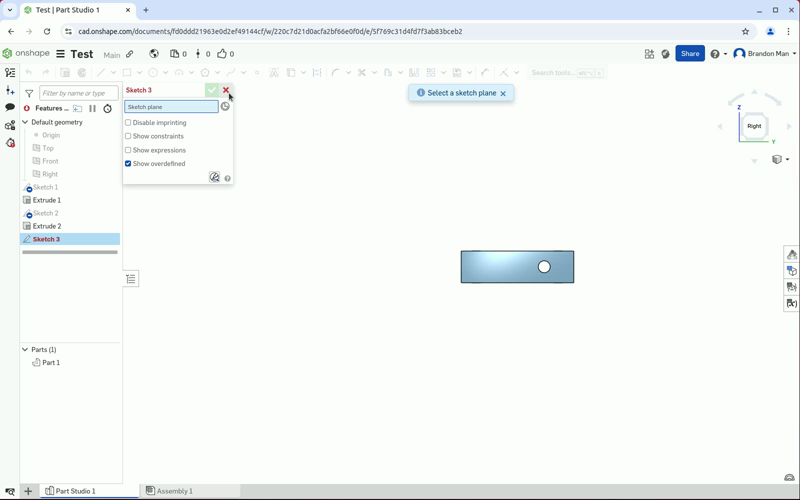
mouse_move(73, 176)
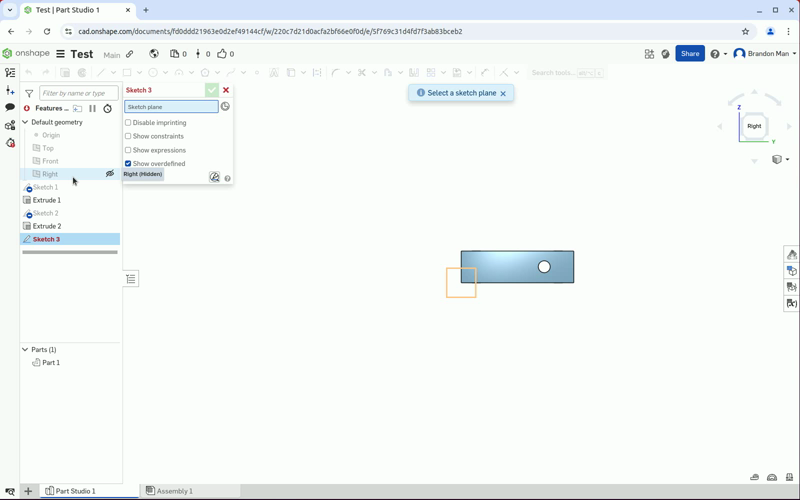
click(73, 176)
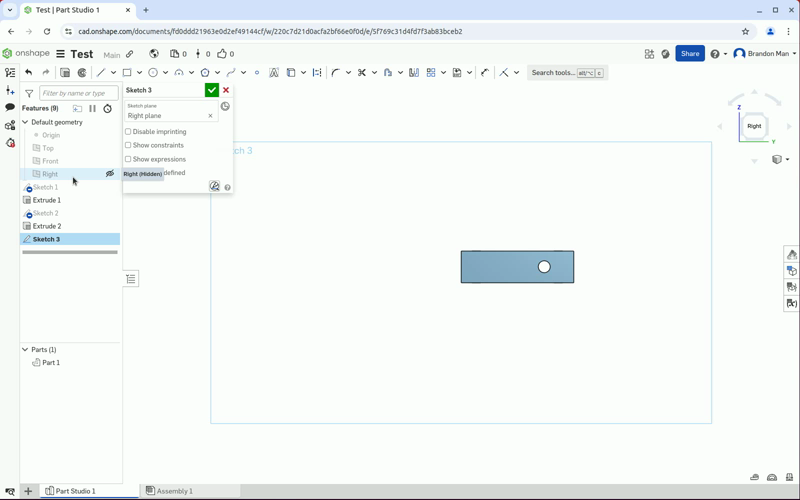
mouse_move(73, 352)
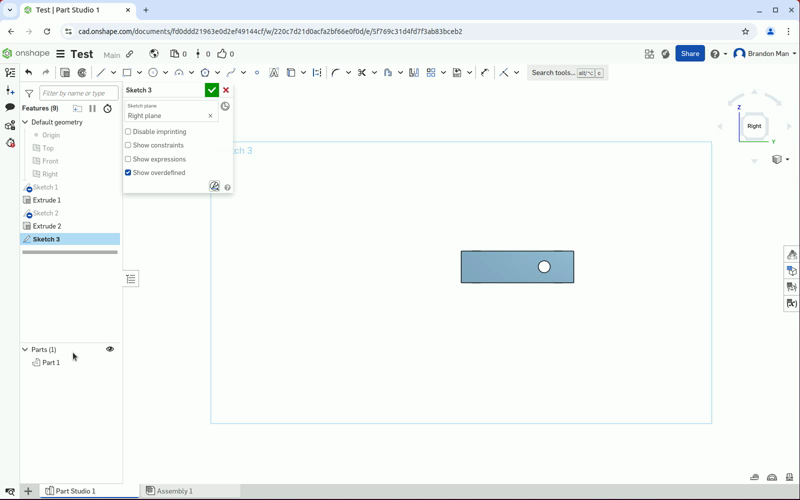
key(y)
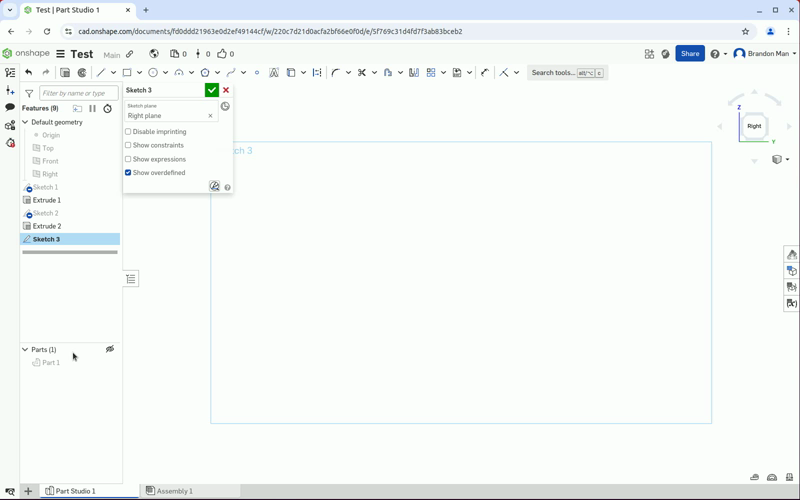
key(c)
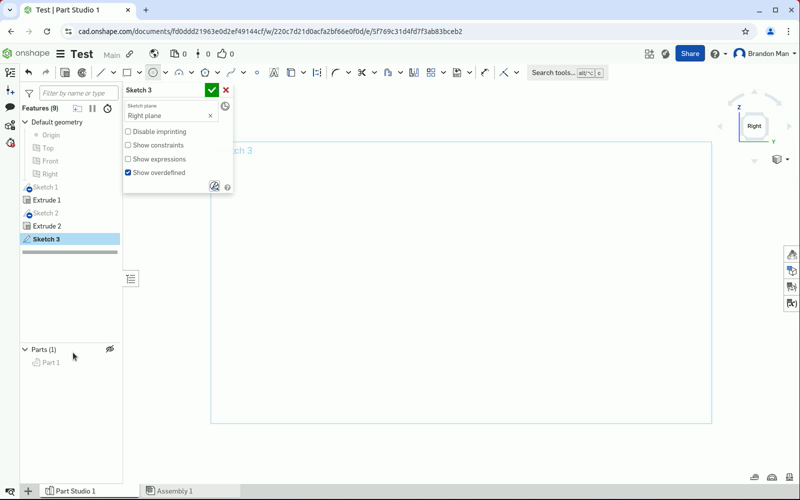
key_down(shift)
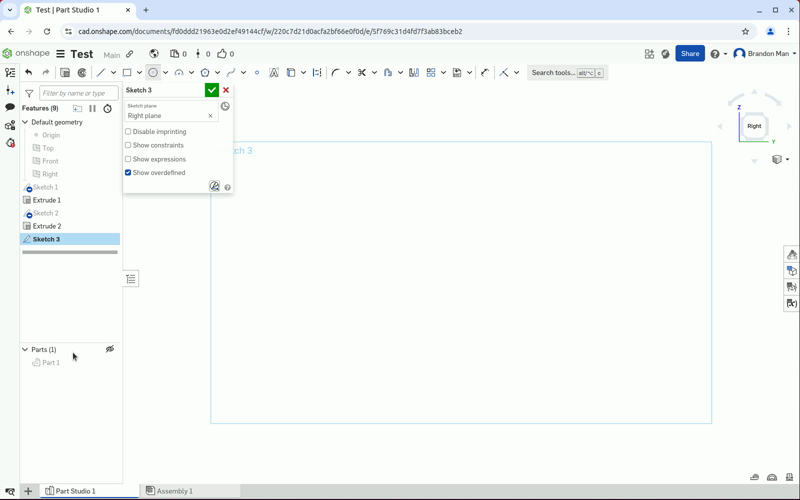
mouse_move(490, 266)
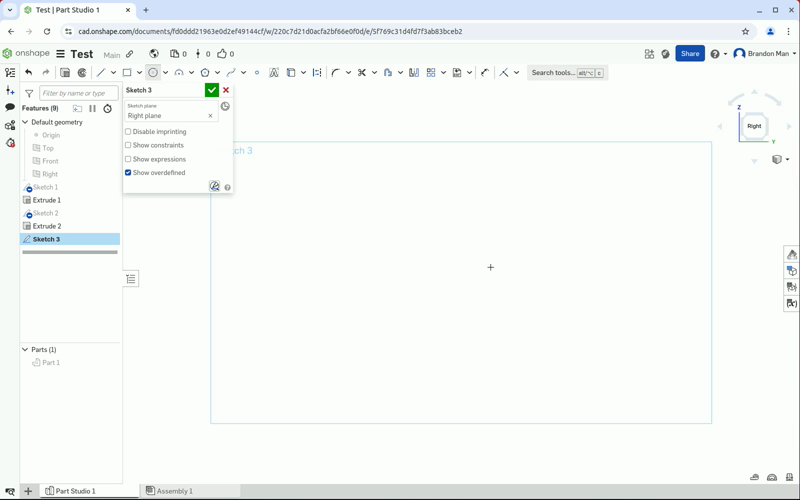
click(490, 266)
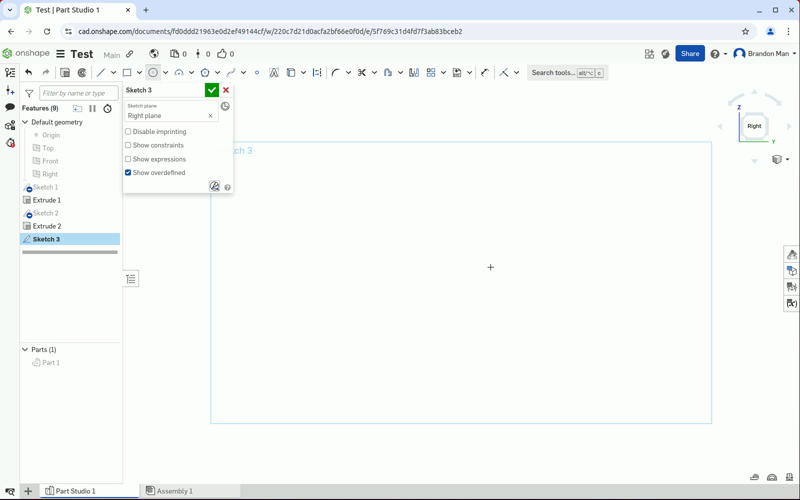
key_up(shift)
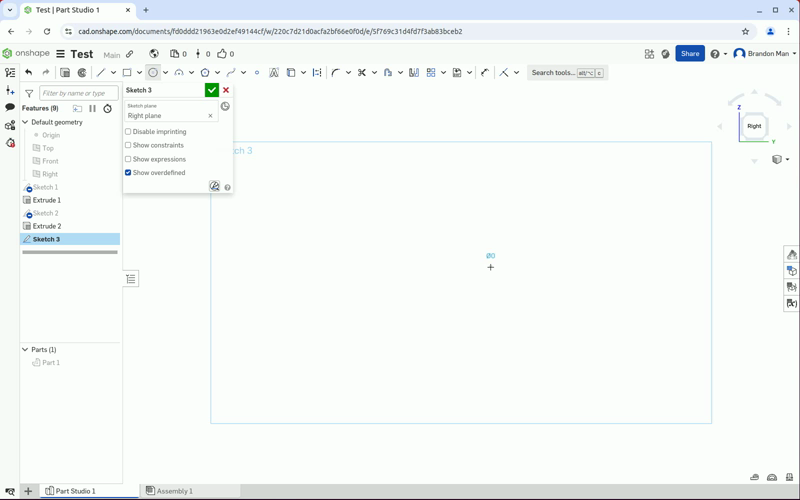
mouse_move(496, 266)
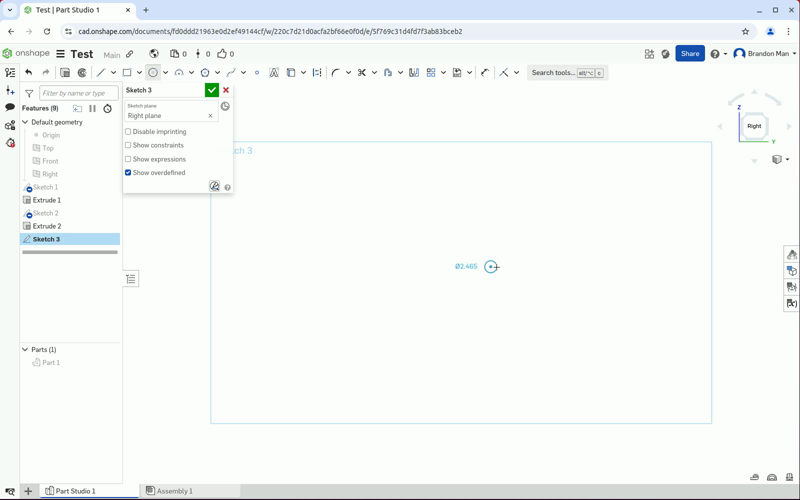
click(496, 266)
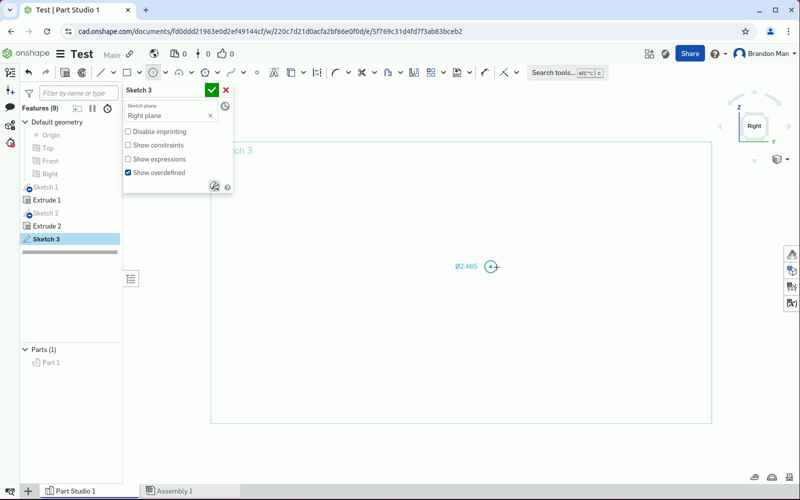
key(esc)
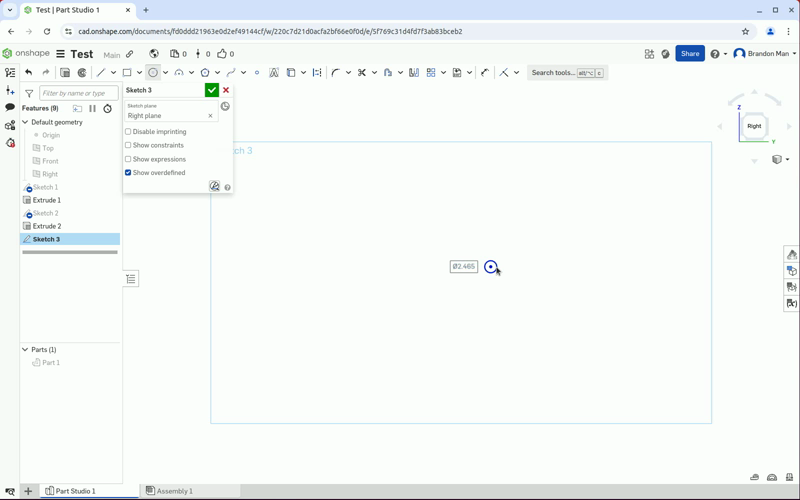
mouse_move(488, 266)
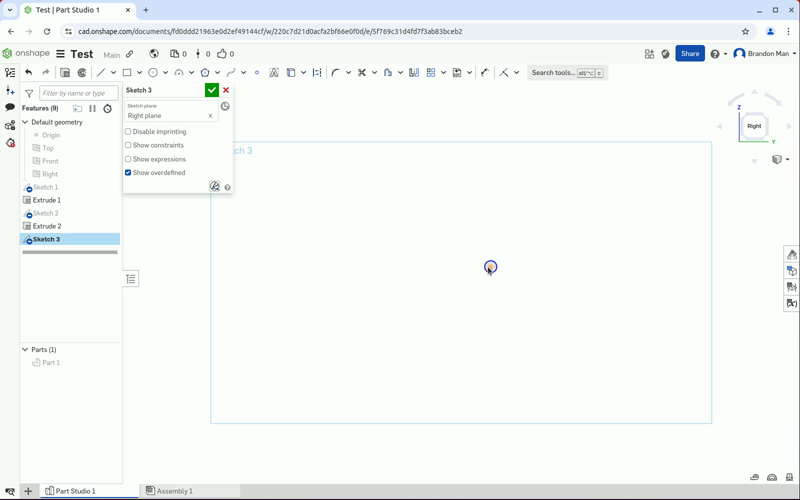
scroll(6)
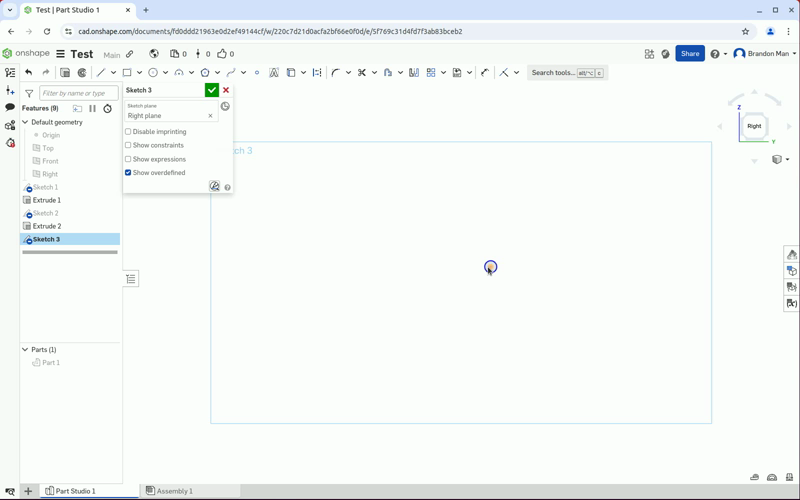
scroll(6)
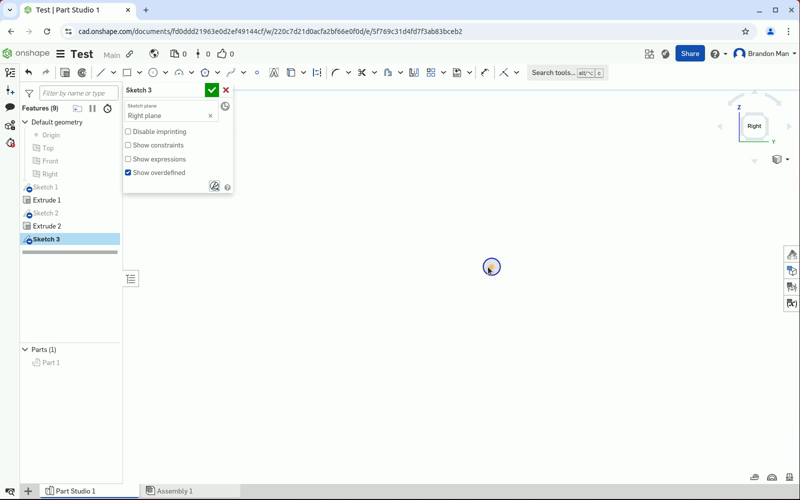
scroll(6)
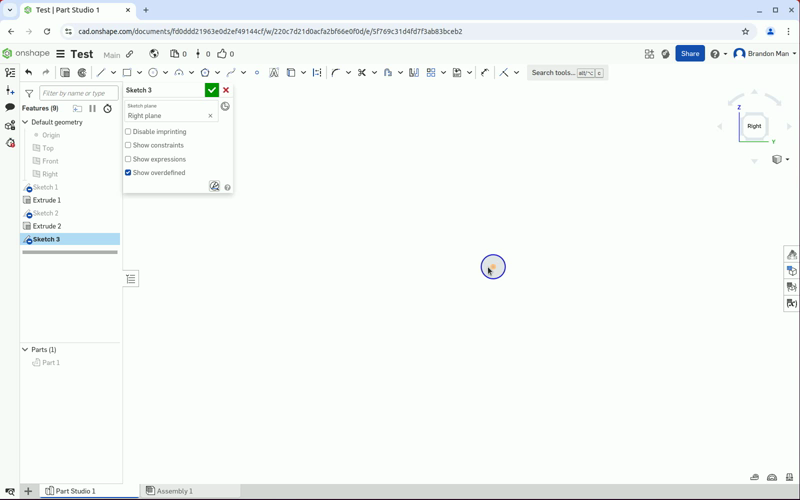
scroll(6)
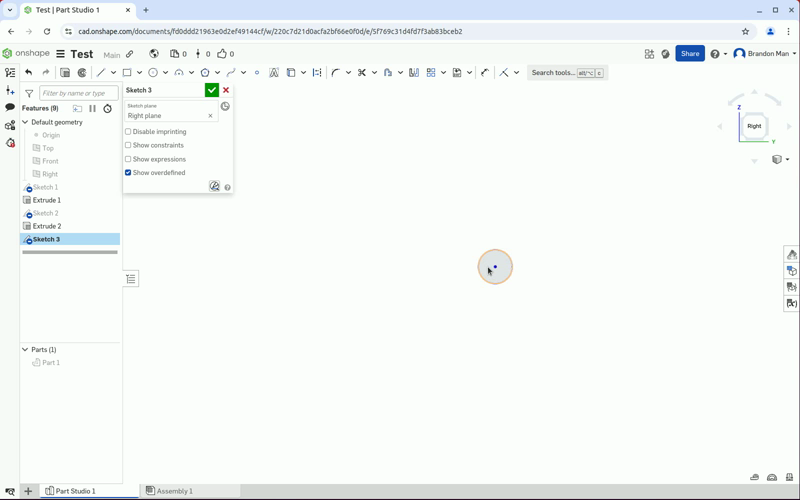
scroll(6)
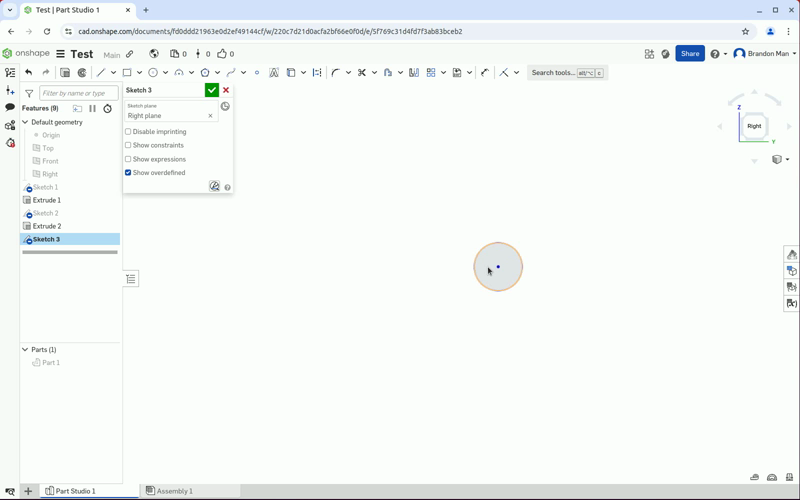
scroll(6)
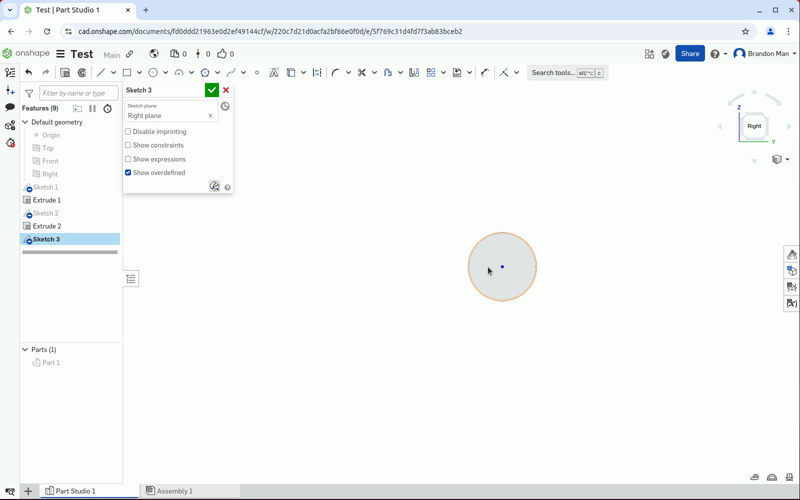
scroll(6)
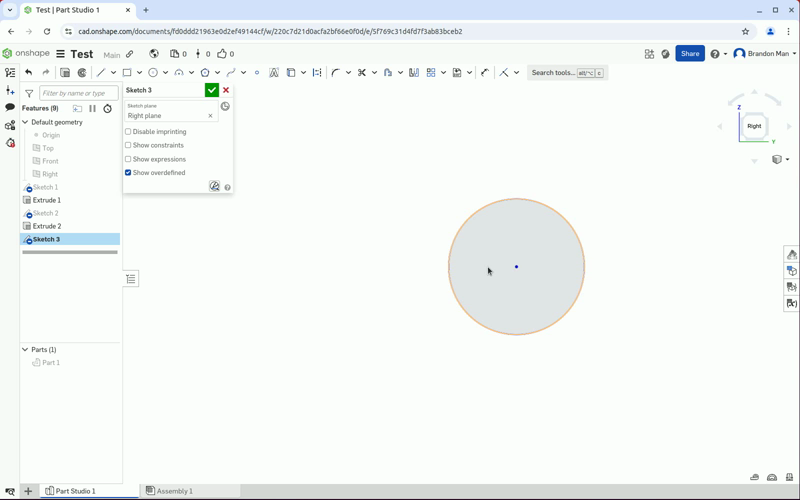
click(488, 266)
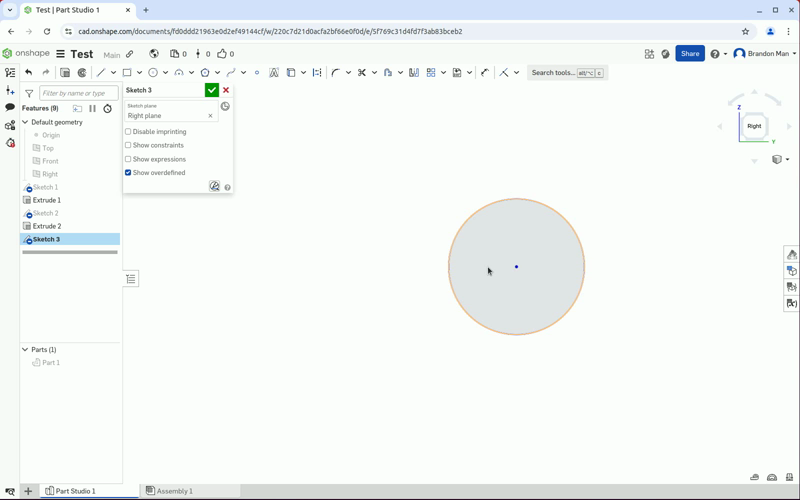
scroll(-6)
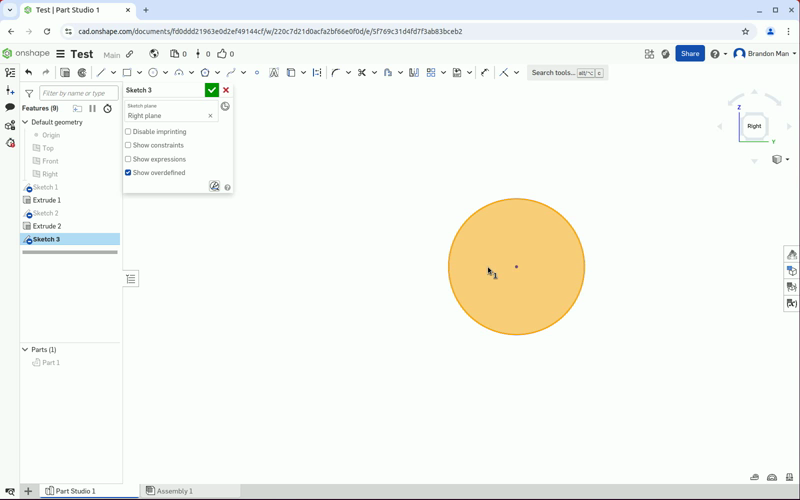
scroll(-6)
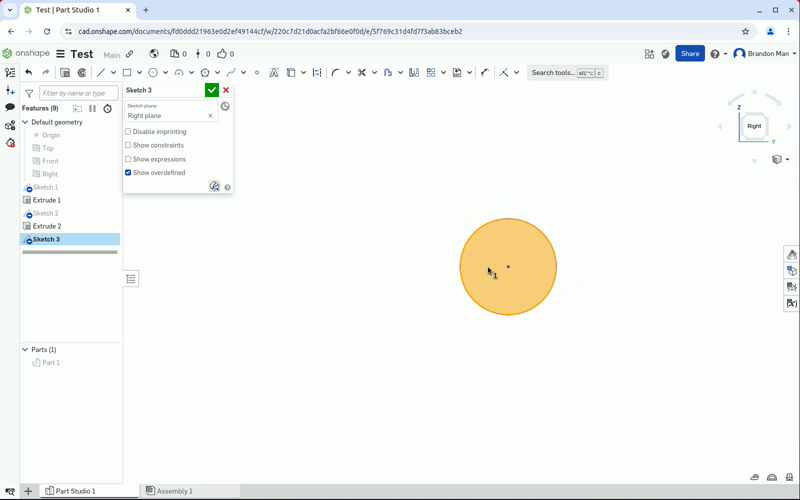
scroll(-6)
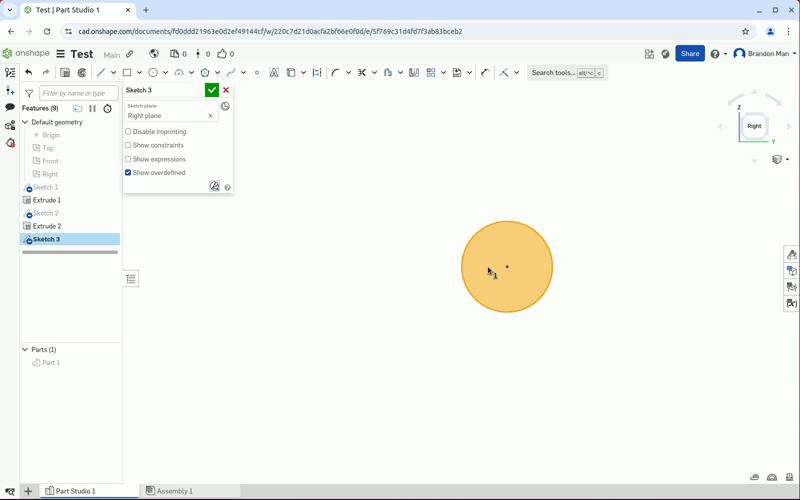
scroll(-6)
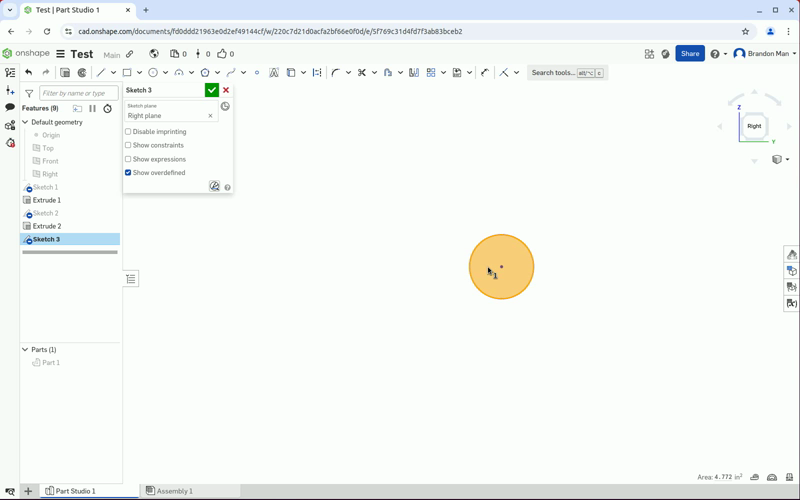
scroll(-6)
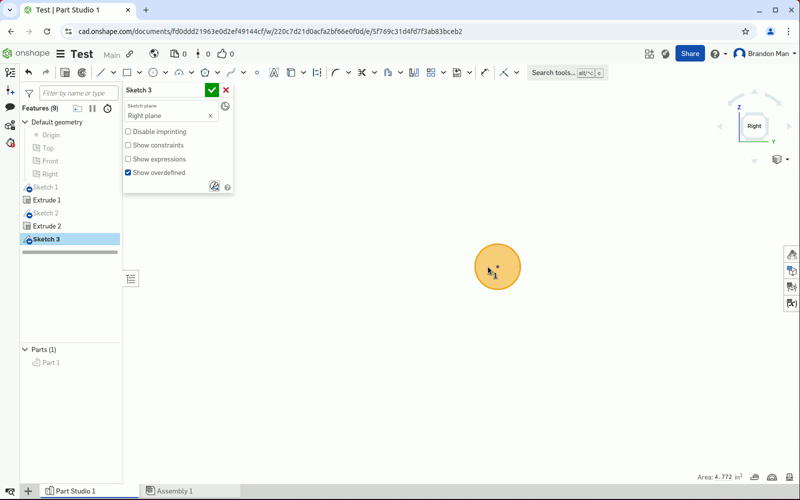
scroll(-6)
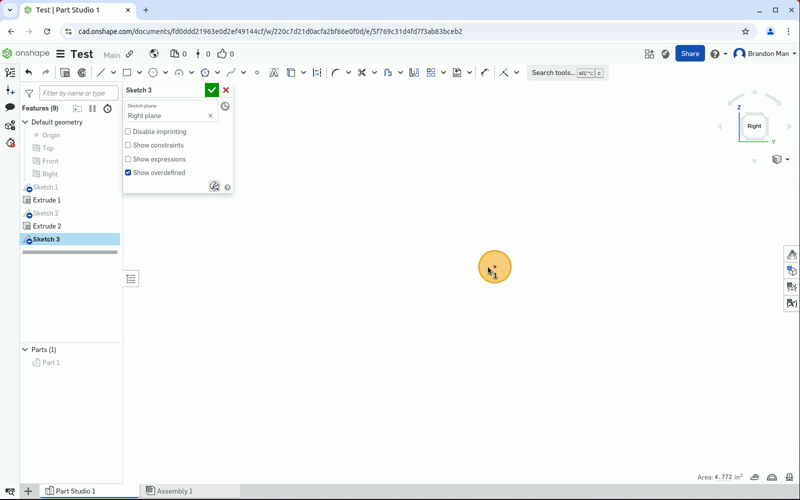
scroll(-6)
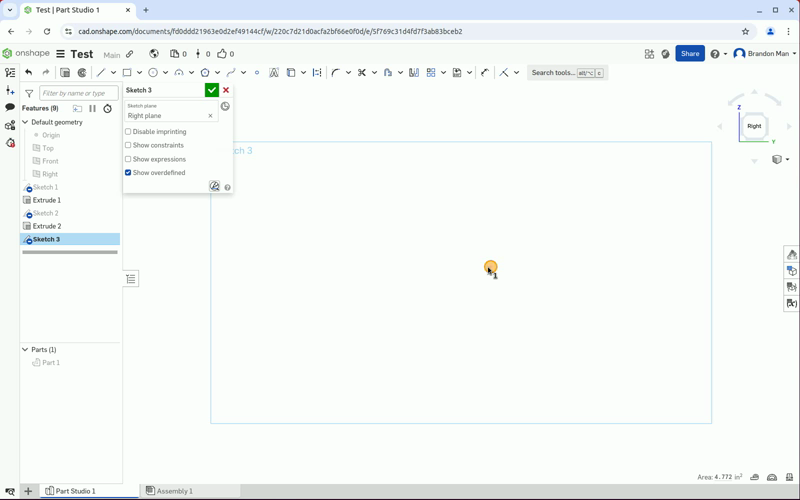
mouse_move(73, 352)
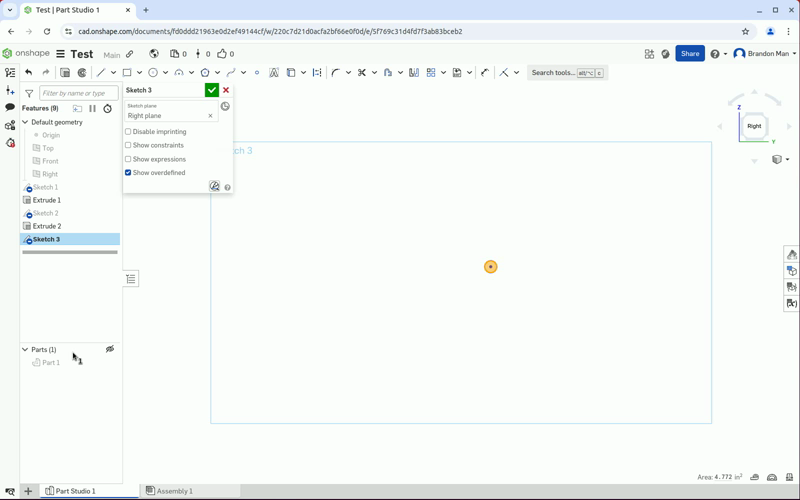
key(shift+y)
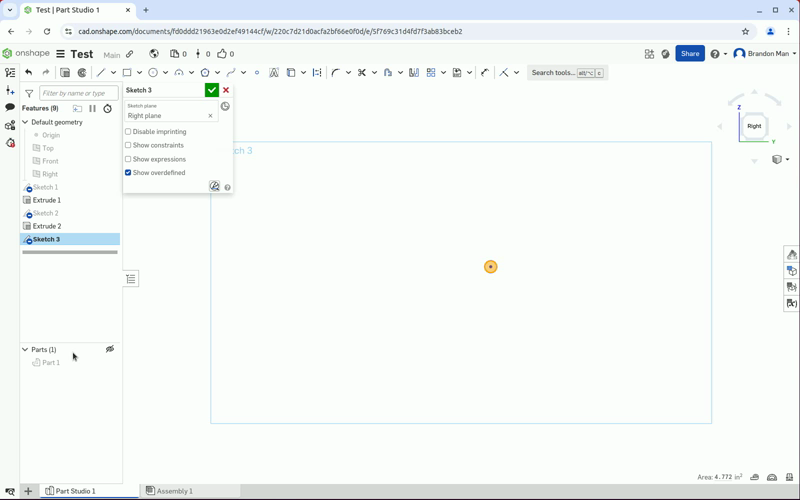
key(shift+e)
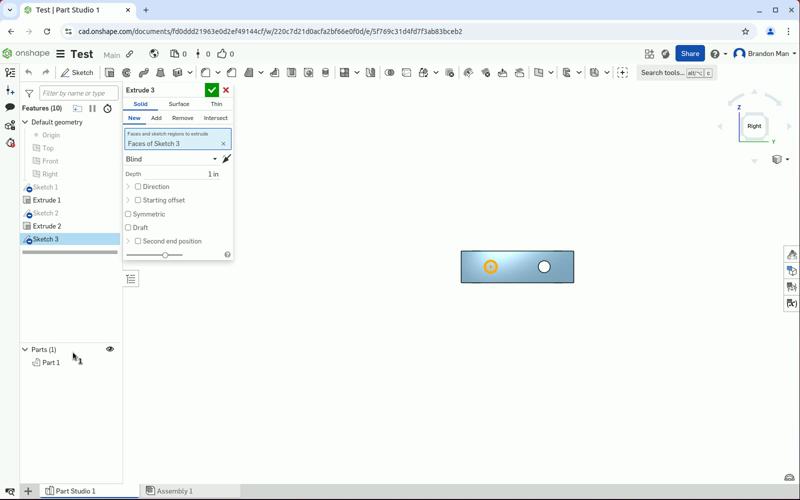
mouse_move(143, 106)
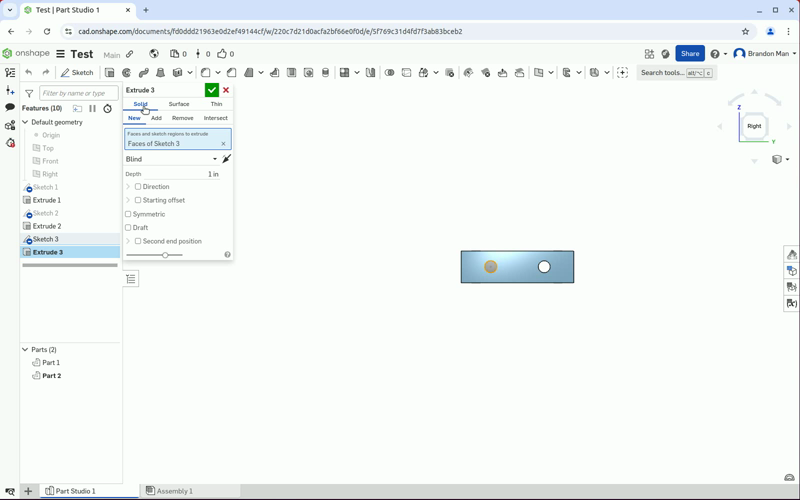
click(143, 106)
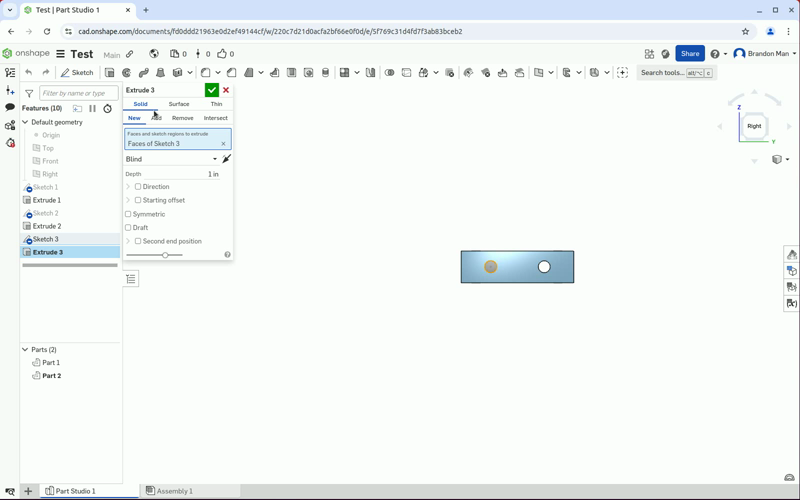
mouse_move(186, 120)
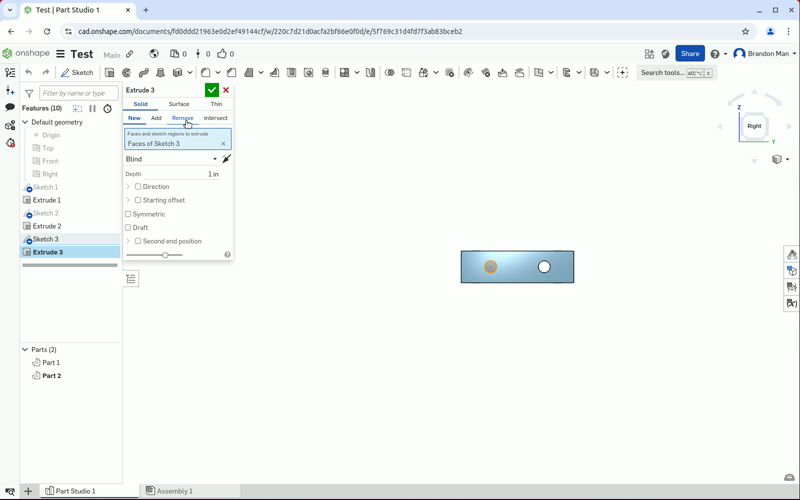
click(186, 120)
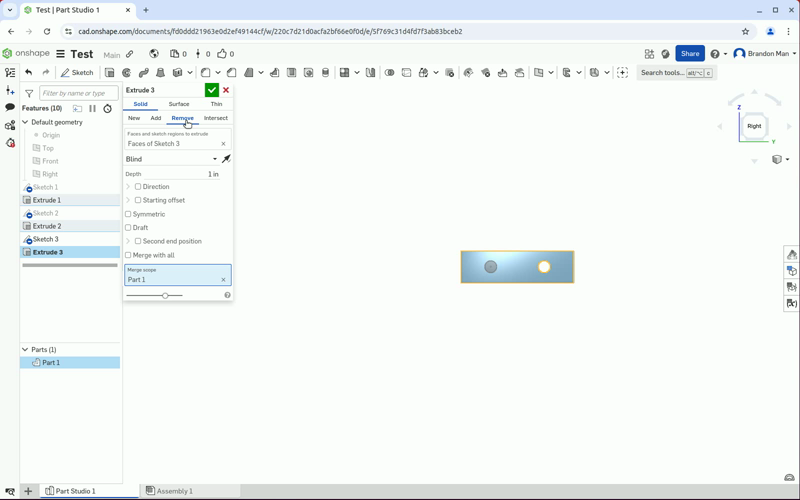
key(tab, 4)
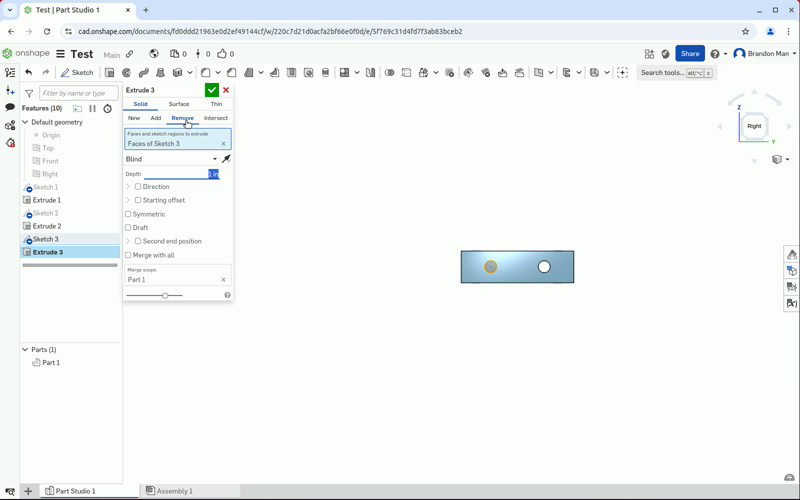
text(13.721)
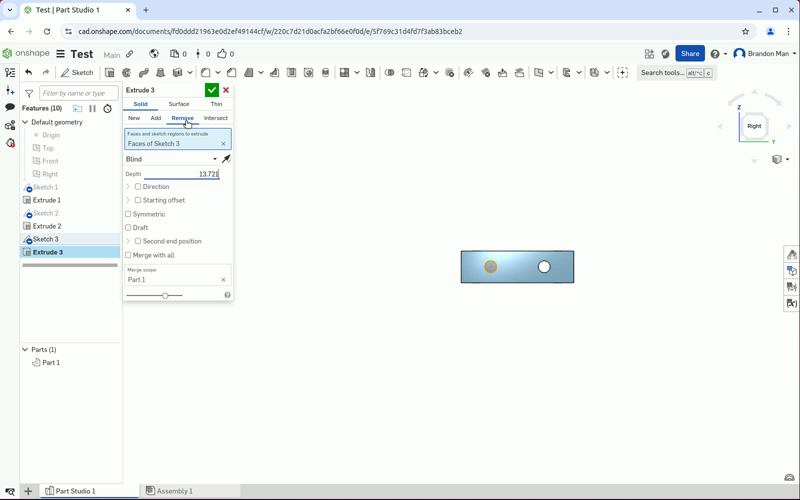
key(tab, 6)
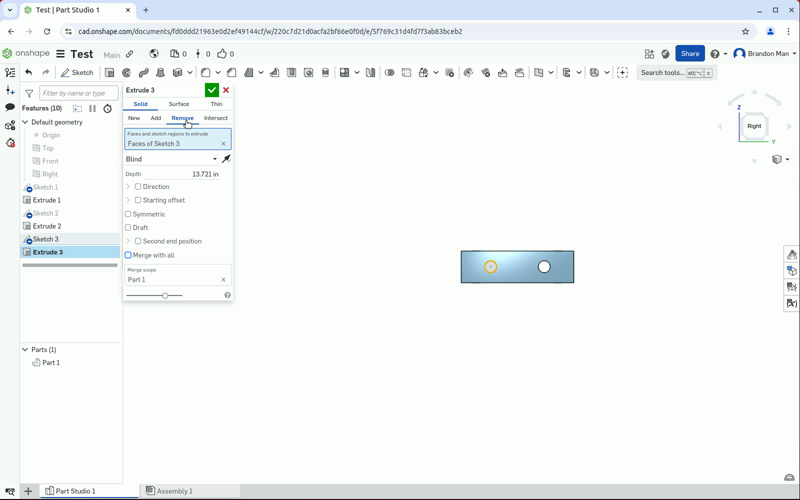
key(space)
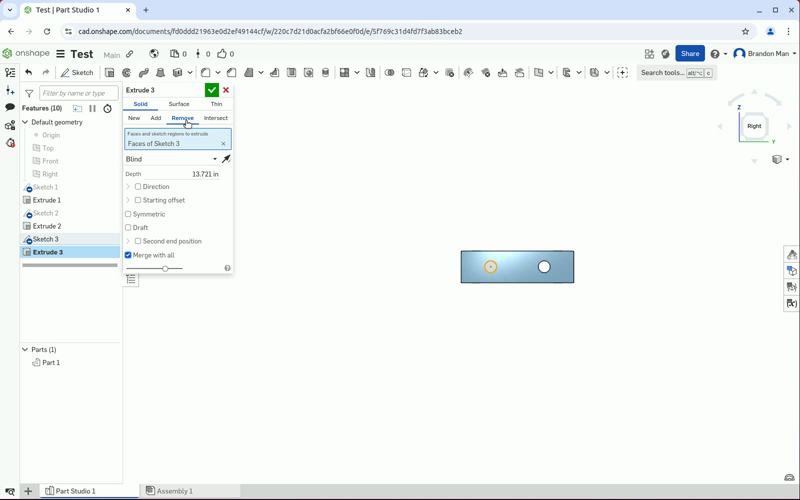
key(enter)
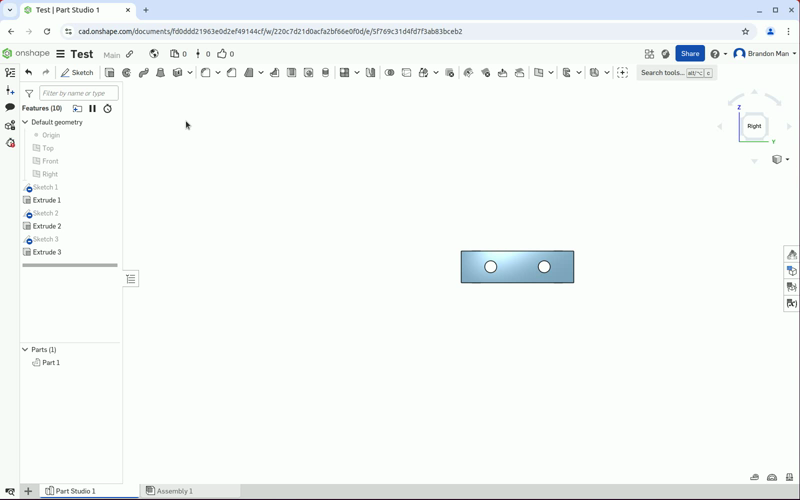
key(shift+h)
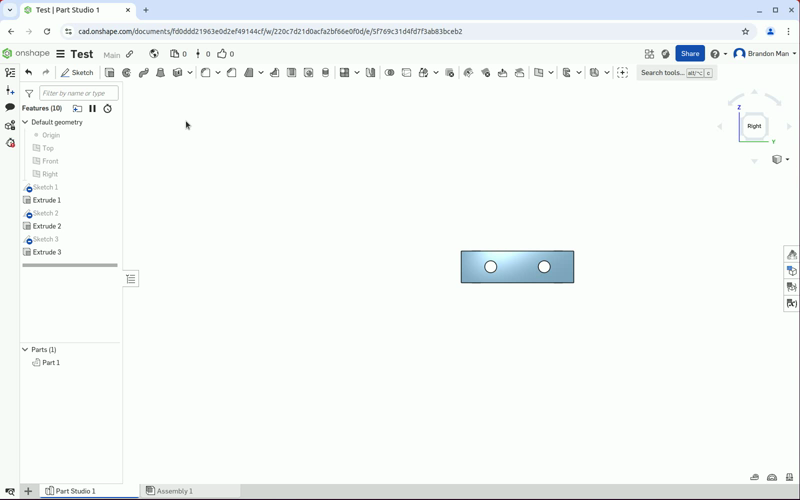
key(shift+h)
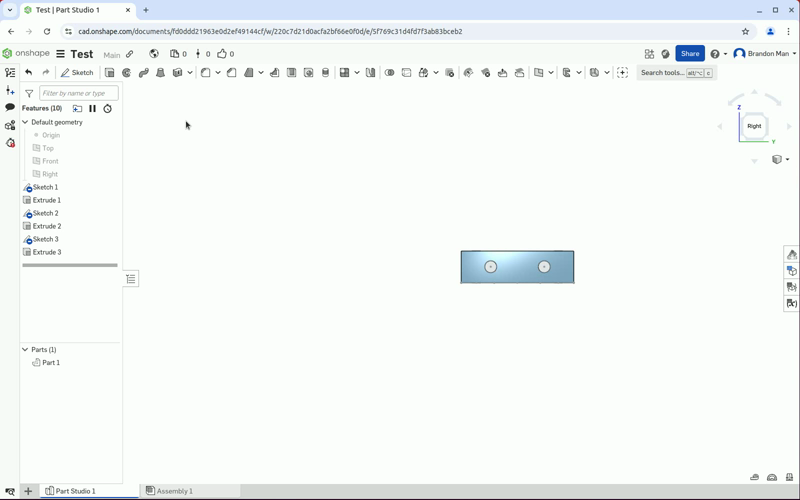
key(shift+7)
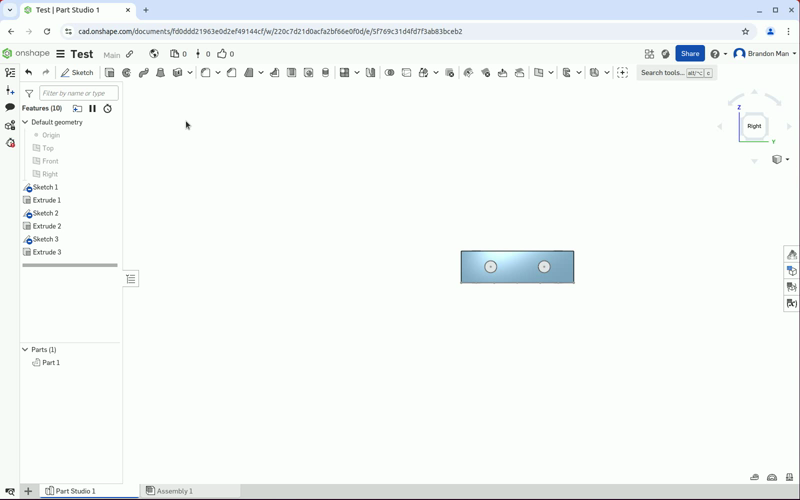
key(right, 2)
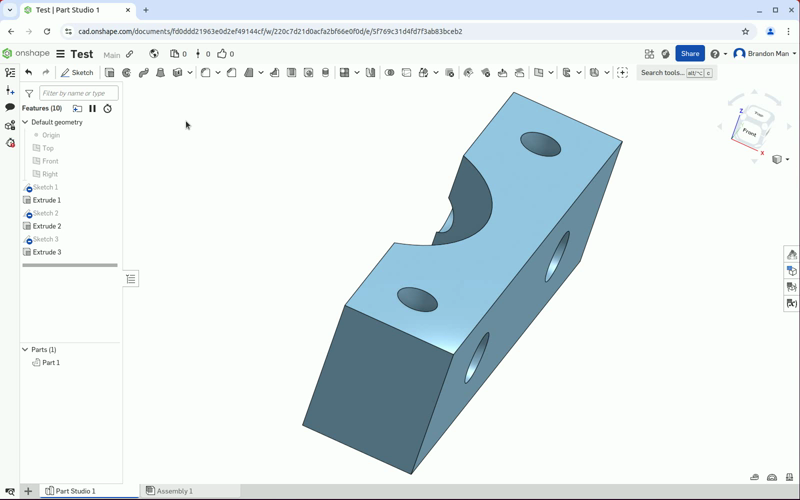
key(down, 2)
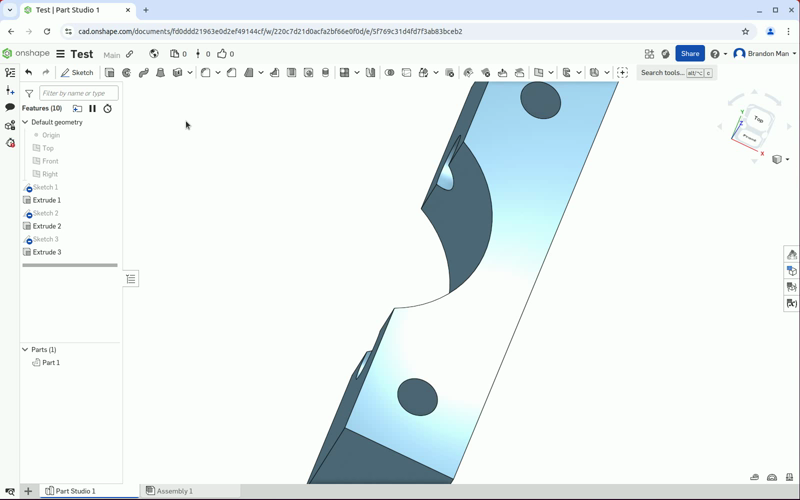
key(up, 2)
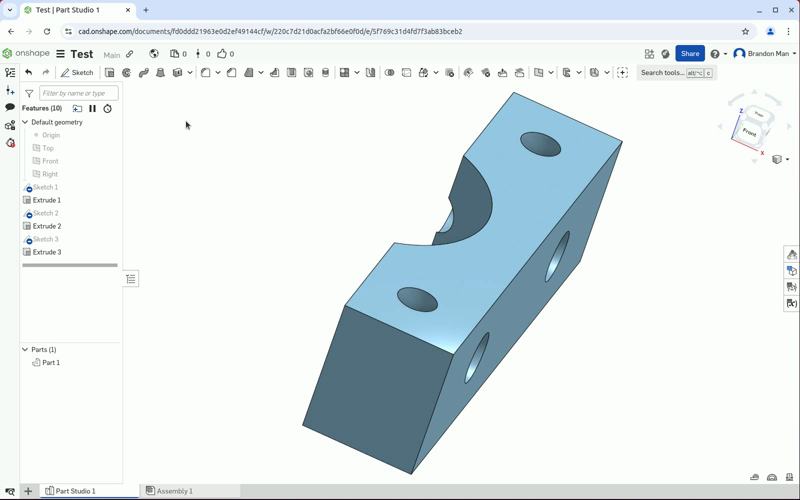
key(left, 2)
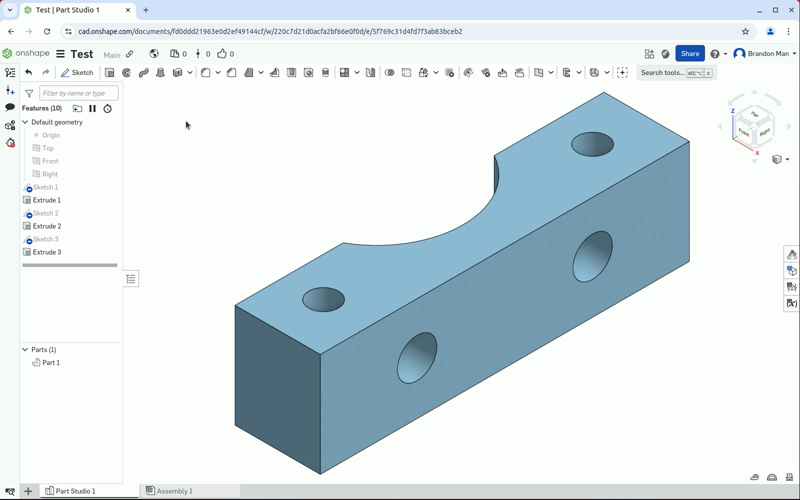
mouse_move(73, 189)
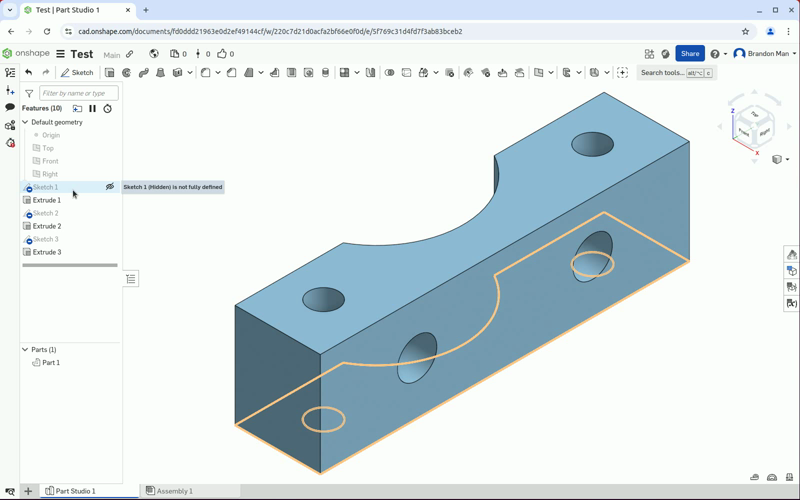
click(73, 189)